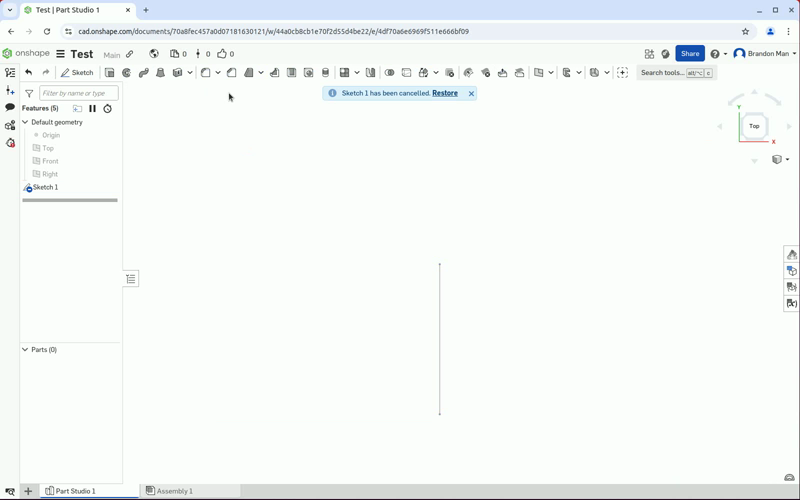
key(shift+h)
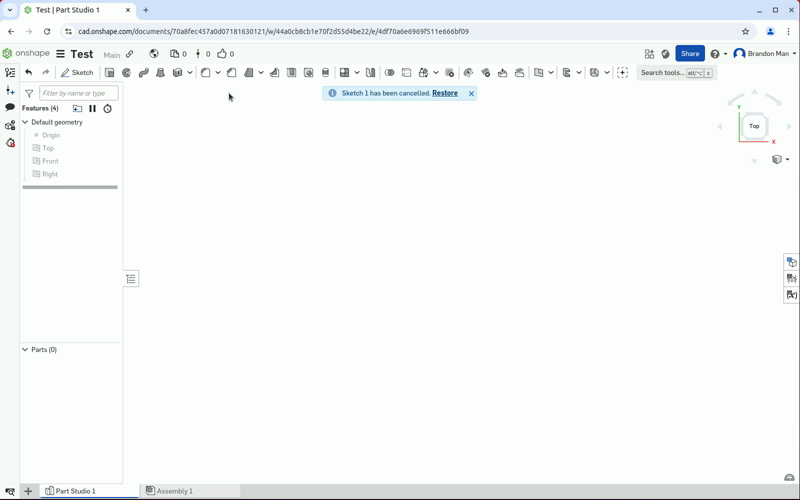
mouse_move(73, 352)
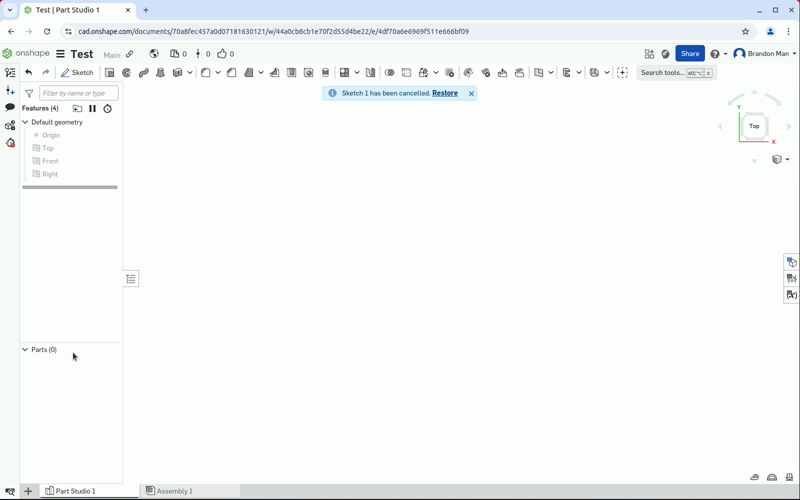
key(y)
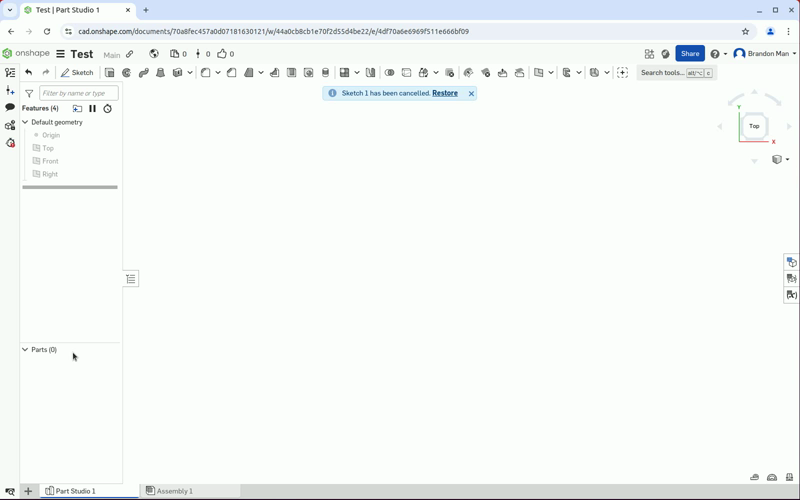
key(shift+p)
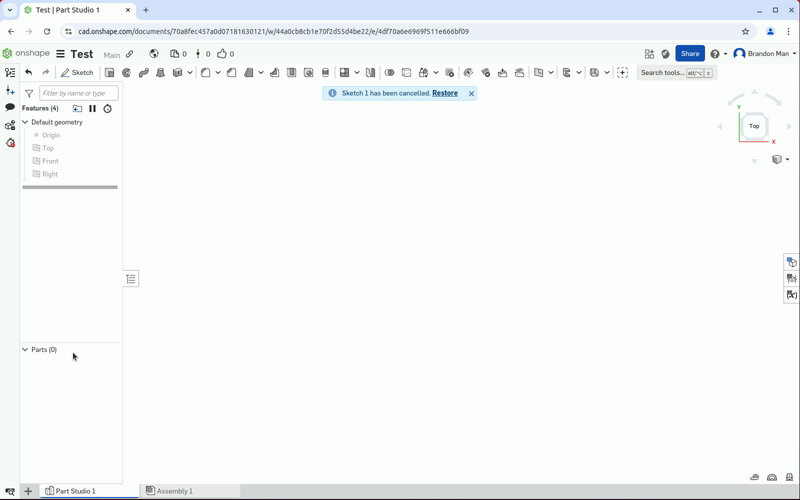
key(space)
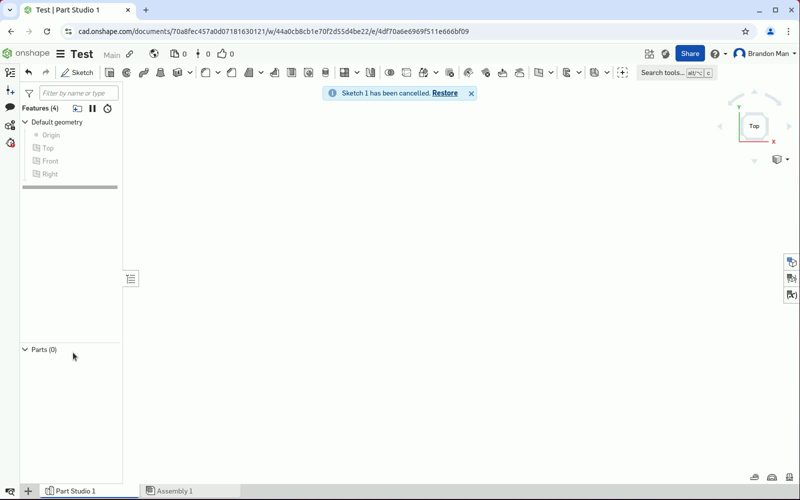
key_down(shift)
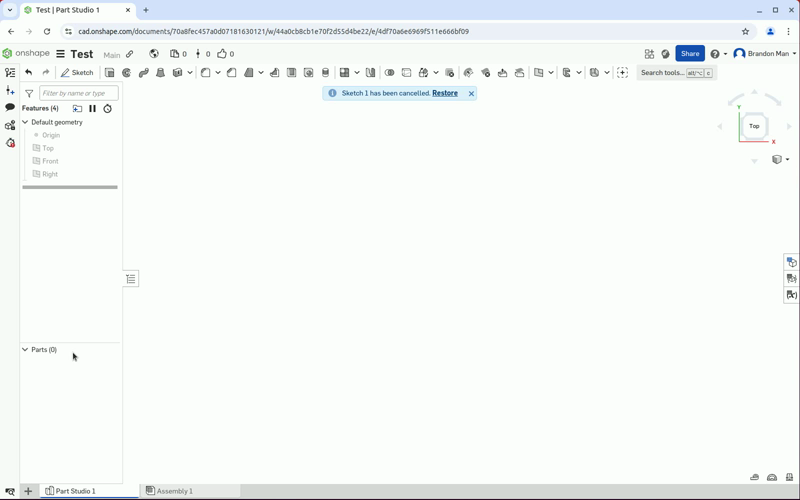
key(up)
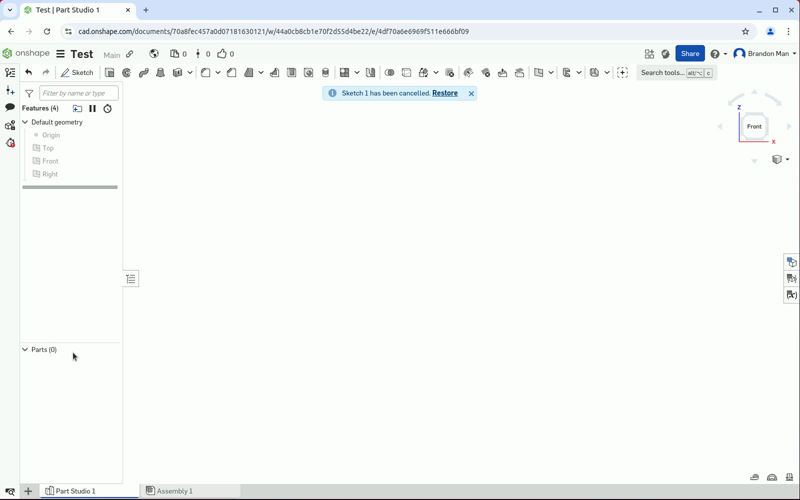
key_up(shift)
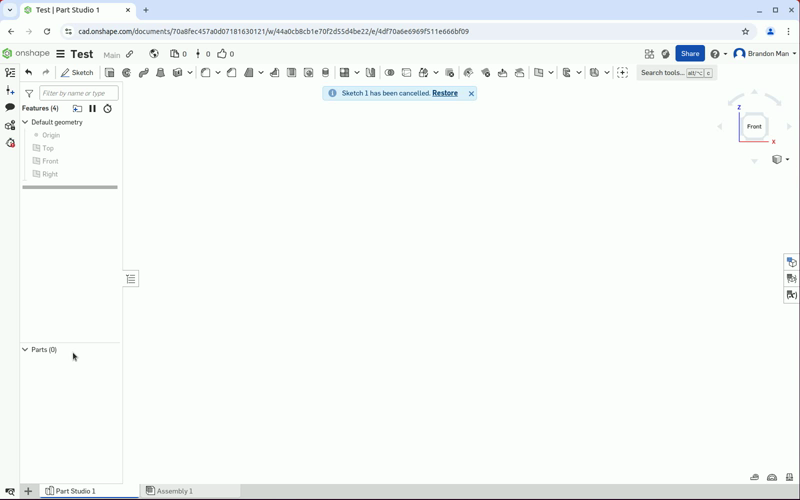
mouse_move(73, 352)
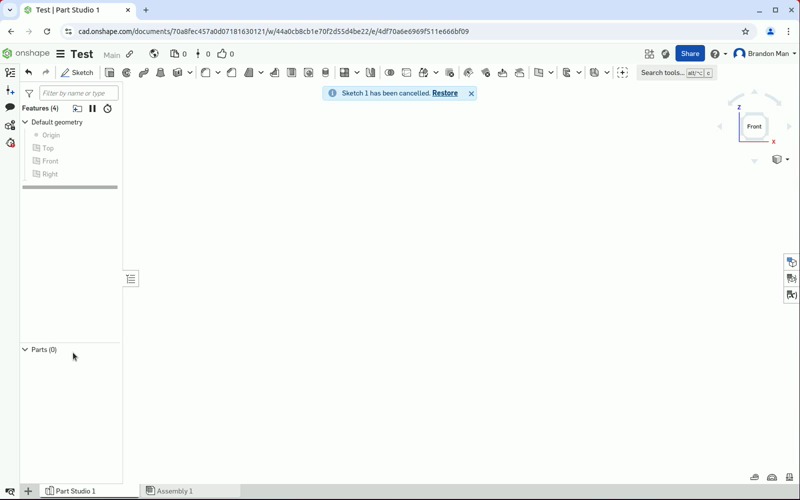
key(shift+y)
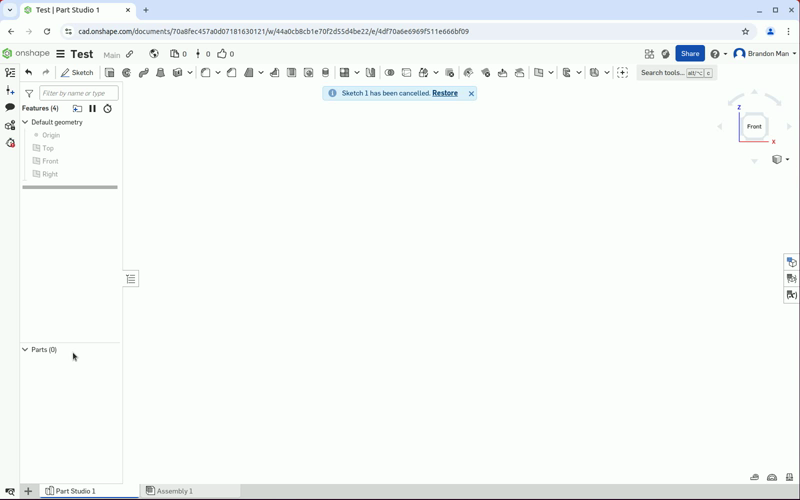
key(shift+s)
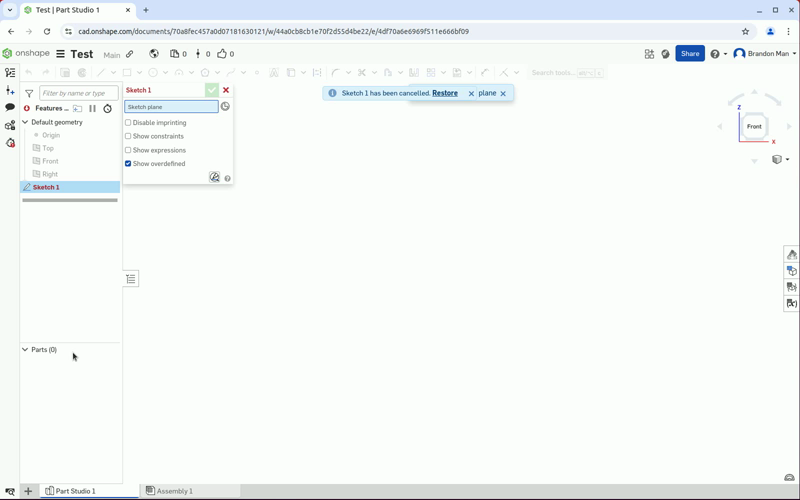
mouse_move(73, 163)
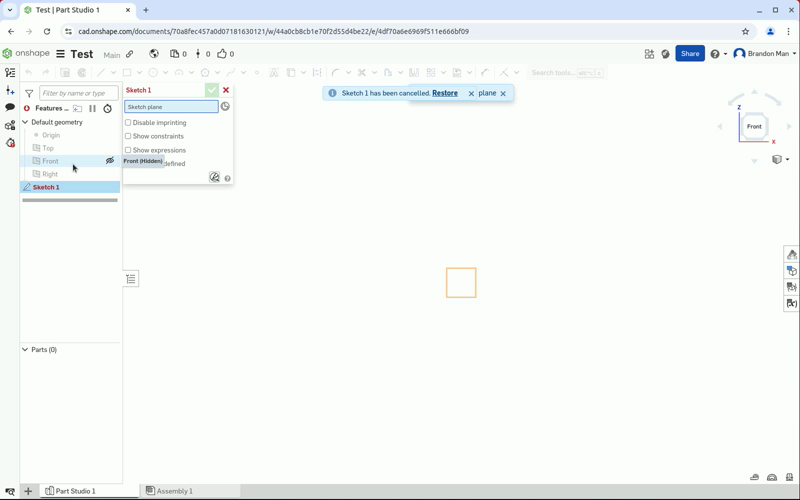
click(73, 163)
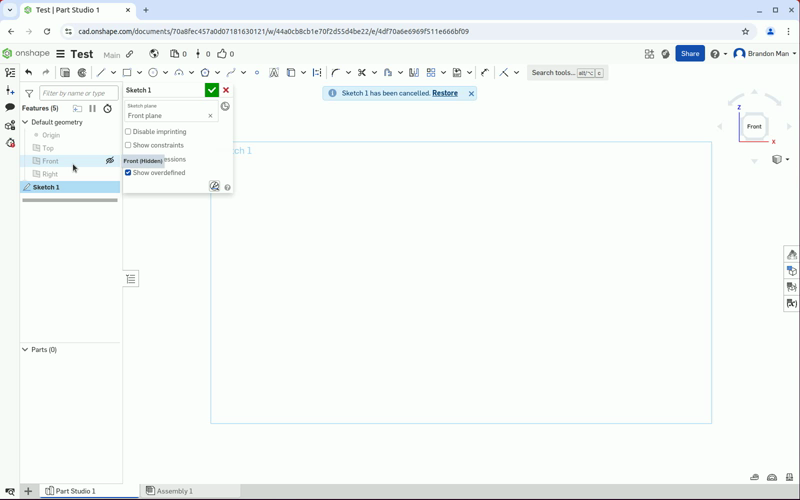
mouse_move(73, 352)
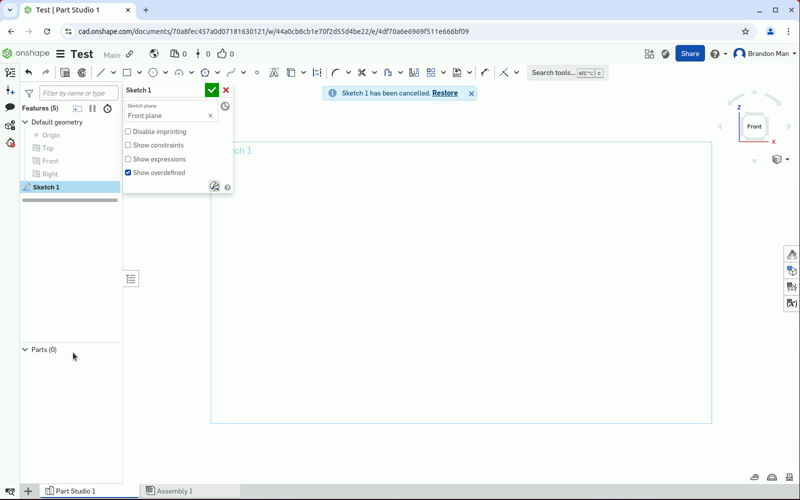
key(y)
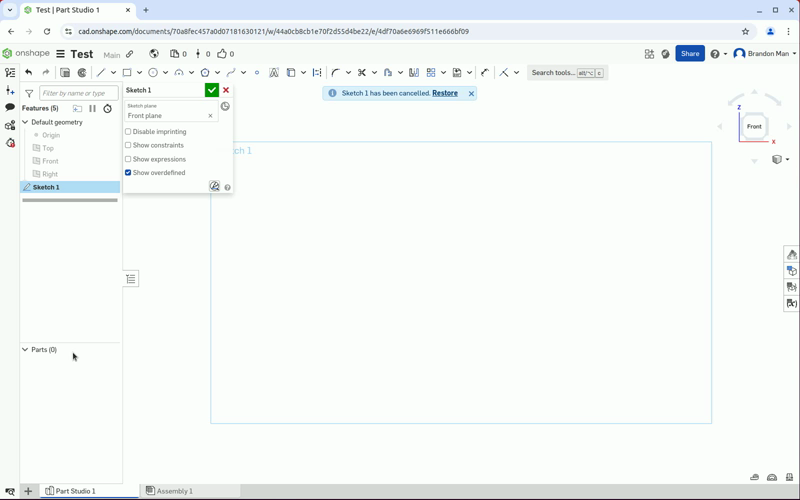
key(l)
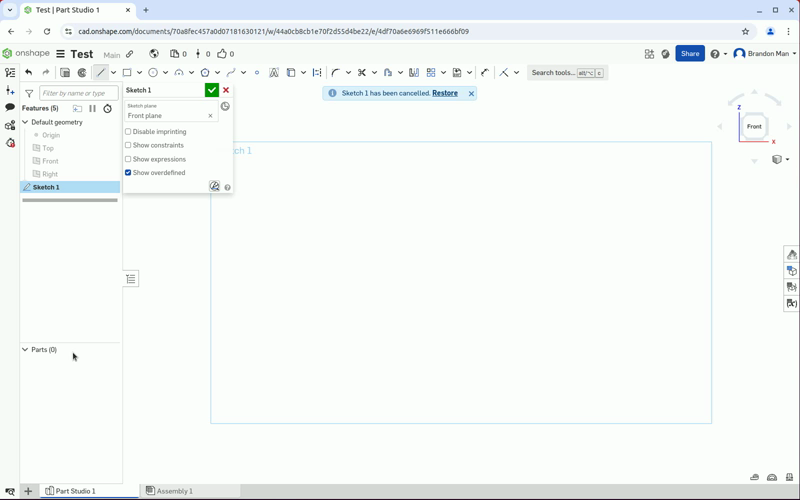
key_down(shift)
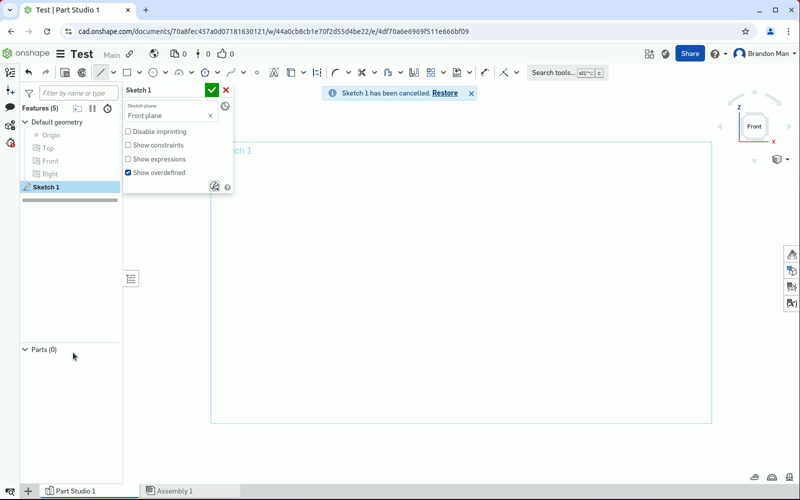
mouse_move(460, 282)
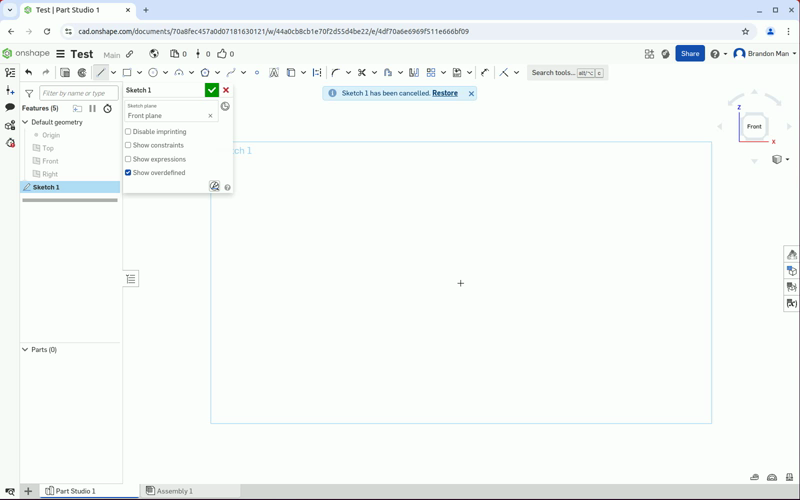
click(460, 282)
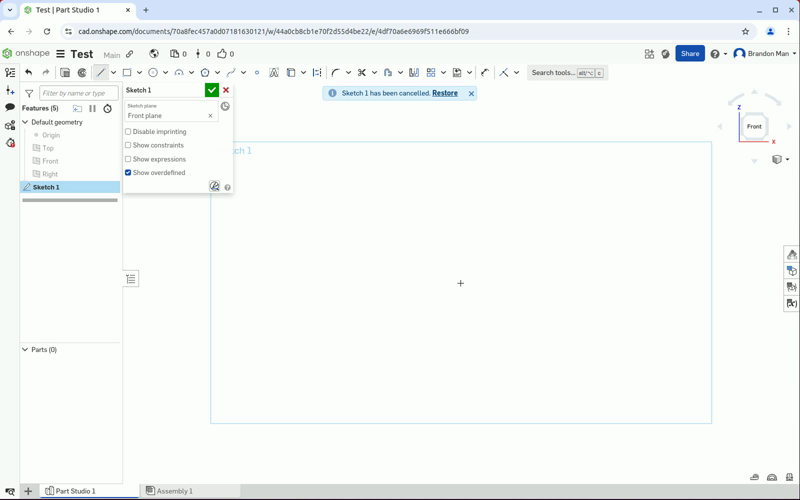
key_up(shift)
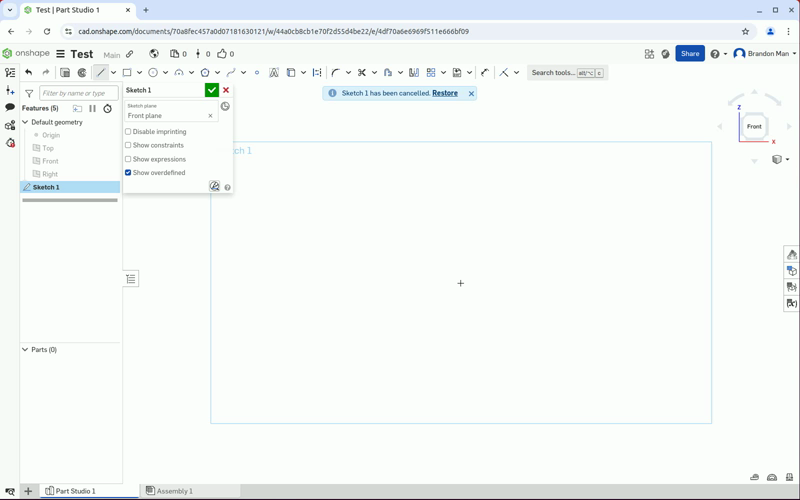
key_down(shift)
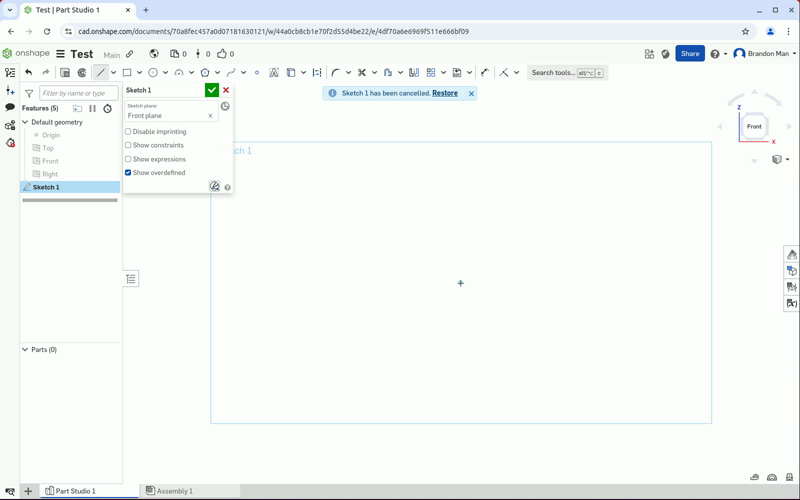
mouse_move(573, 282)
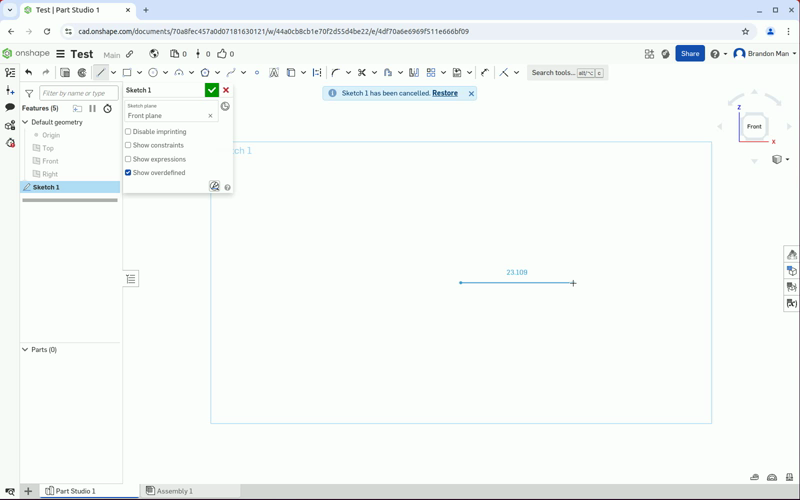
click(573, 282)
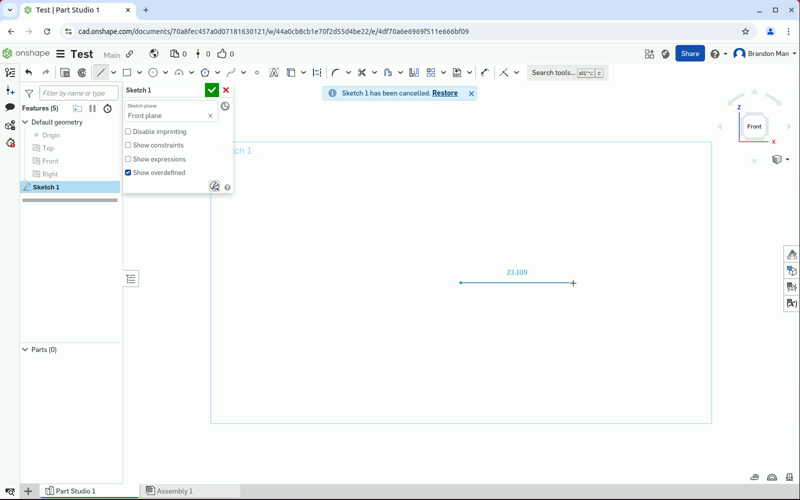
key_up(shift)
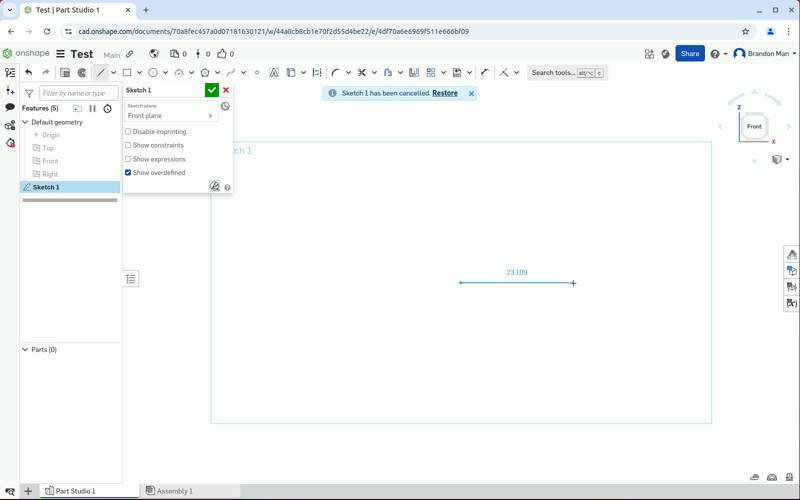
key_down(shift)
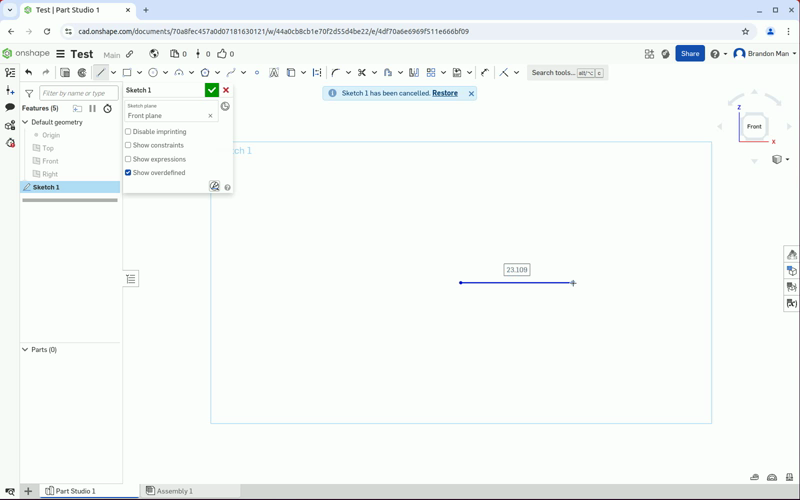
mouse_move(589, 282)
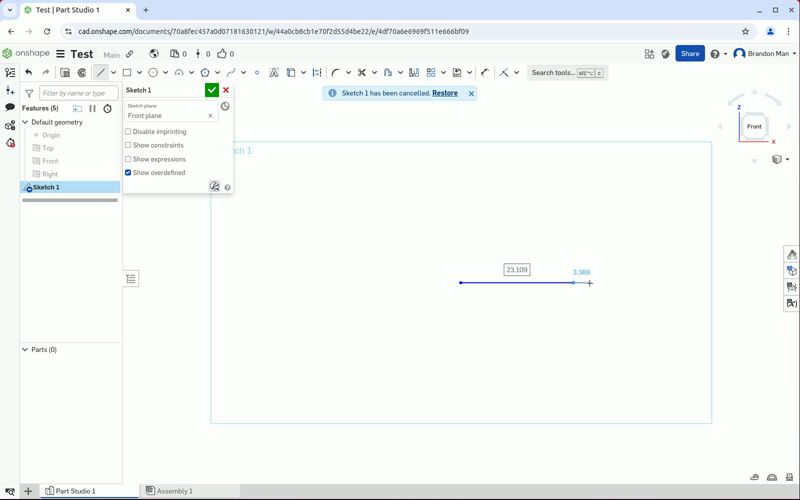
mouse_move(573, 264)
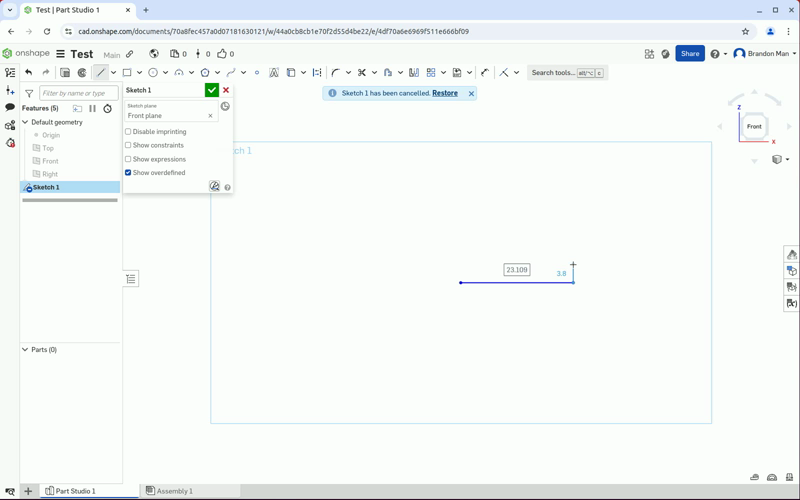
click(573, 264)
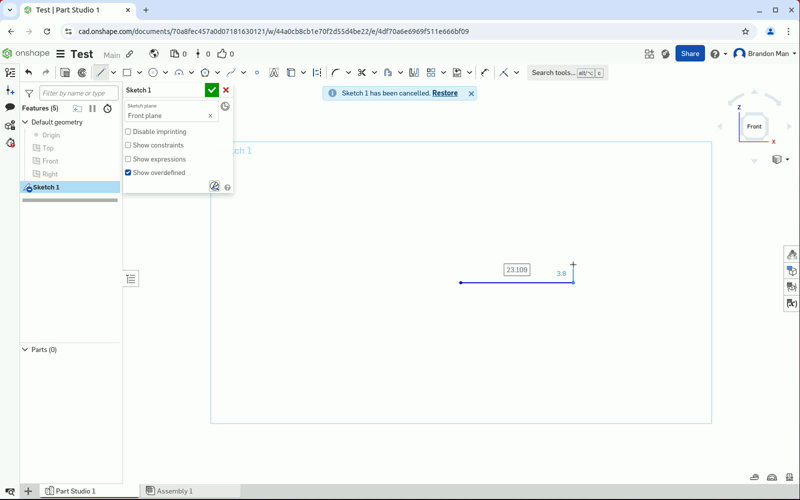
key_up(shift)
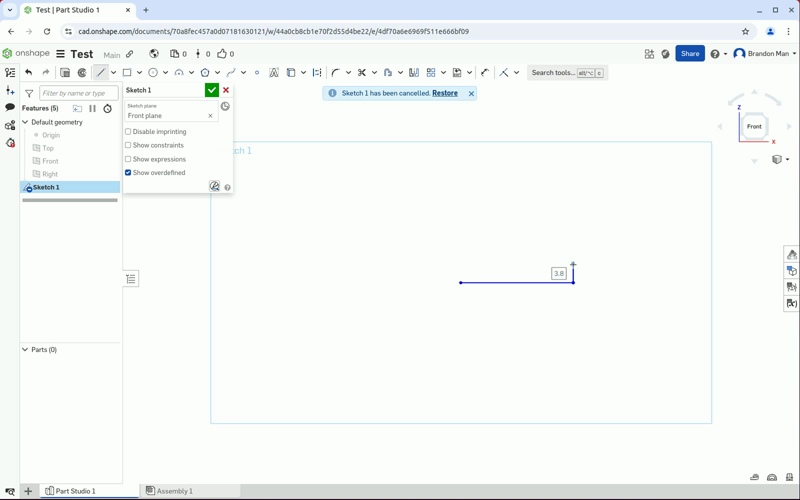
key_down(shift)
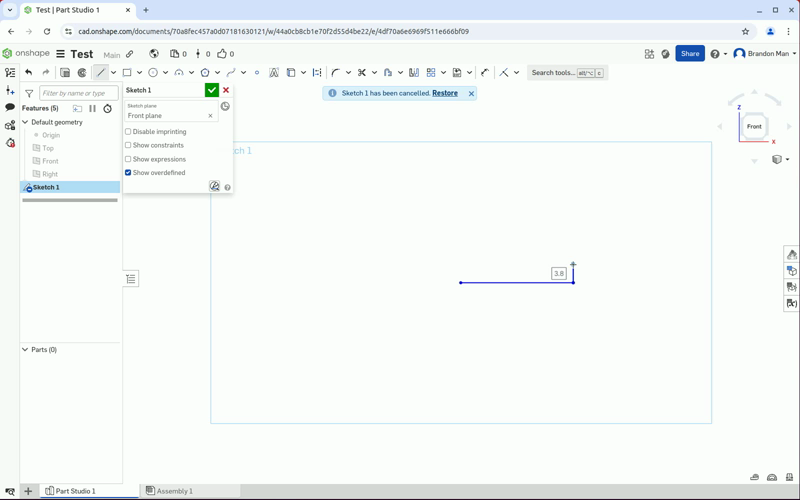
mouse_move(460, 208)
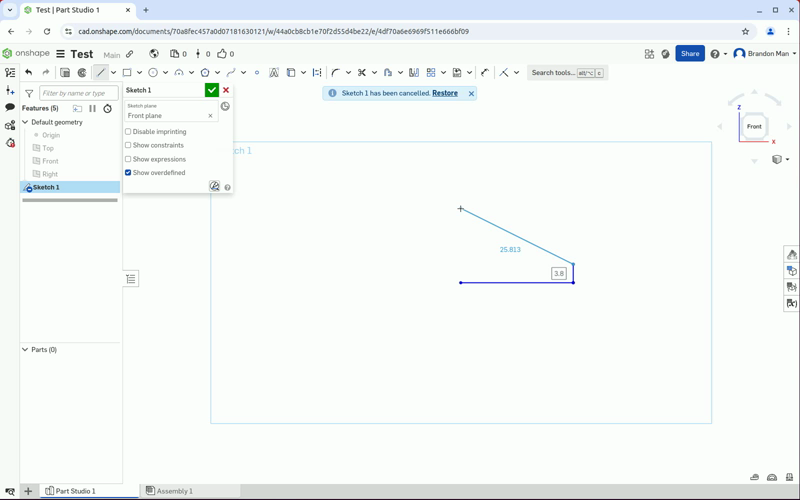
click(460, 208)
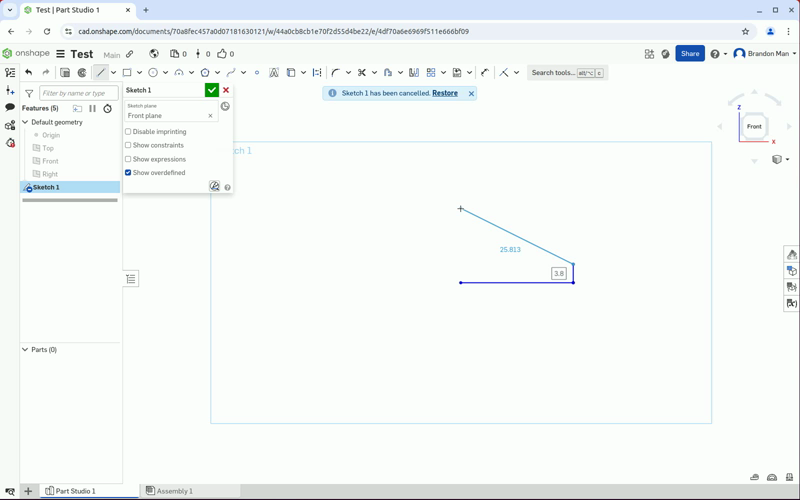
key_up(shift)
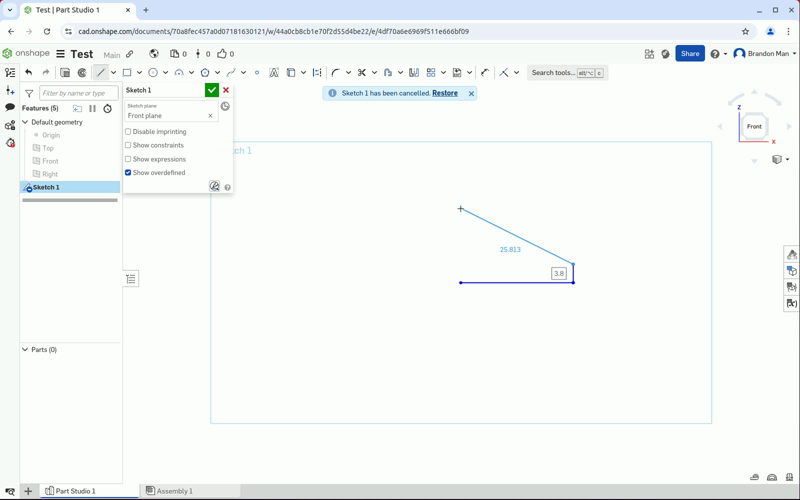
key_down(shift)
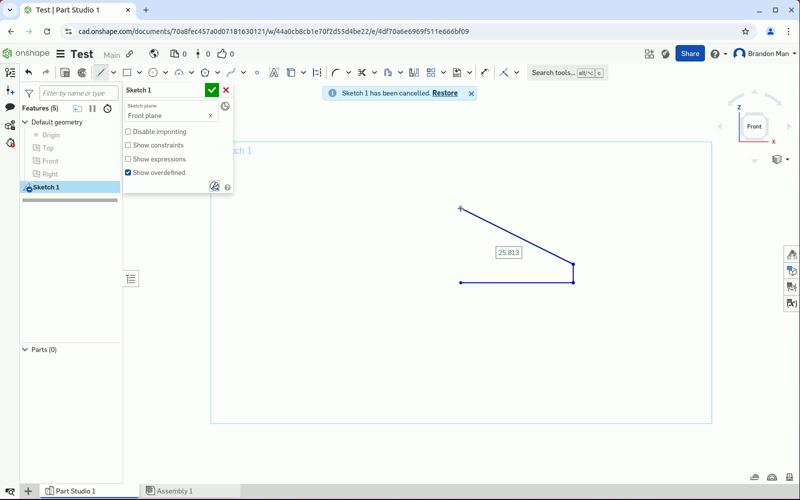
mouse_move(460, 282)
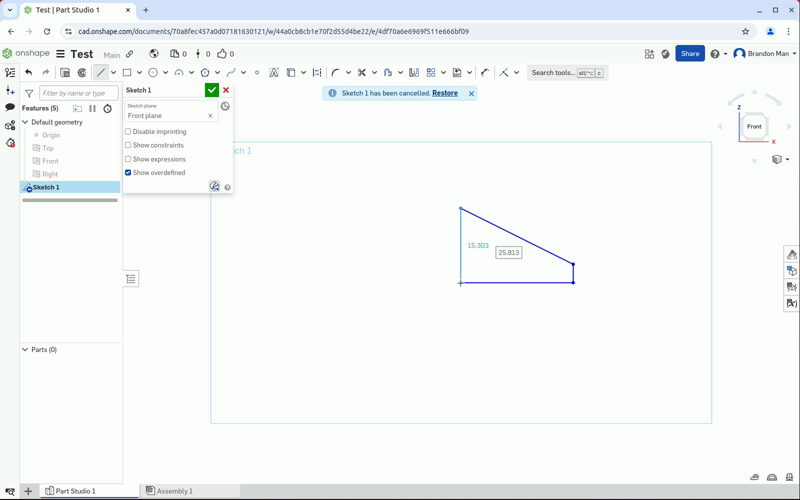
key_up(shift)
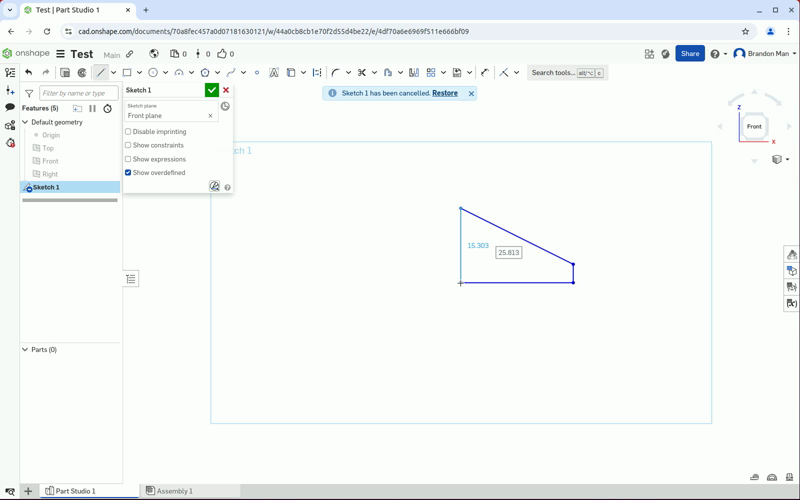
click(460, 282)
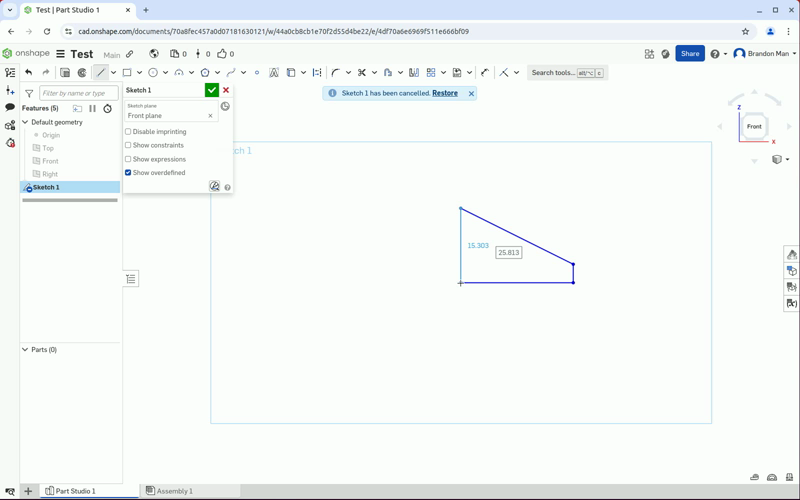
key(esc)
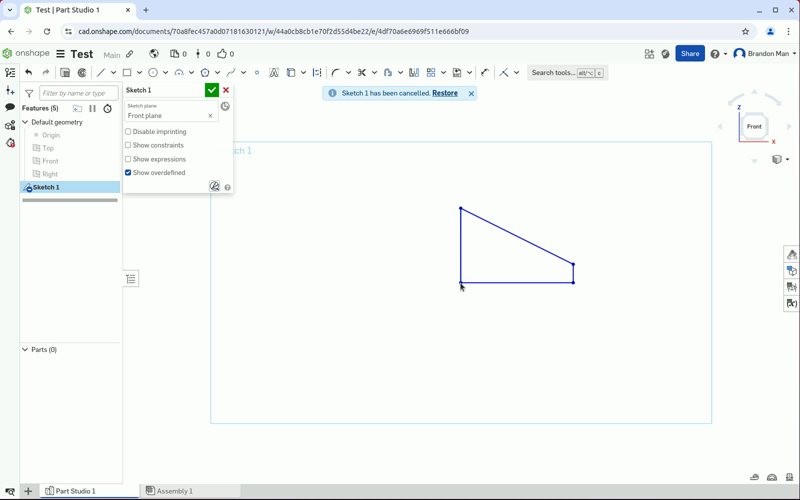
mouse_move(519, 241)
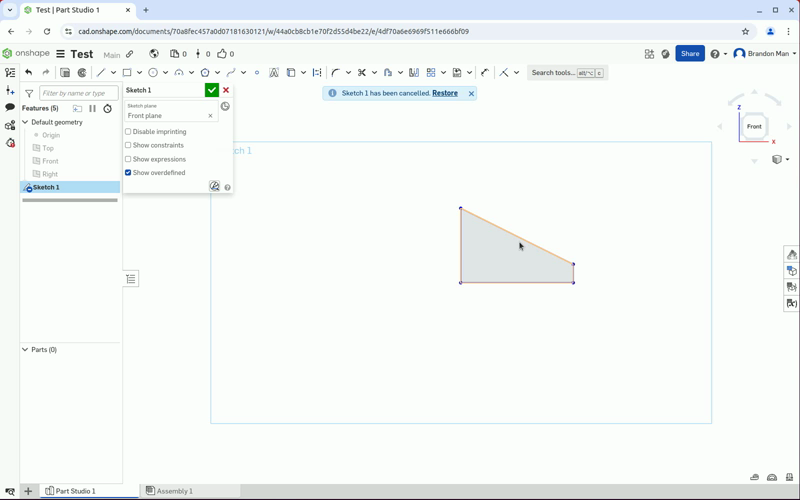
click(519, 241)
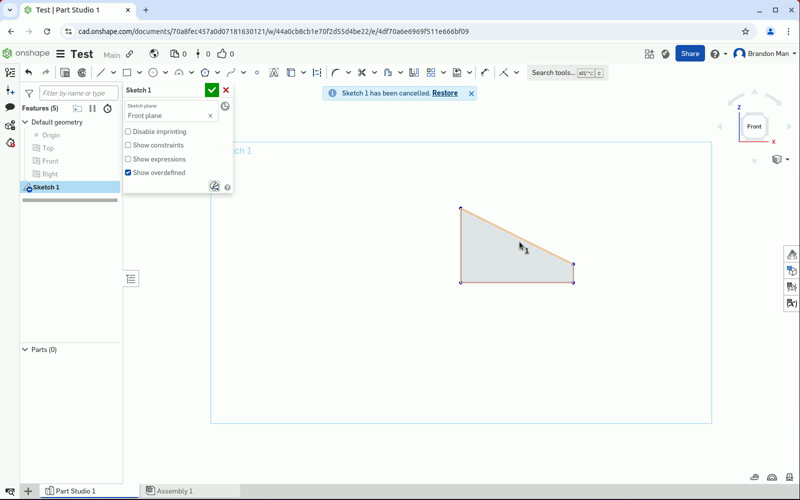
mouse_move(73, 352)
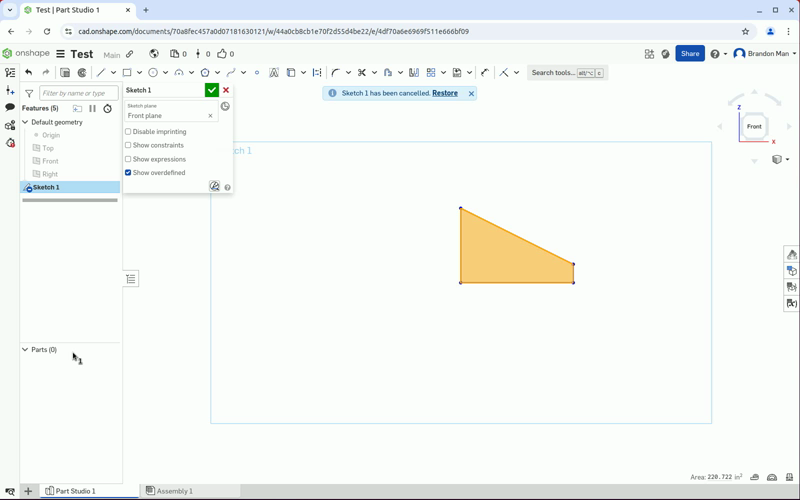
key(shift+y)
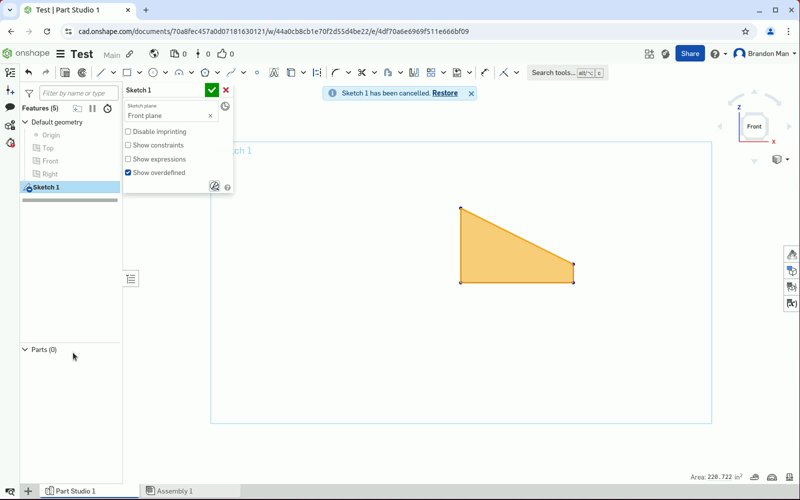
key(shift+e)
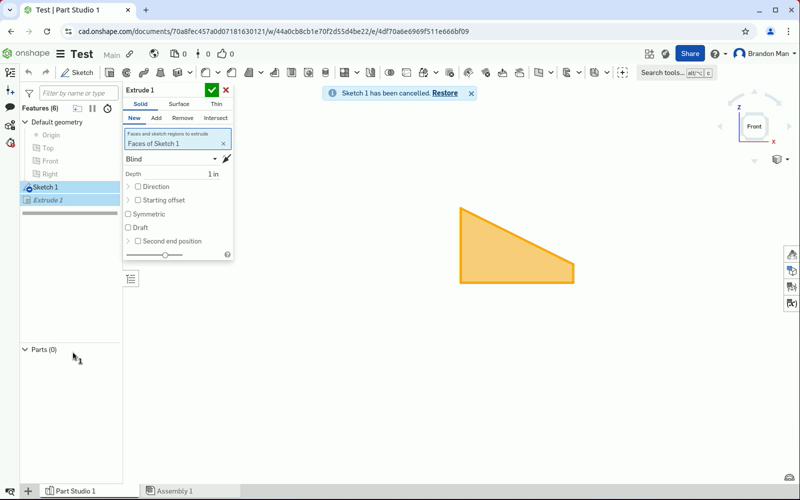
mouse_move(143, 106)
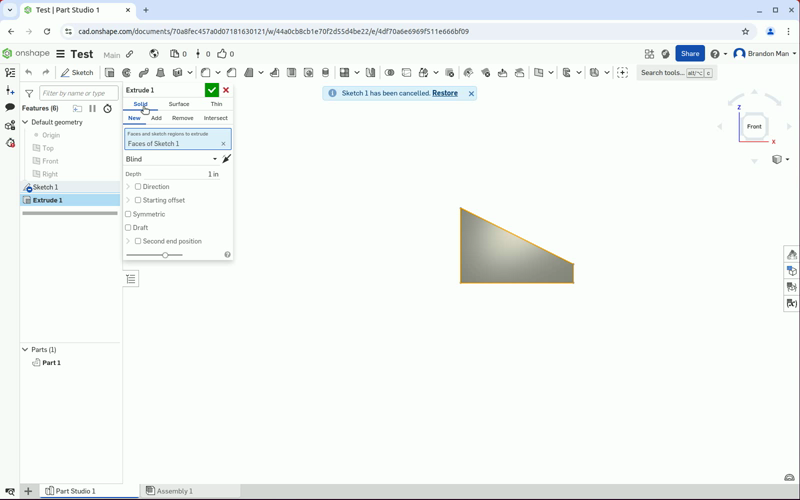
click(143, 106)
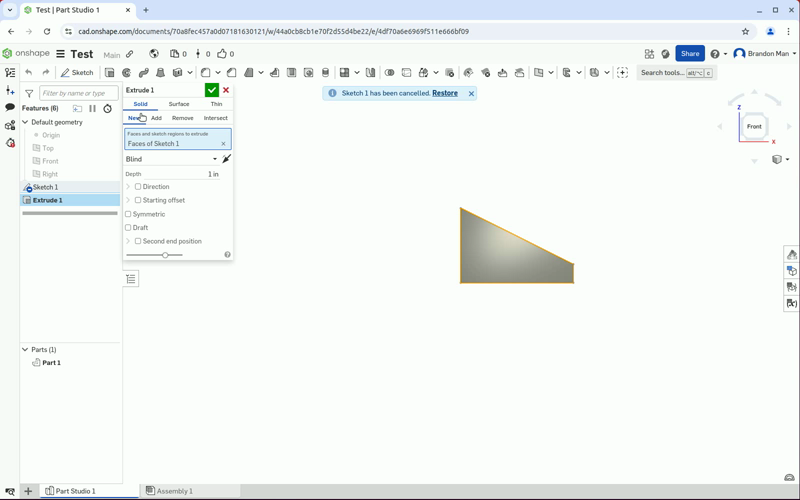
mouse_move(137, 120)
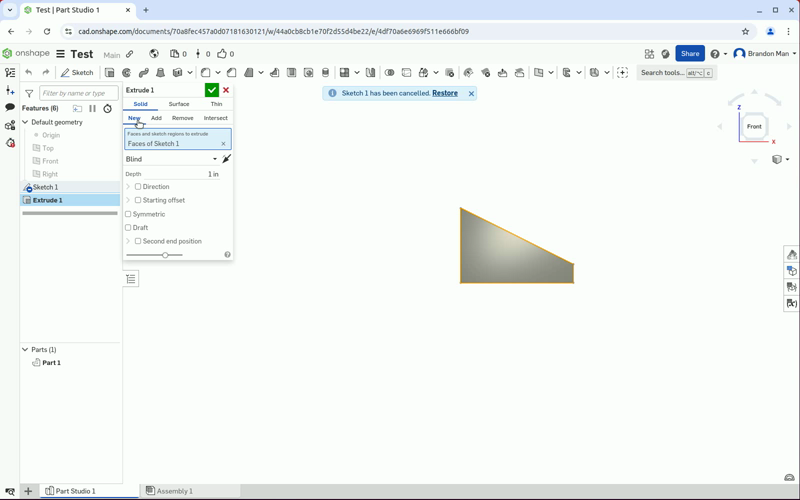
click(137, 120)
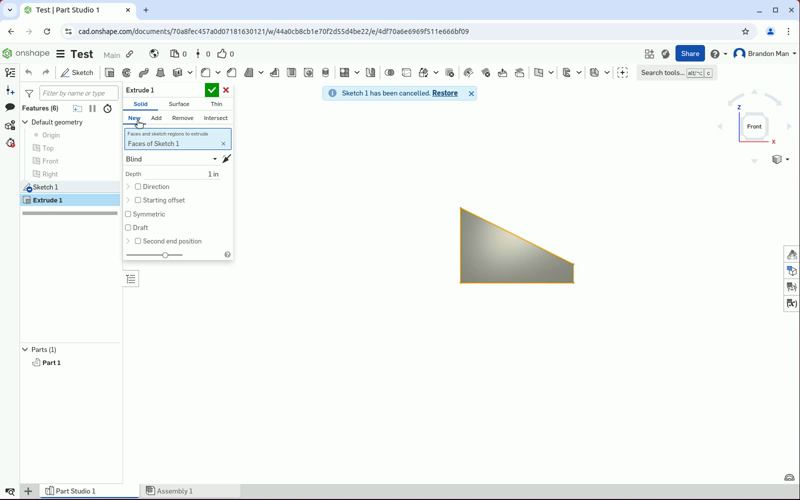
key(tab, 4)
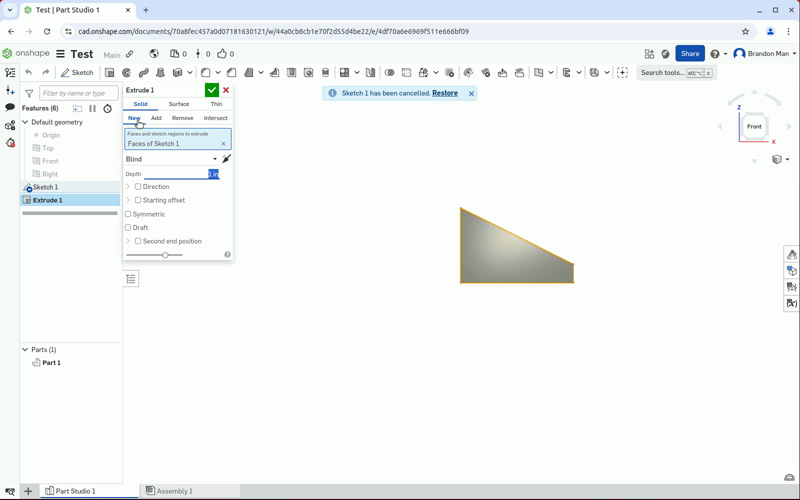
text(15.406)
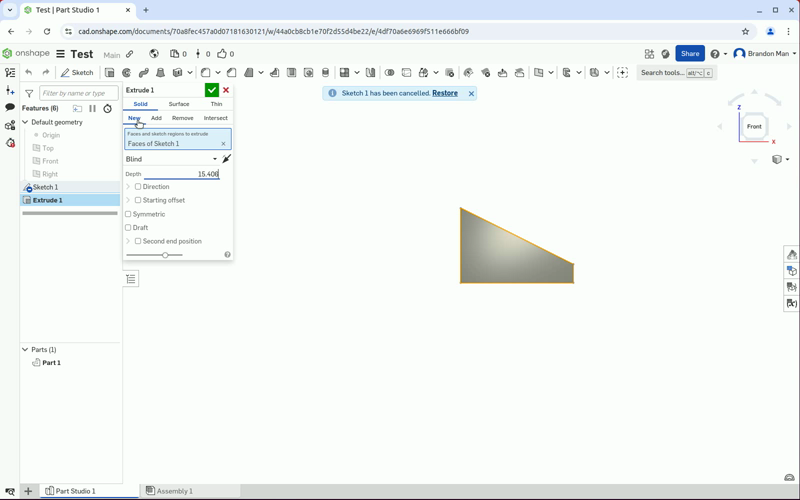
key(tab, 3)
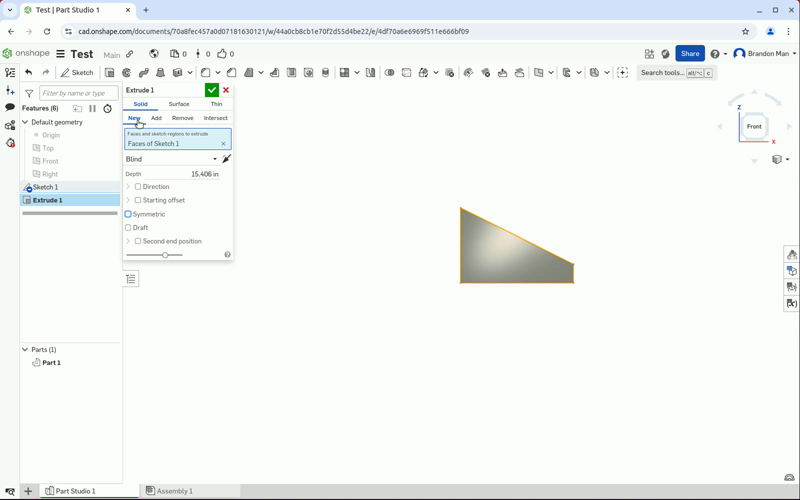
key(space)
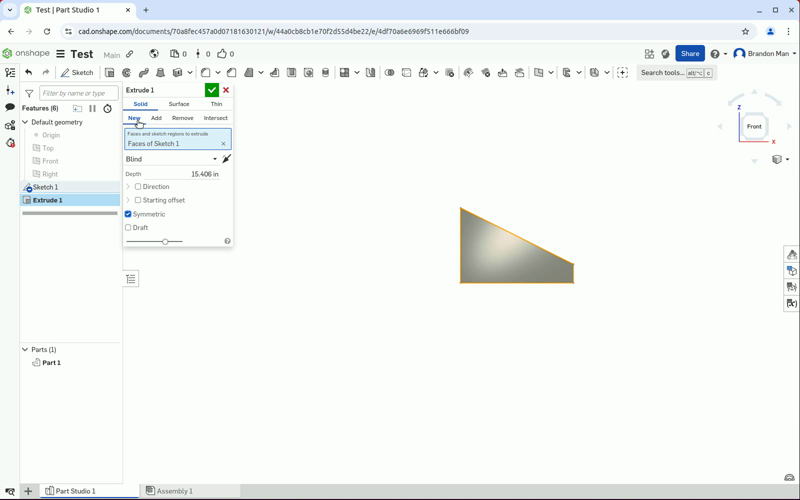
key(enter)
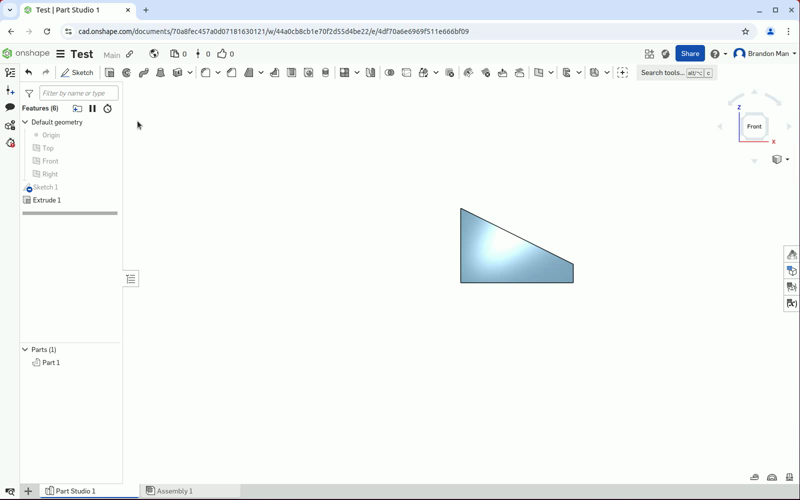
key(shift+h)
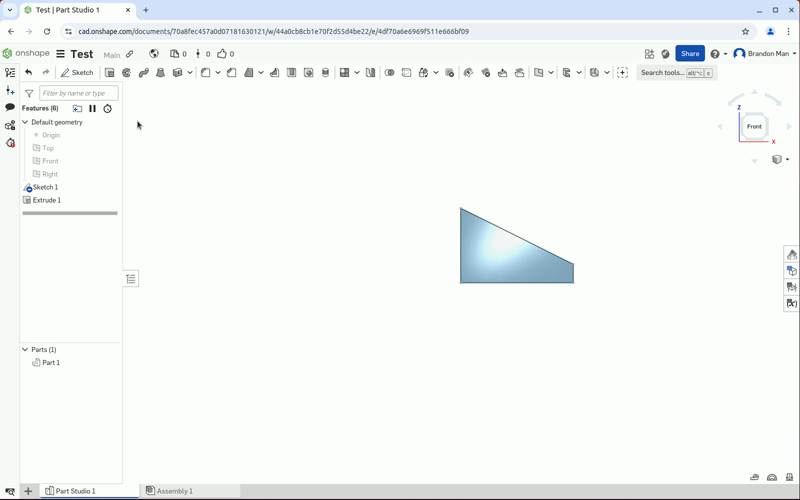
key(shift+h)
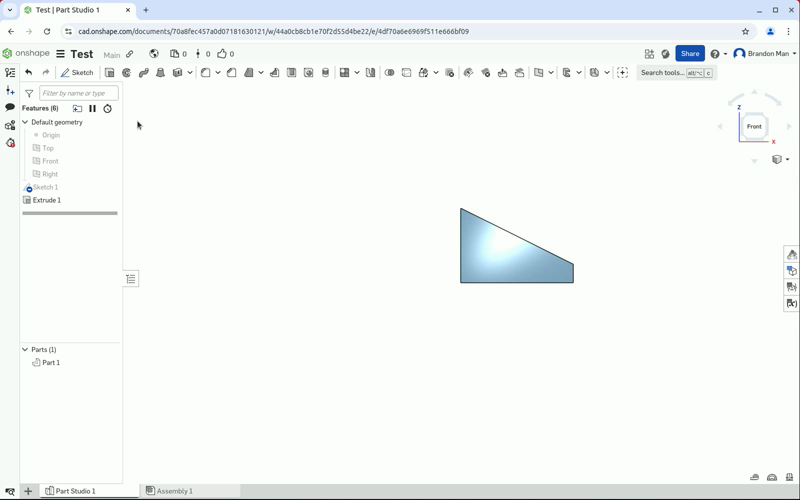
mouse_move(73, 189)
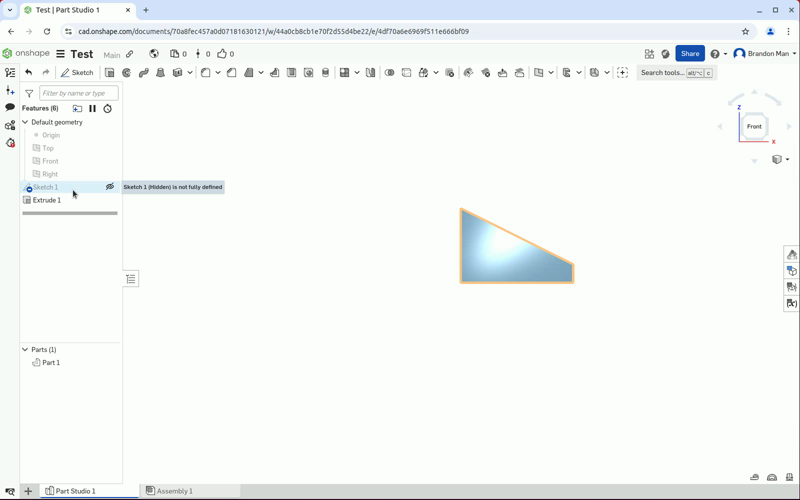
click(73, 189)
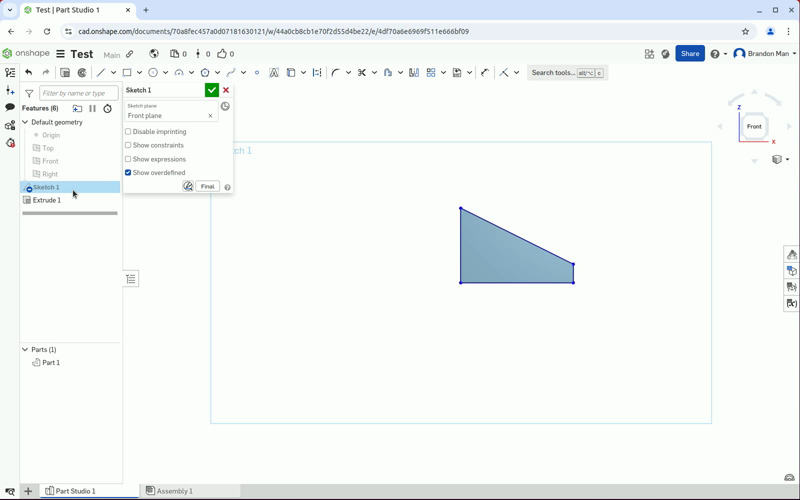
mouse_move(229, 92)
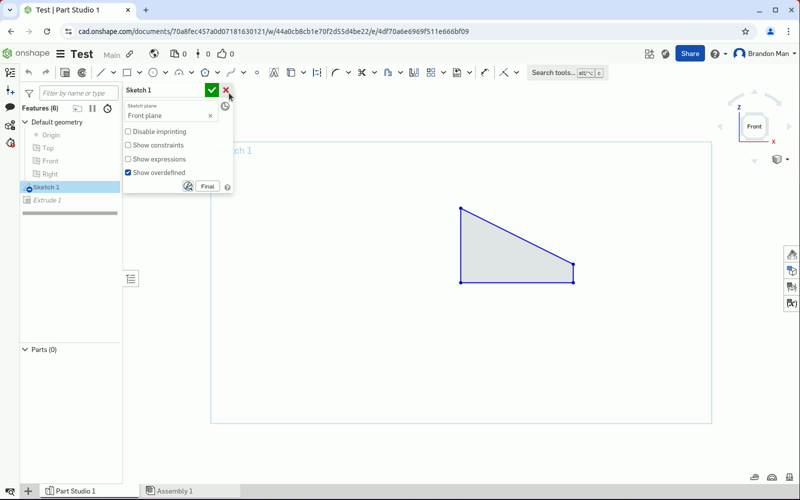
click(229, 92)
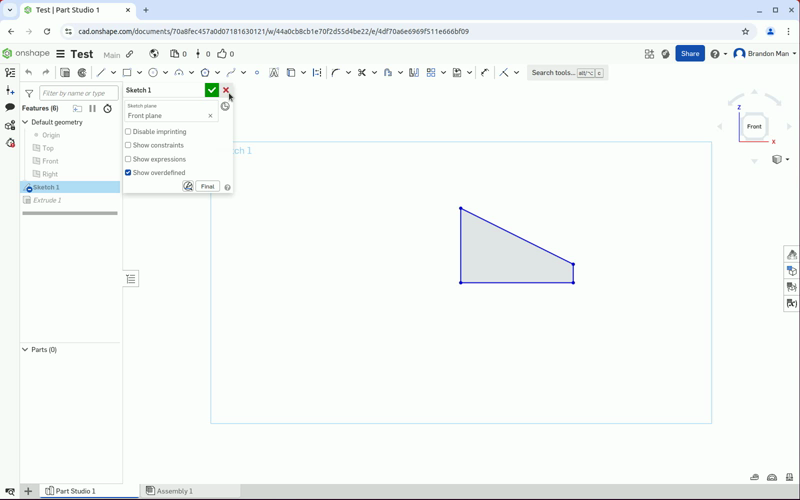
key(shift+s)
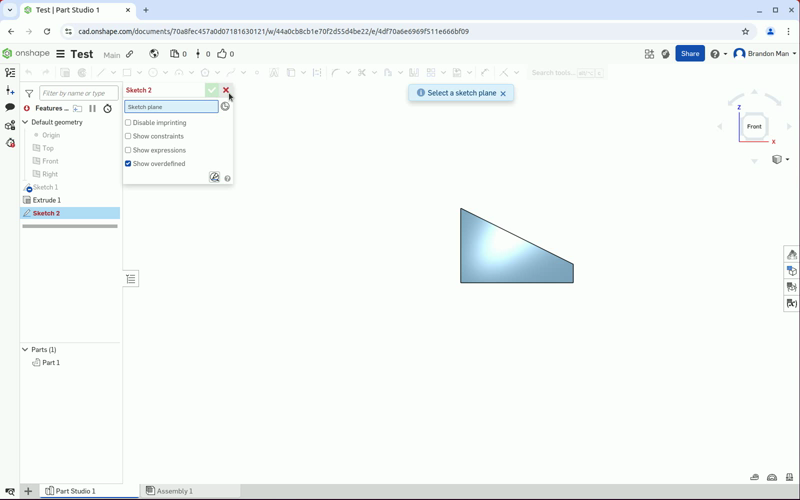
mouse_move(73, 163)
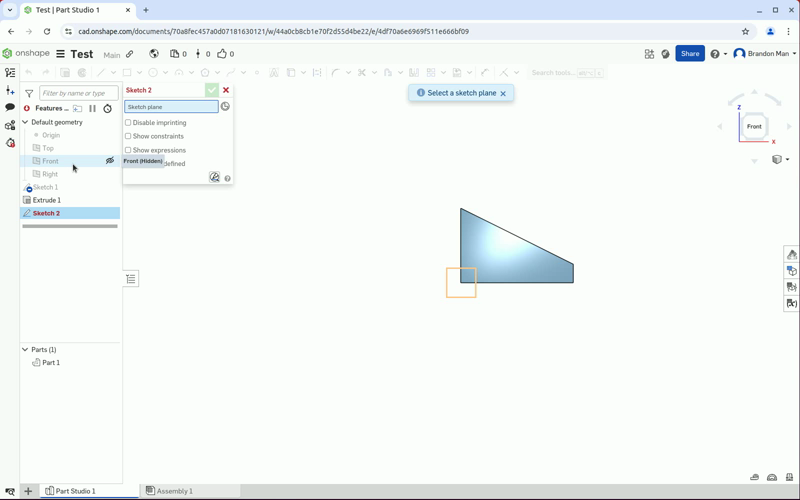
click(73, 163)
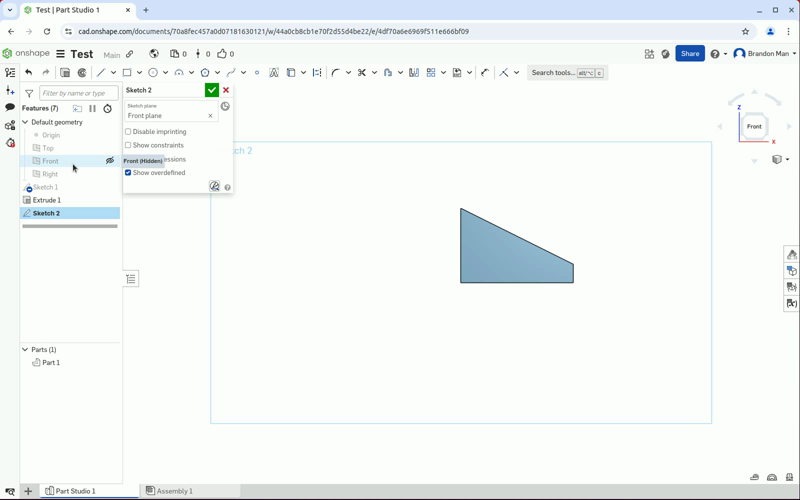
mouse_move(73, 352)
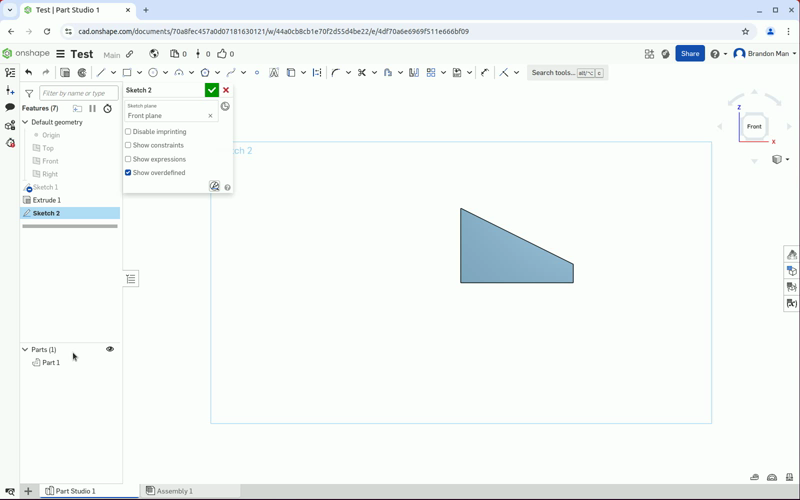
key(y)
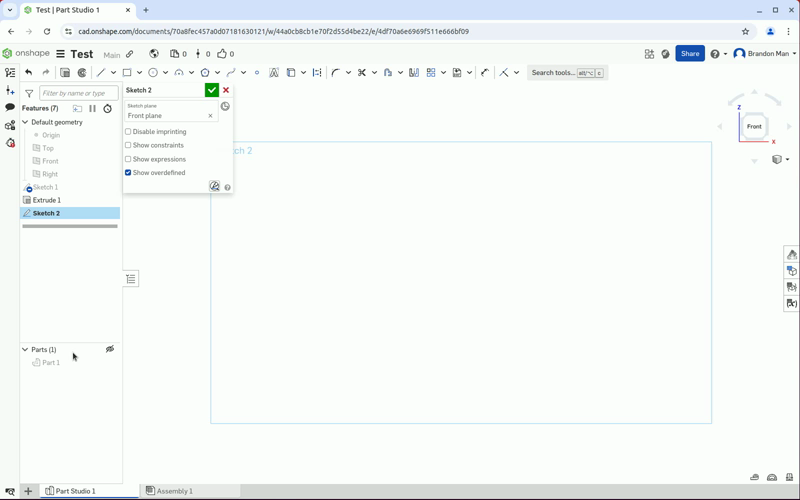
key(l)
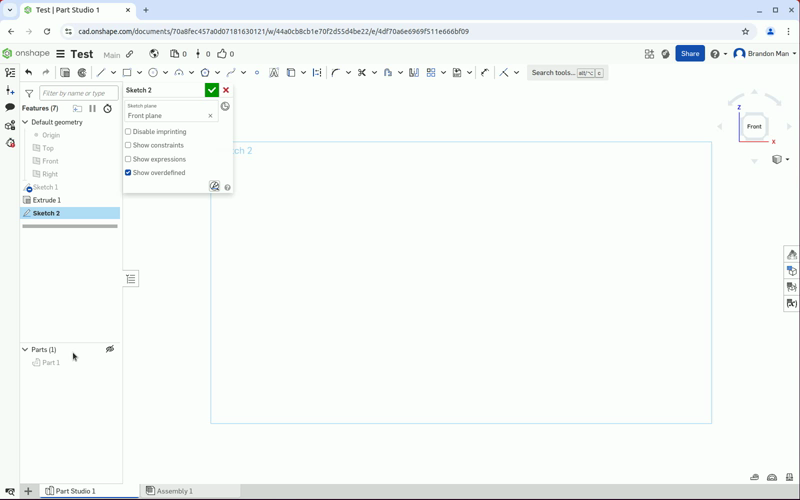
key_down(shift)
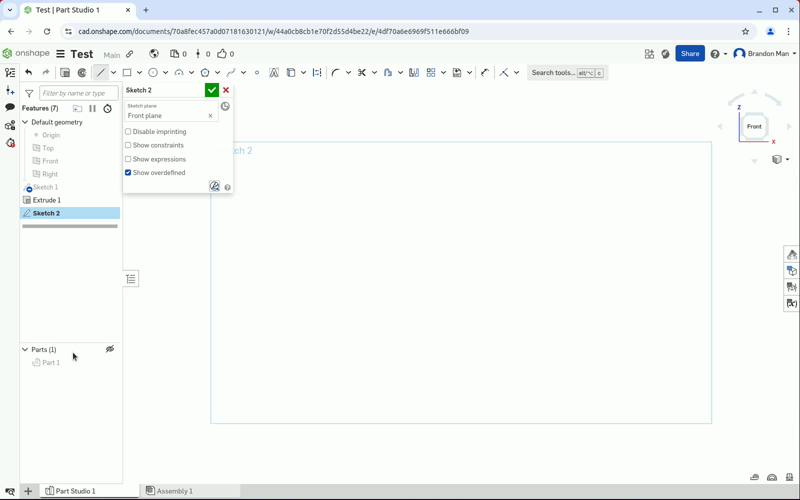
mouse_move(460, 245)
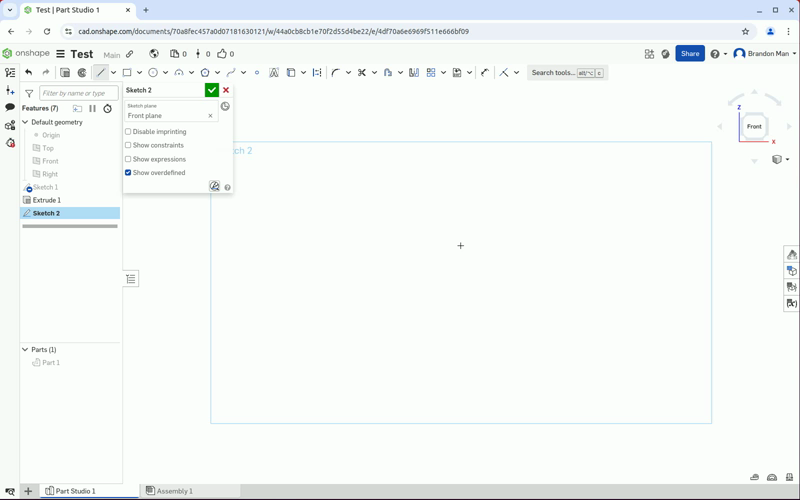
click(460, 245)
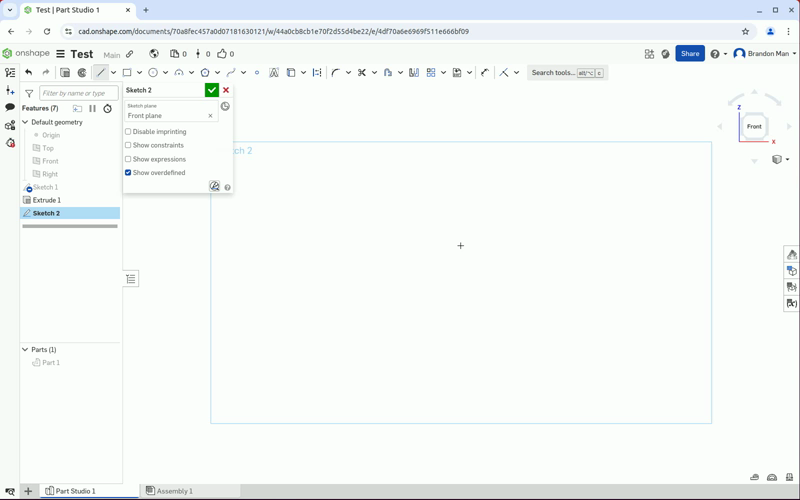
key_up(shift)
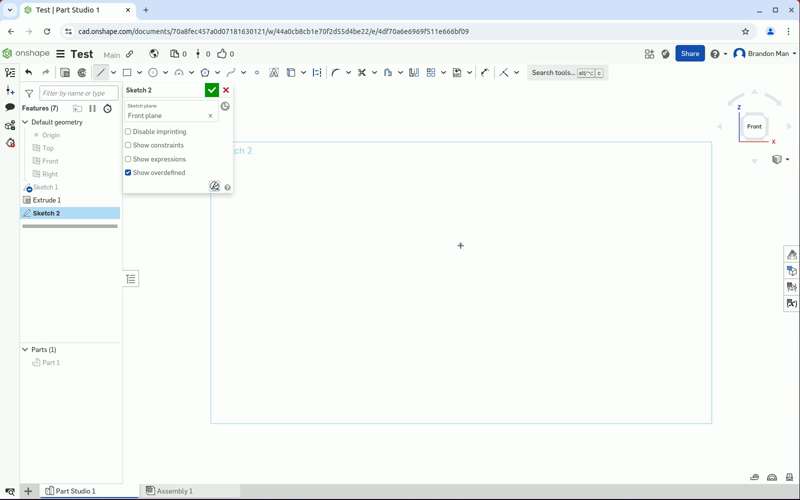
key_down(shift)
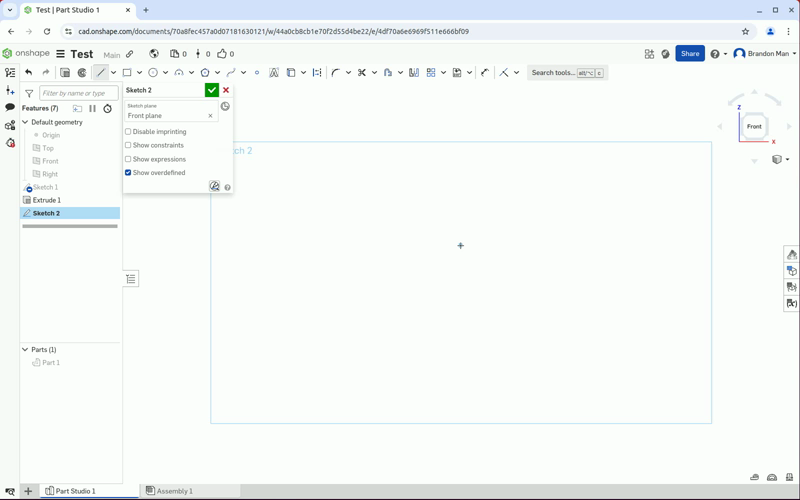
mouse_move(536, 245)
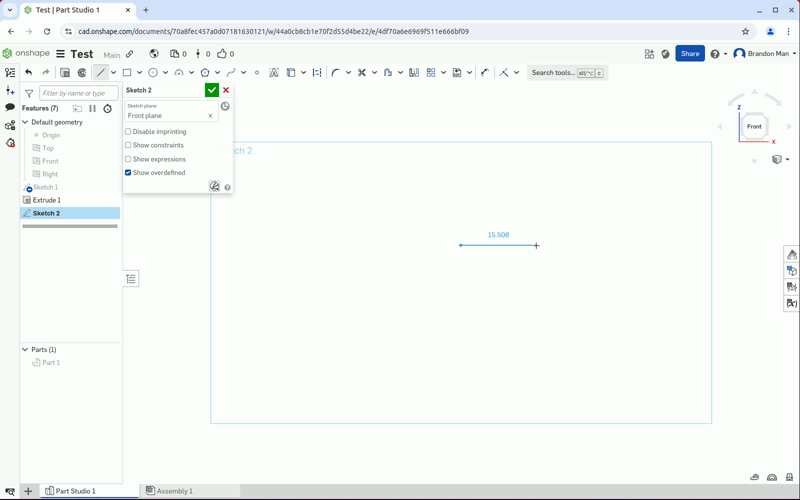
click(536, 245)
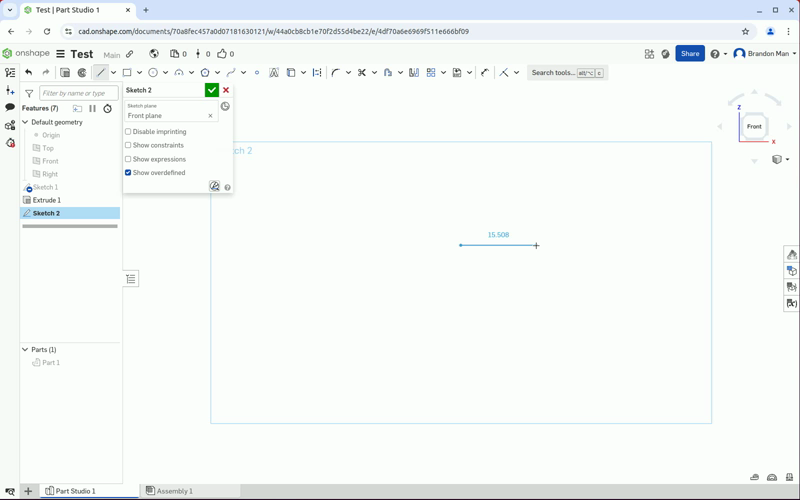
key_up(shift)
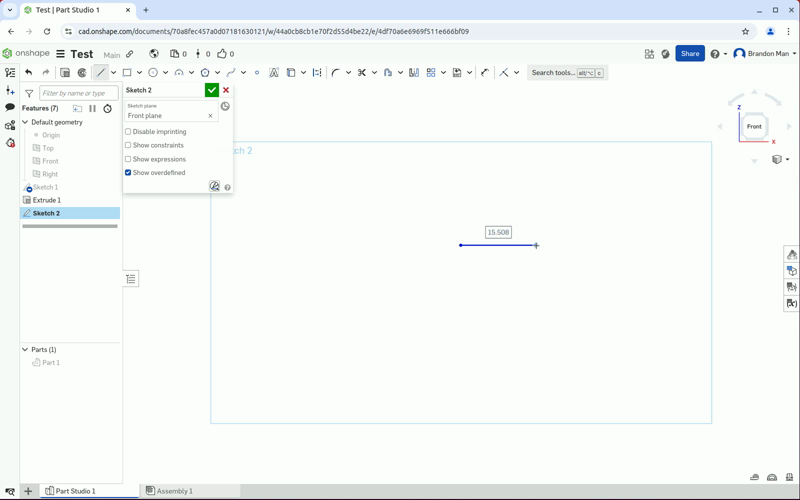
key_down(shift)
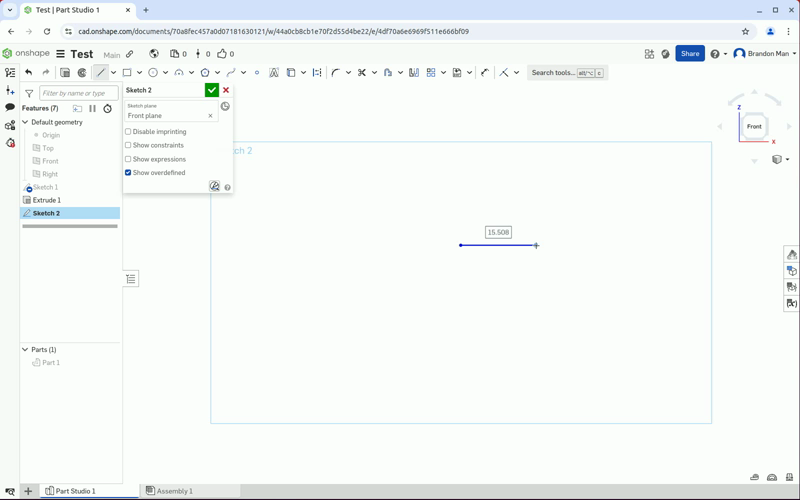
mouse_move(460, 207)
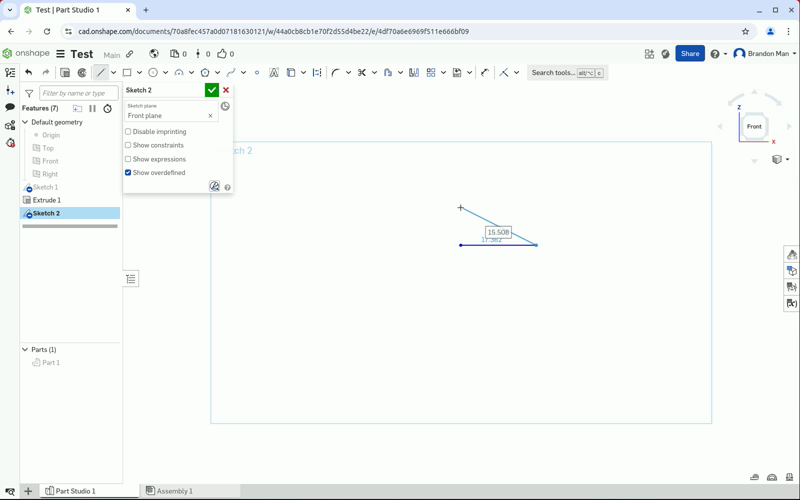
click(460, 207)
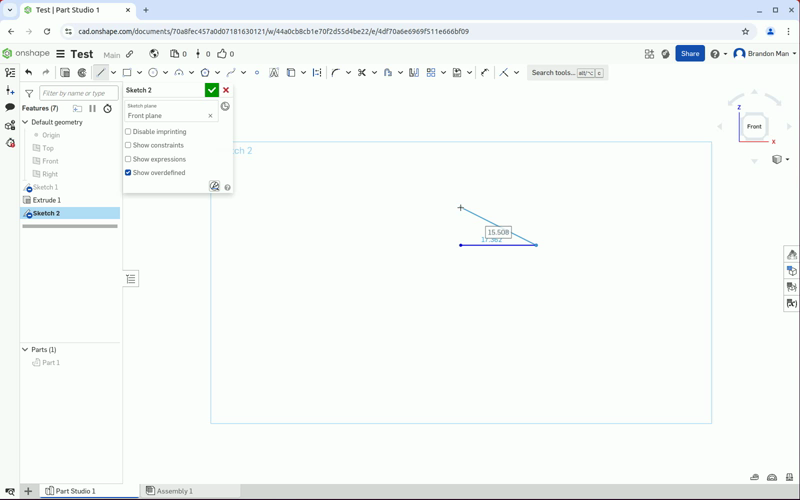
key_up(shift)
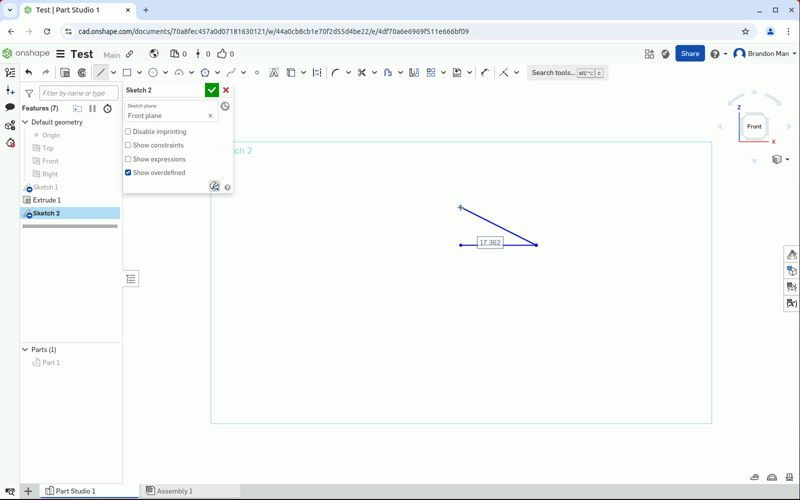
mouse_move(490, 207)
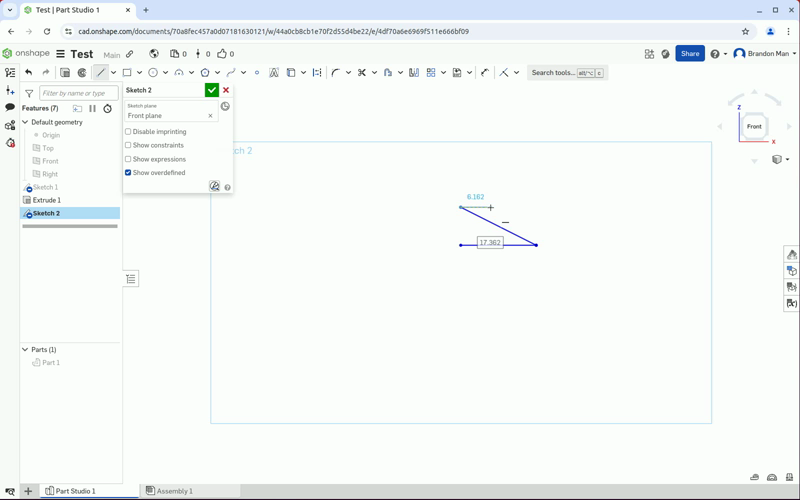
key_down(shift)
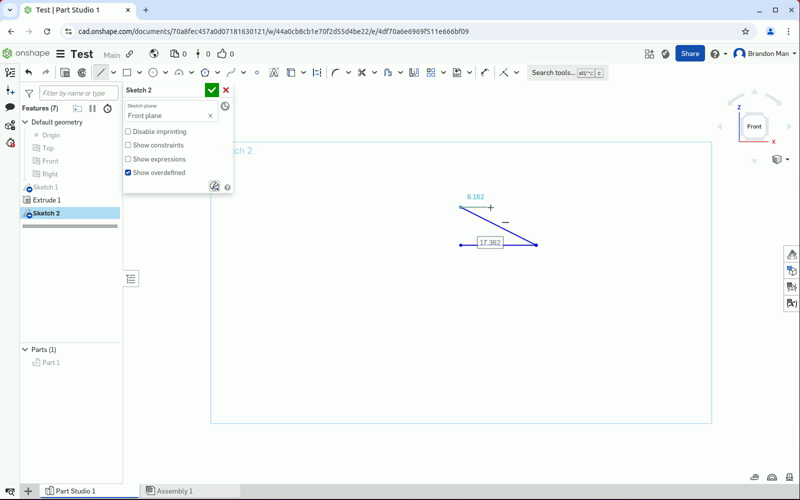
mouse_move(460, 245)
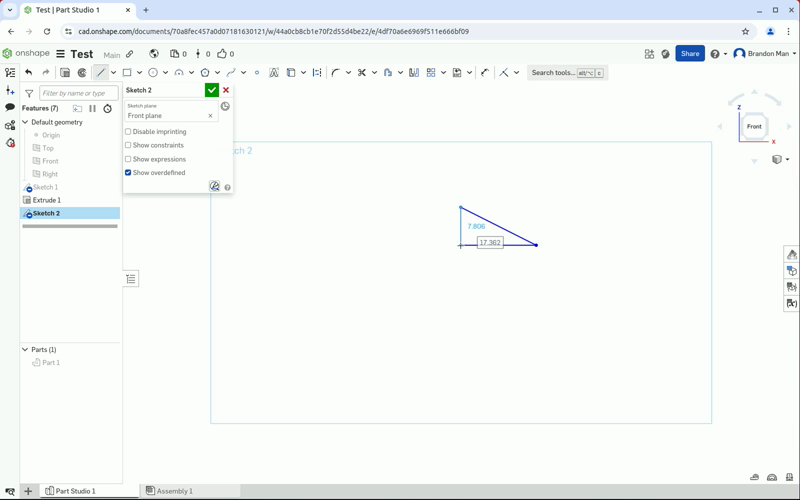
key_up(shift)
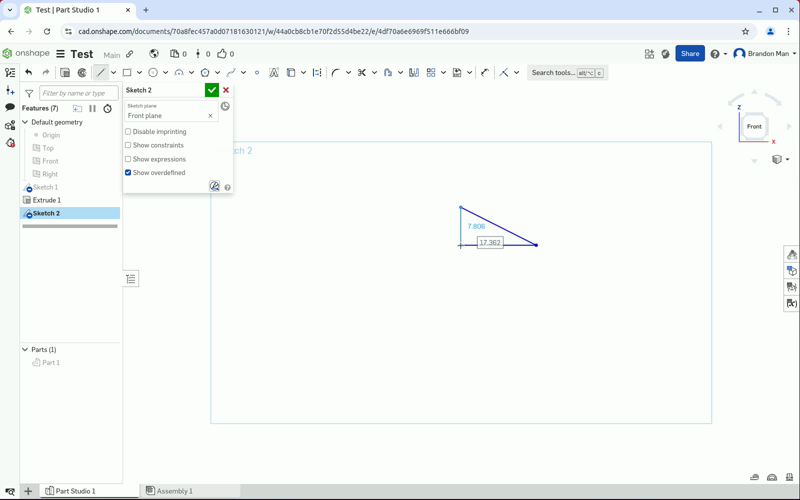
click(460, 245)
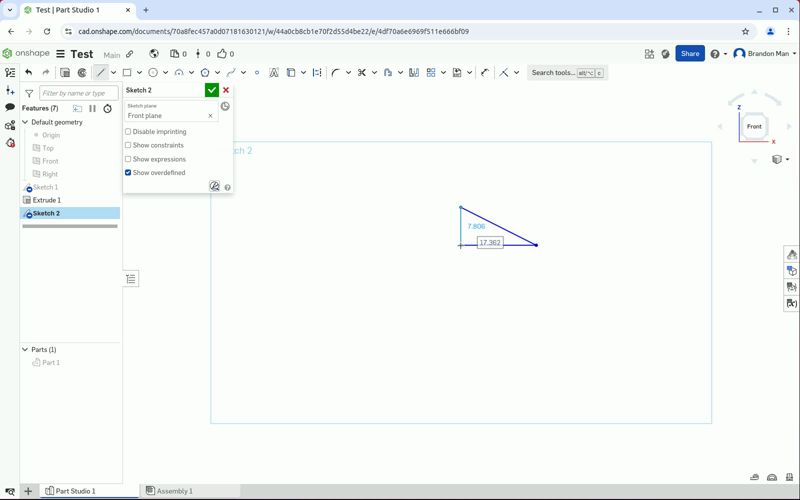
key(esc)
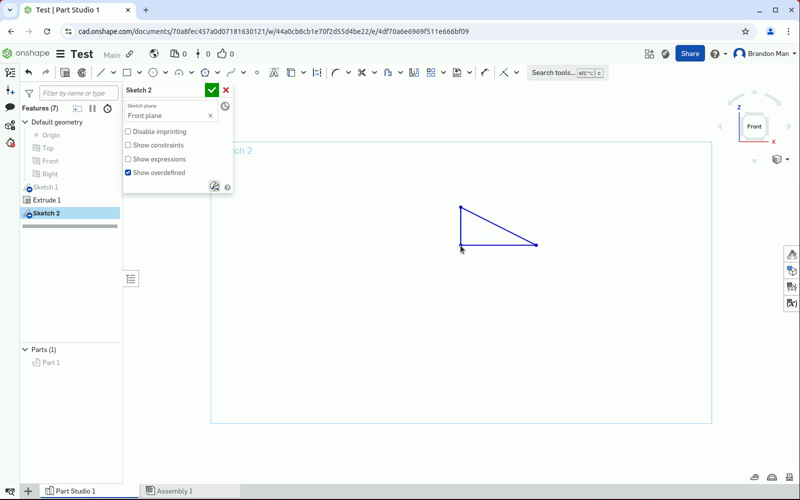
mouse_move(470, 237)
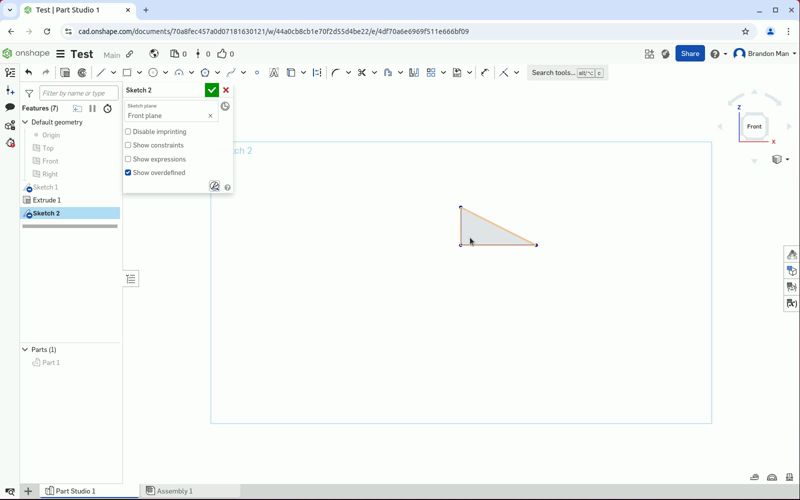
scroll(6)
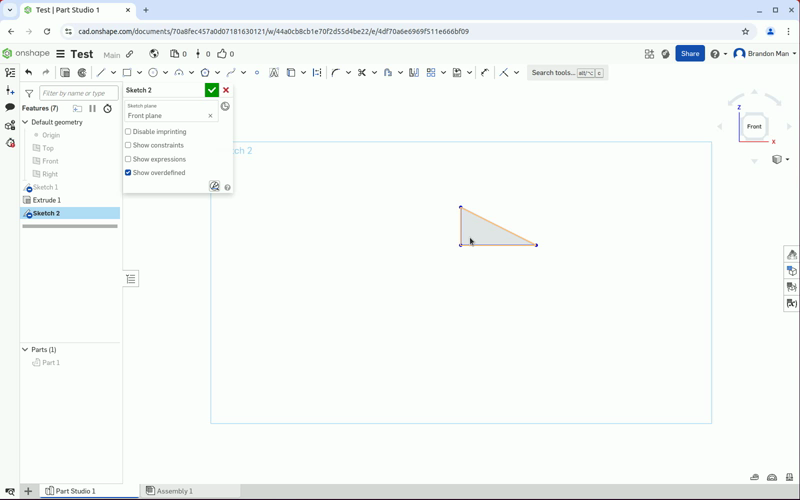
scroll(6)
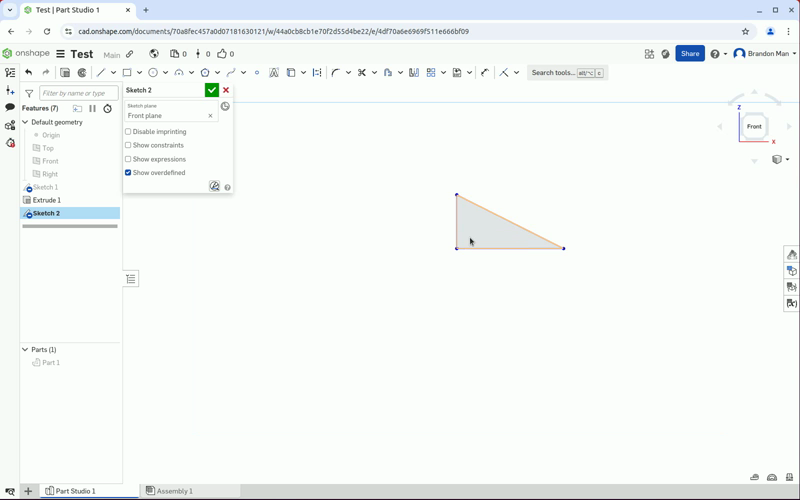
scroll(6)
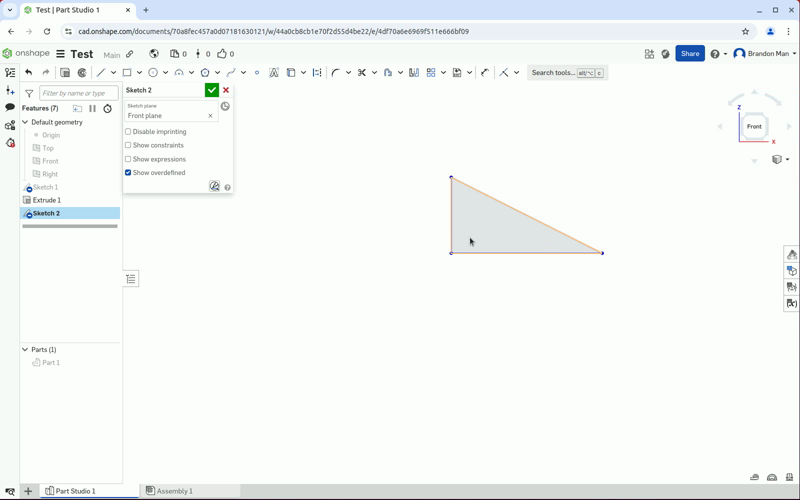
scroll(6)
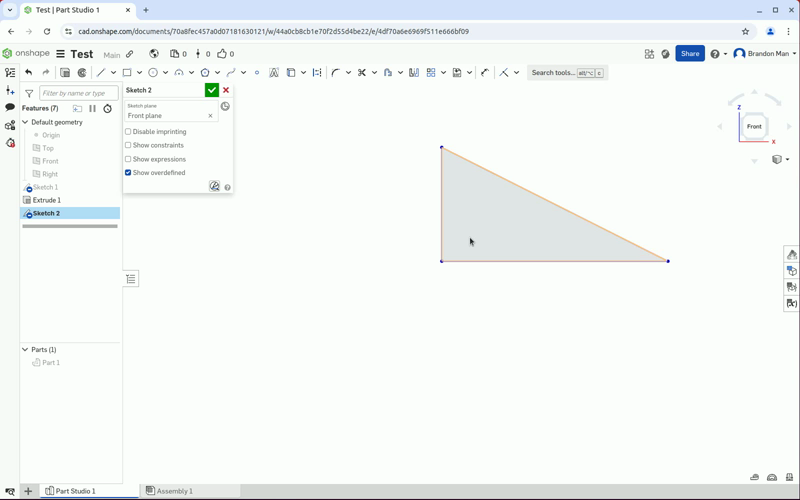
scroll(6)
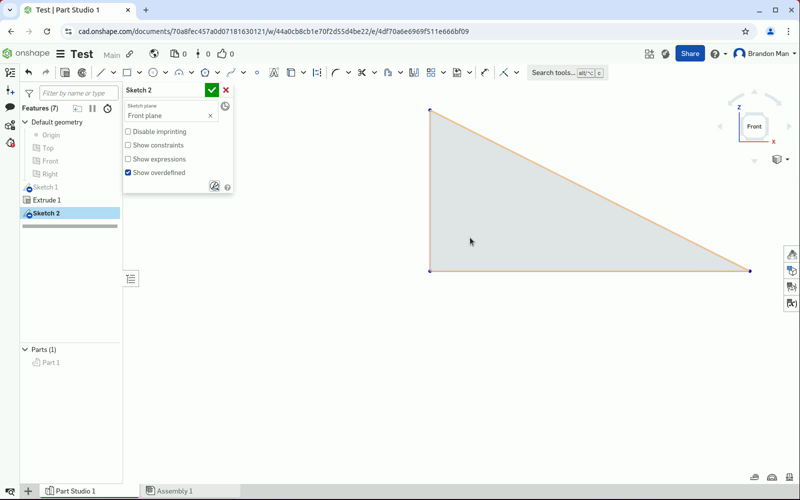
scroll(6)
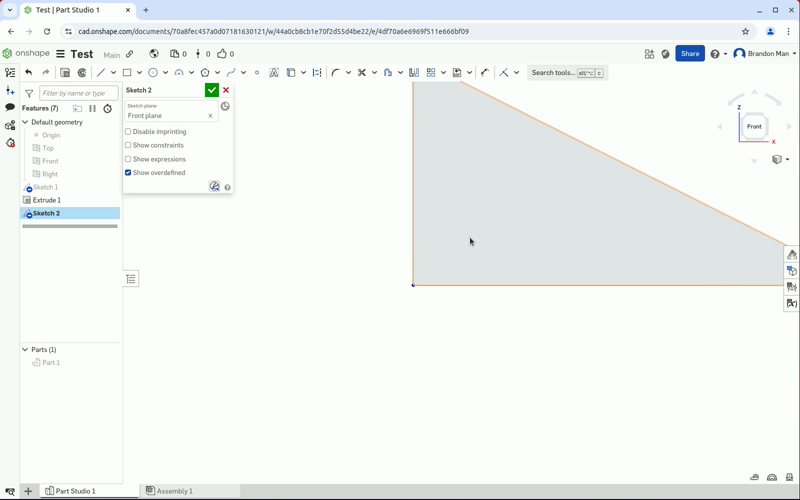
scroll(6)
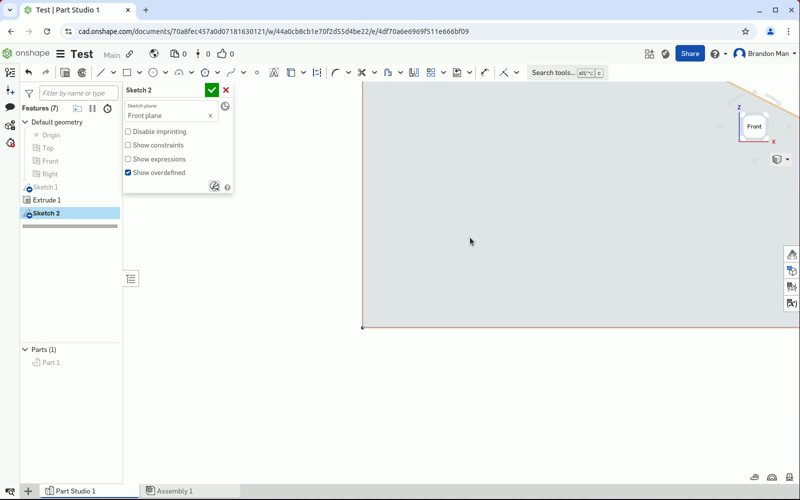
click(470, 237)
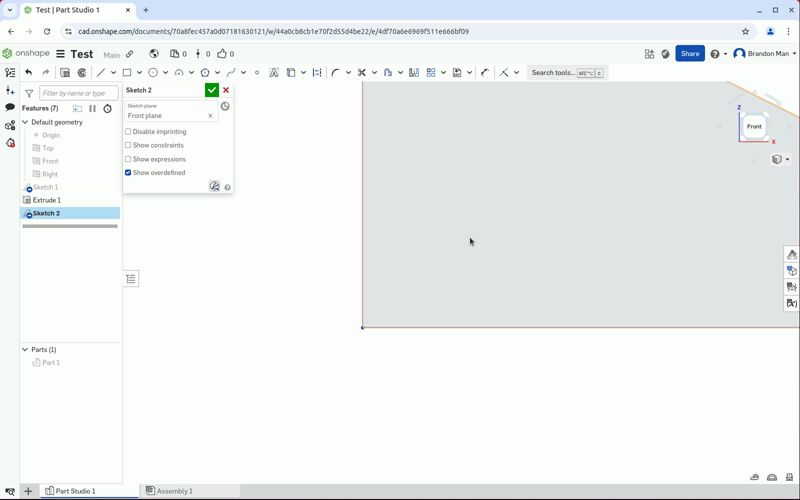
scroll(-6)
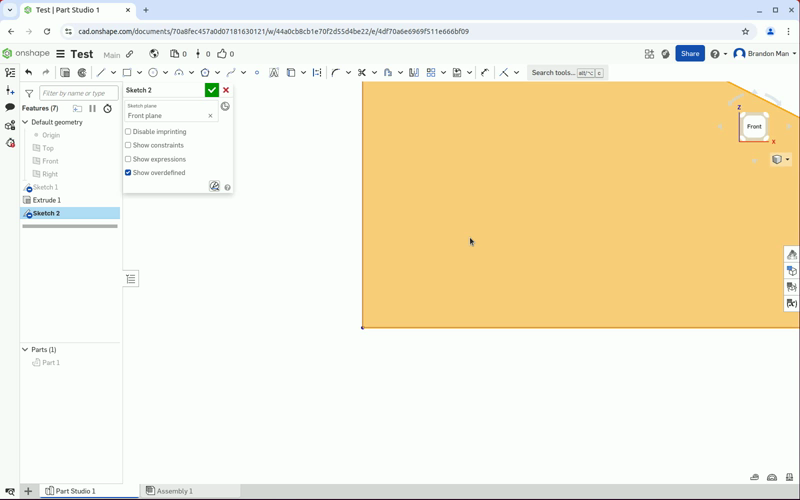
scroll(-6)
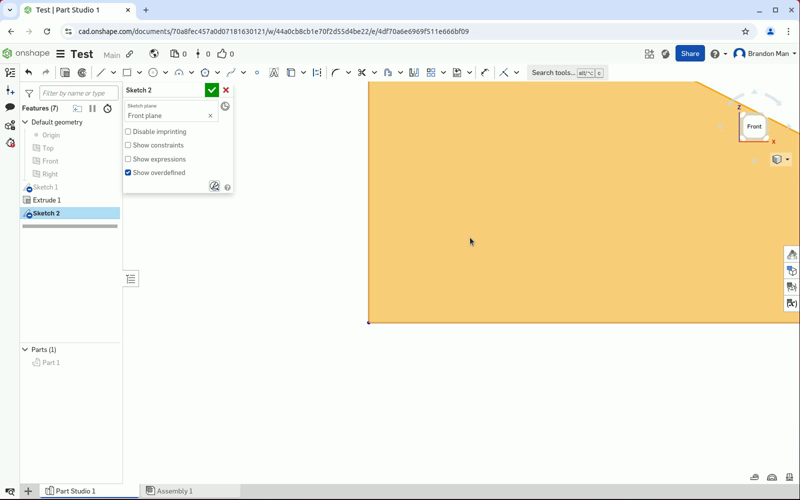
scroll(-6)
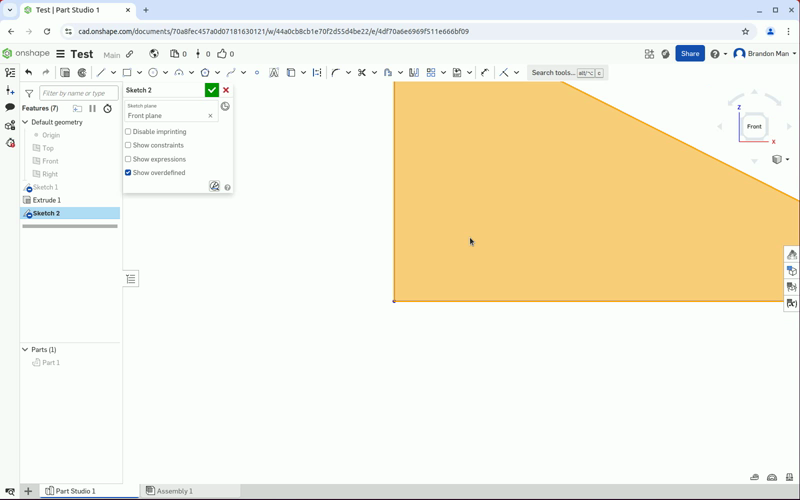
scroll(-6)
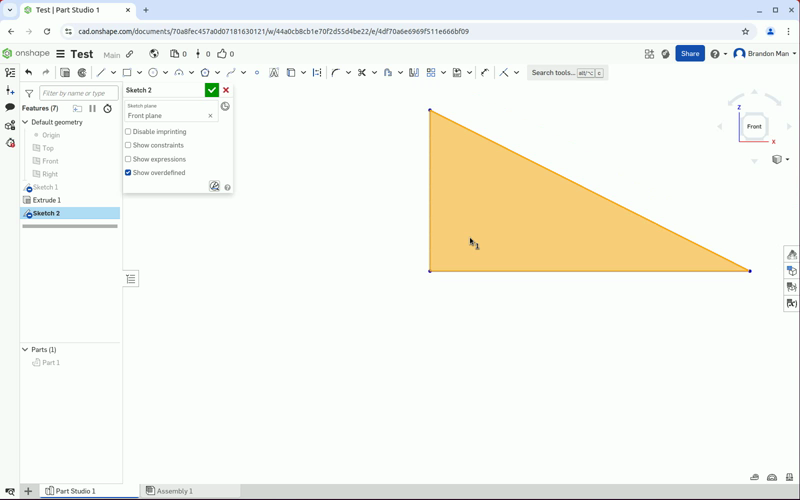
scroll(-6)
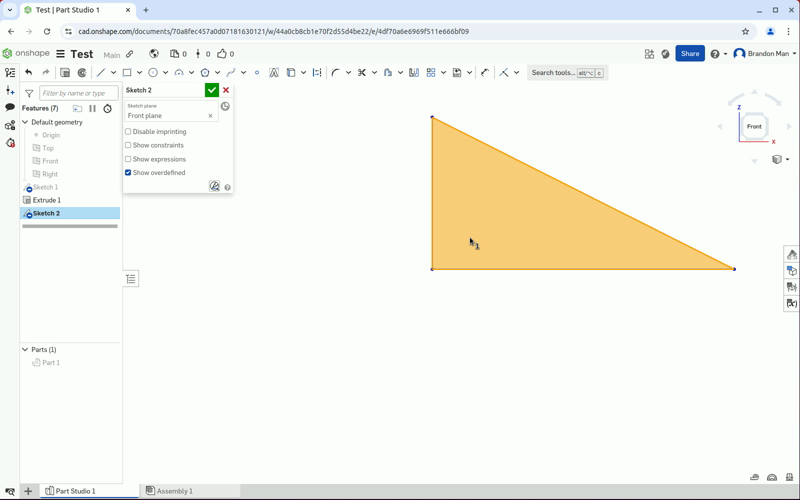
scroll(-6)
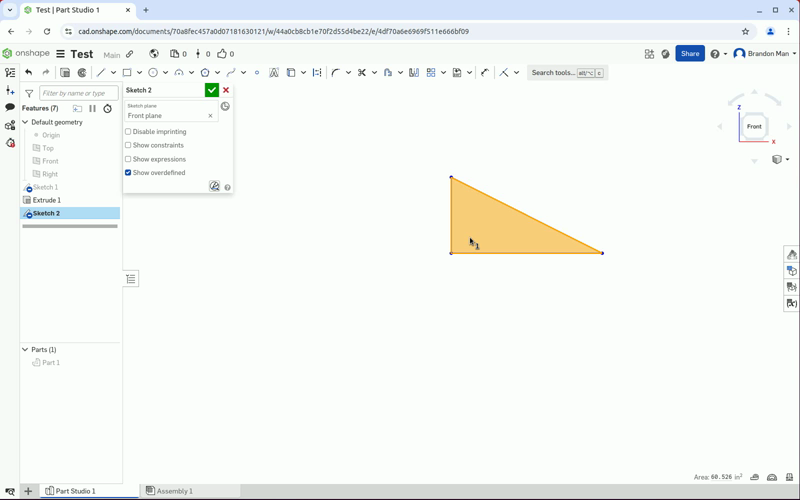
scroll(-6)
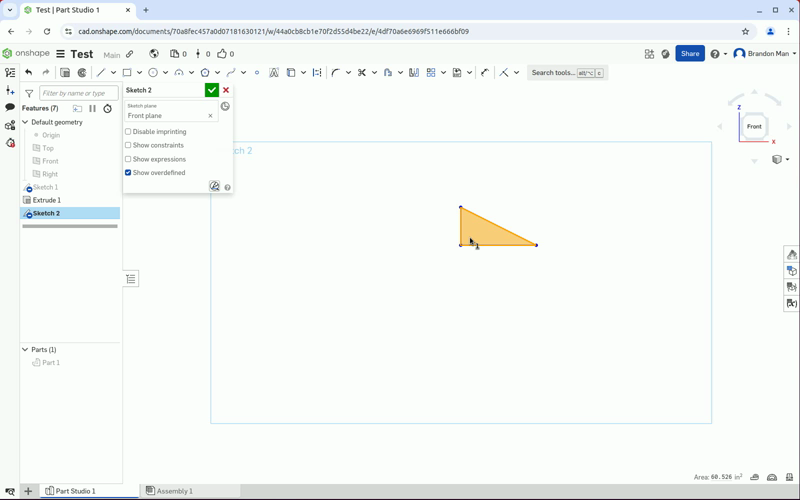
mouse_move(73, 352)
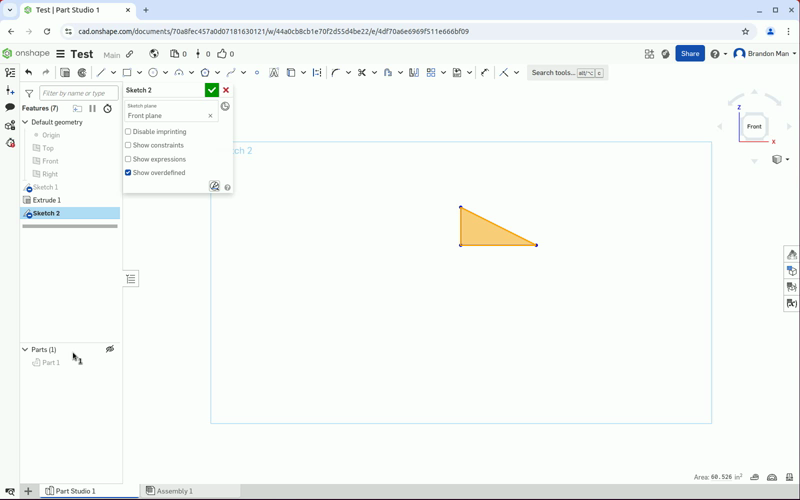
key(shift+y)
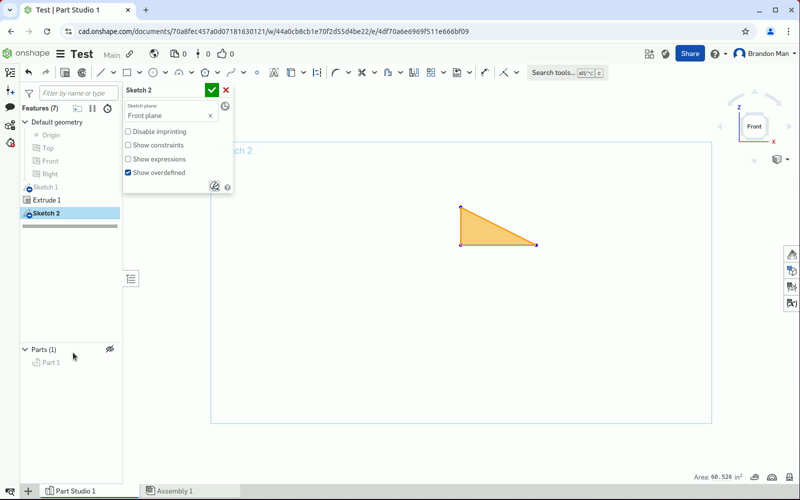
key(shift+e)
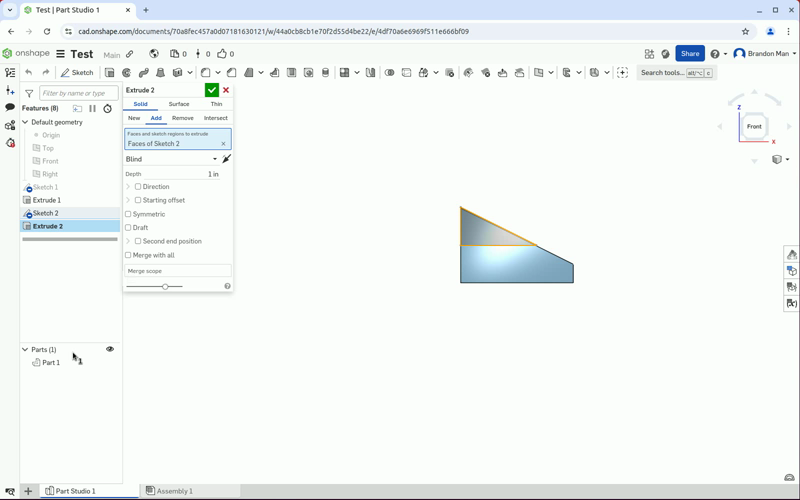
mouse_move(143, 106)
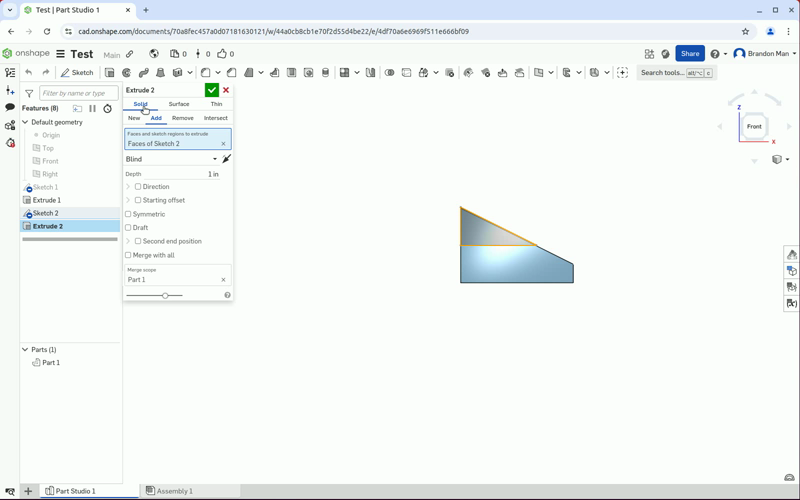
click(143, 106)
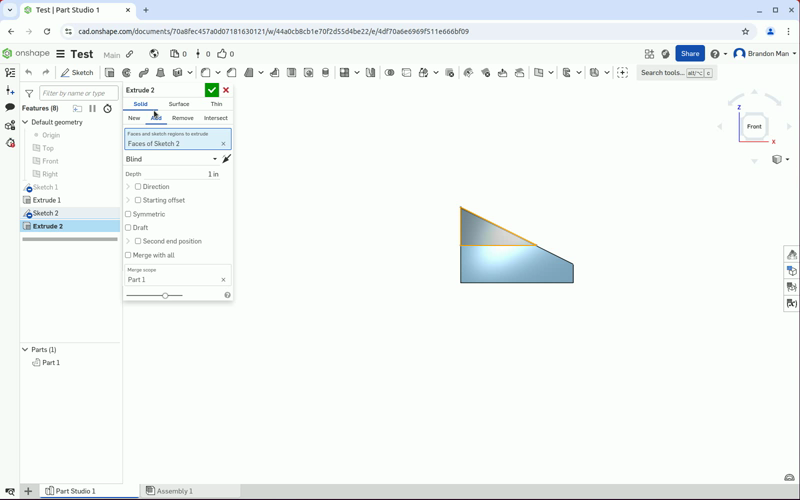
mouse_move(186, 120)
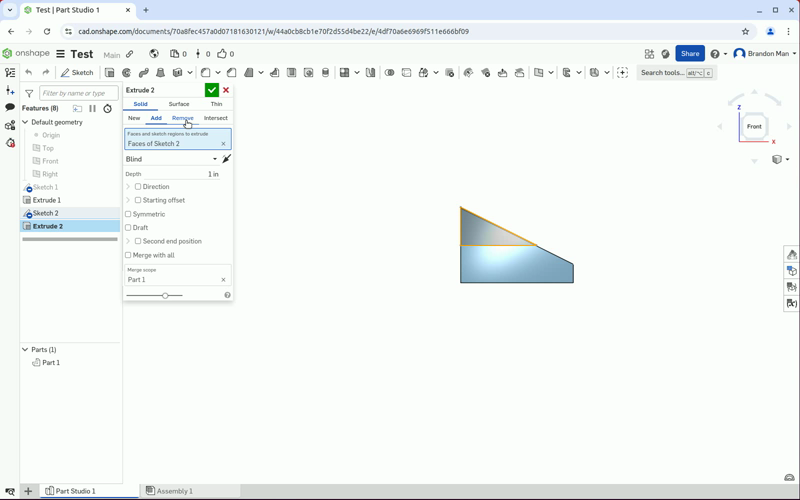
click(186, 120)
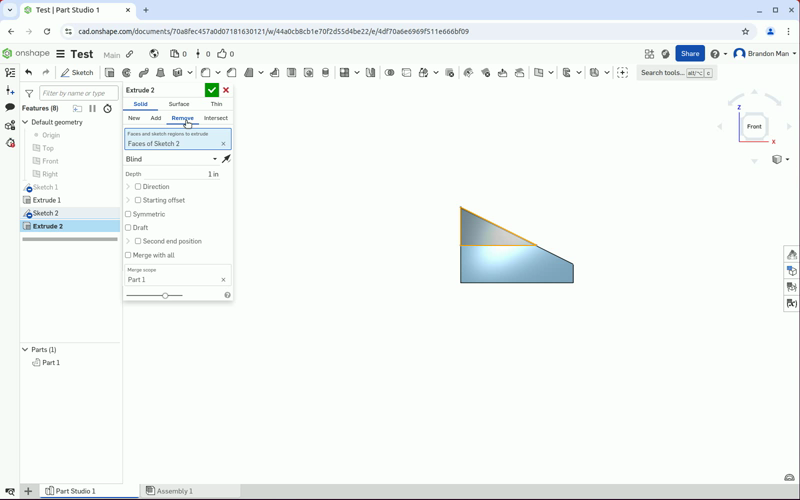
key(tab, 4)
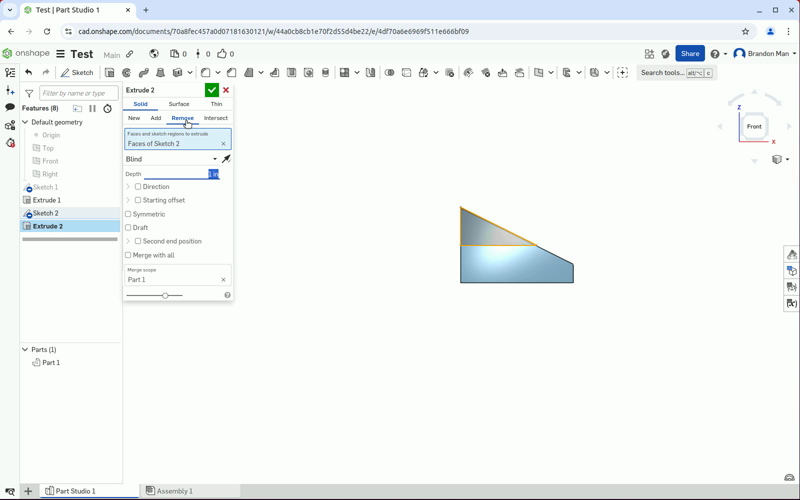
text(7.702)
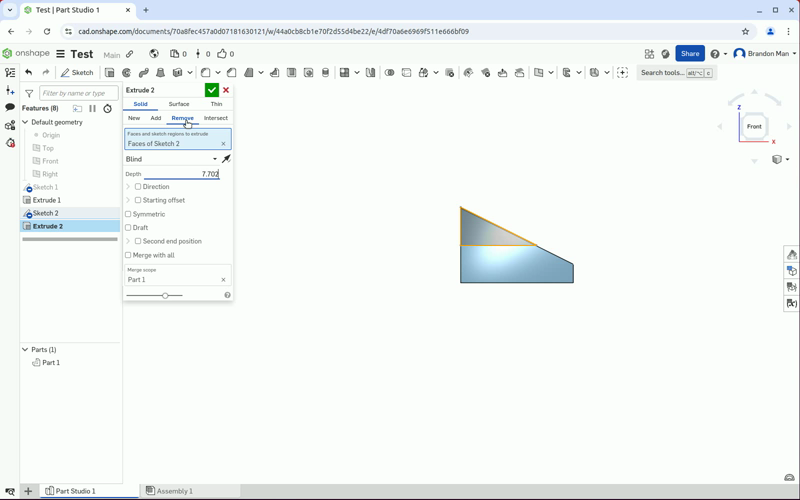
key(tab, 3)
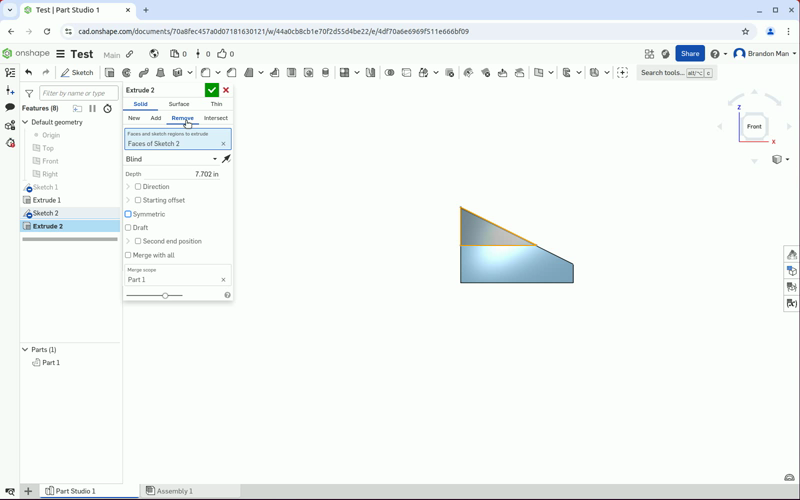
key(space)
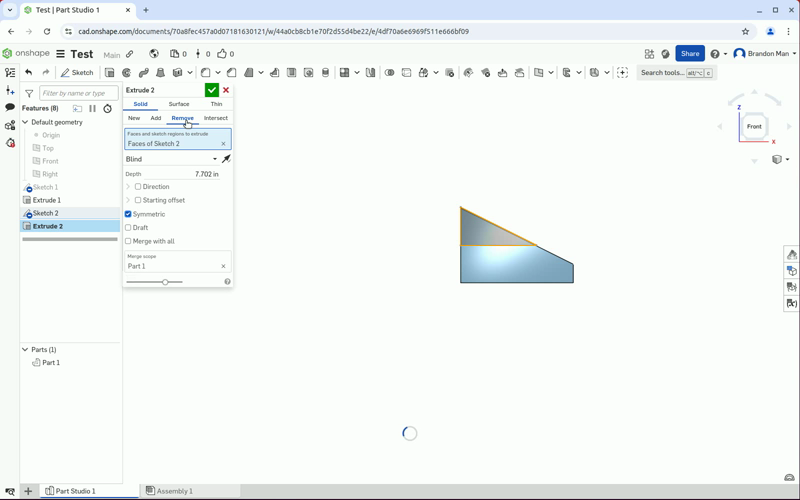
key(tab, 2)
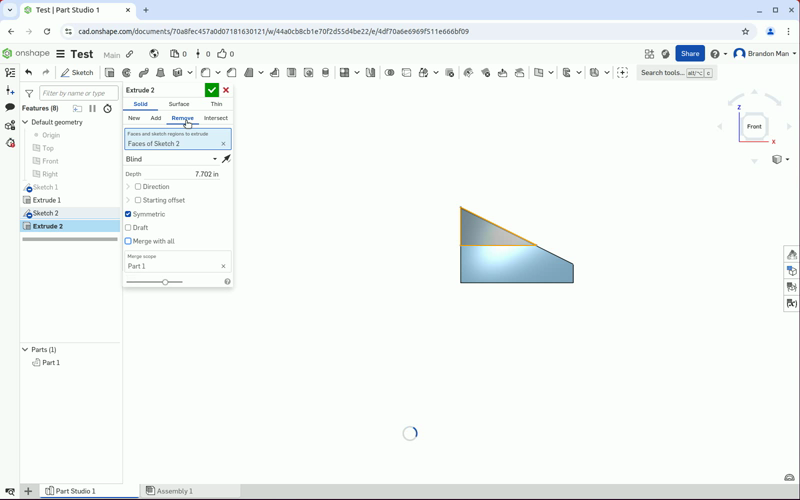
key(space)
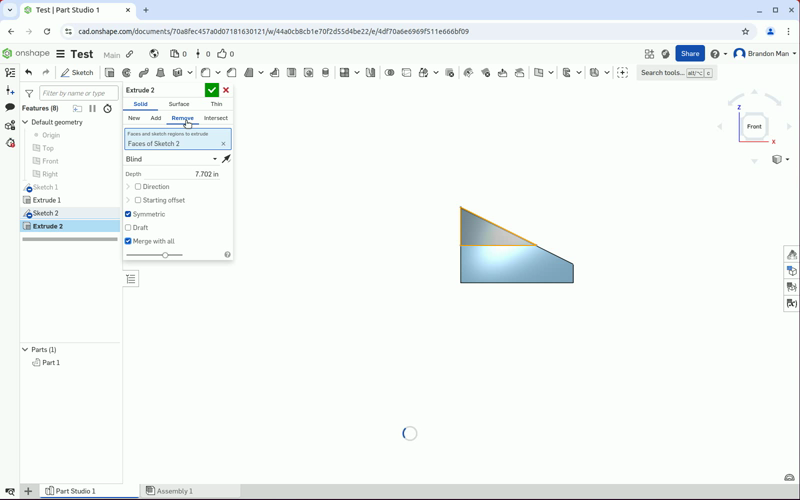
key(enter)
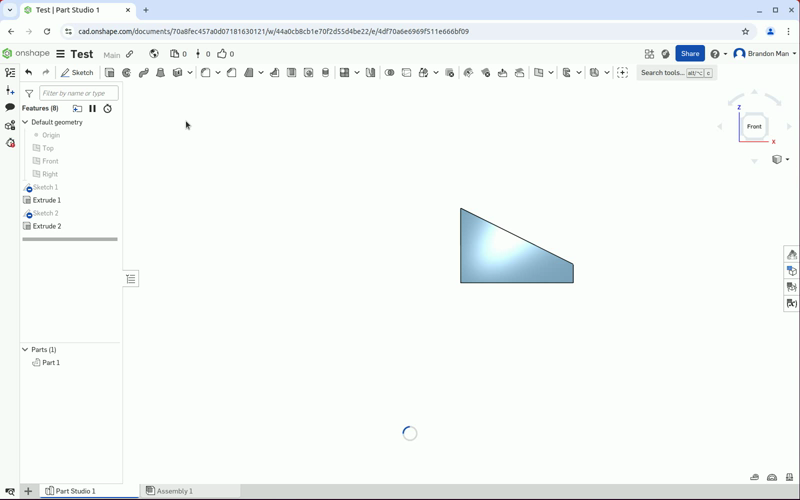
key(shift+h)
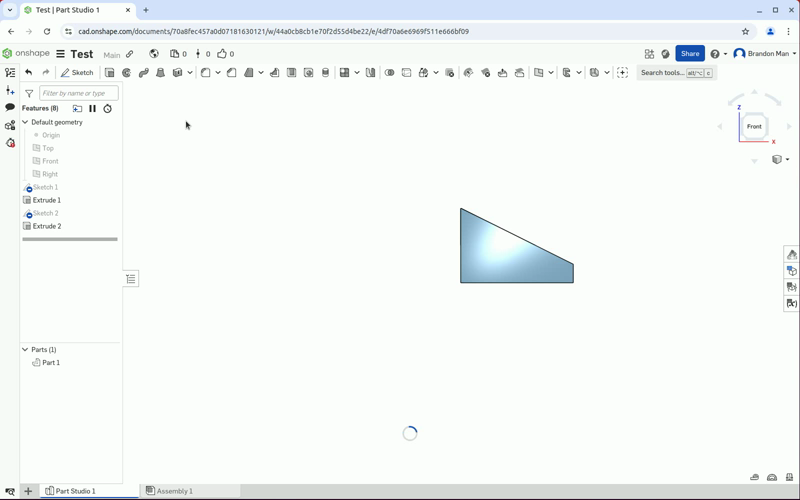
key(shift+h)
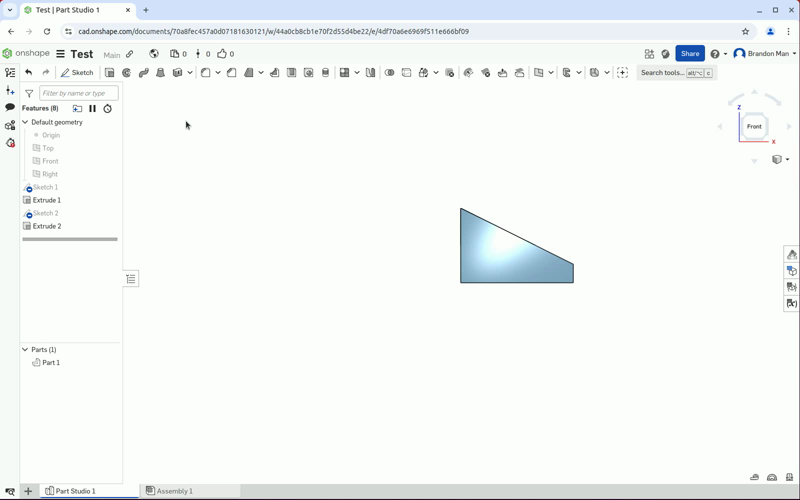
mouse_move(73, 189)
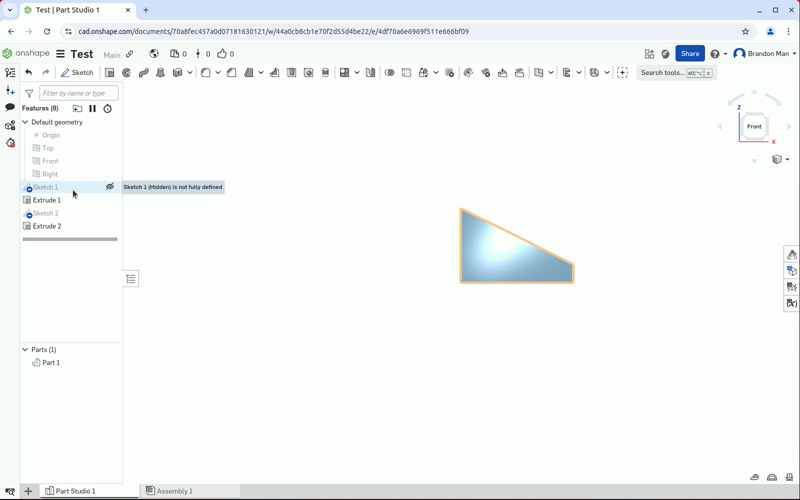
click(73, 189)
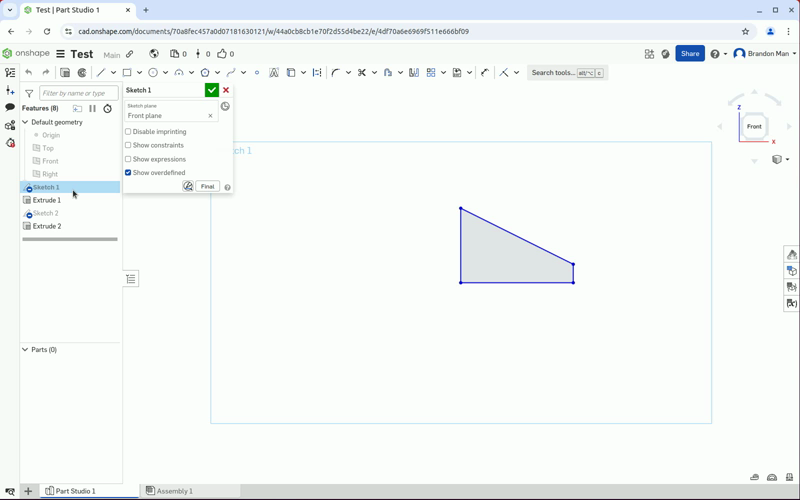
mouse_move(229, 92)
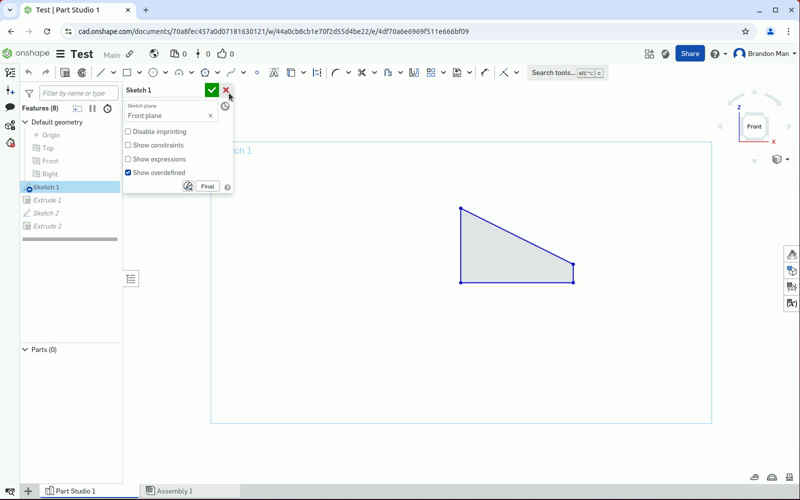
click(229, 92)
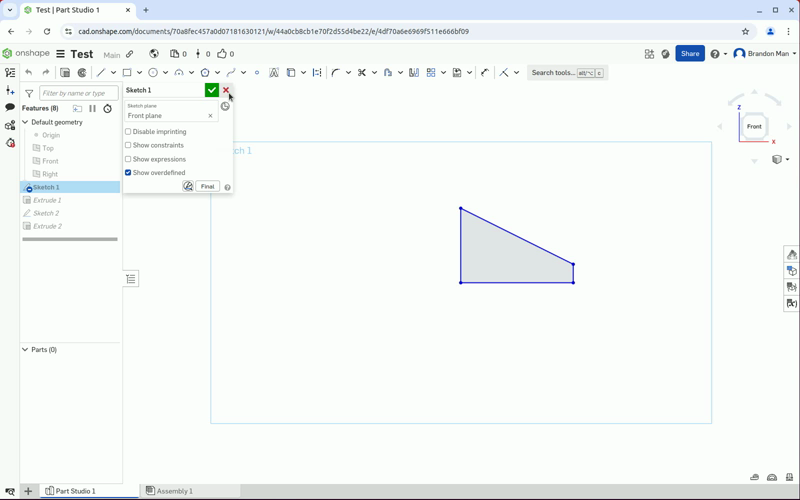
key(shift+s)
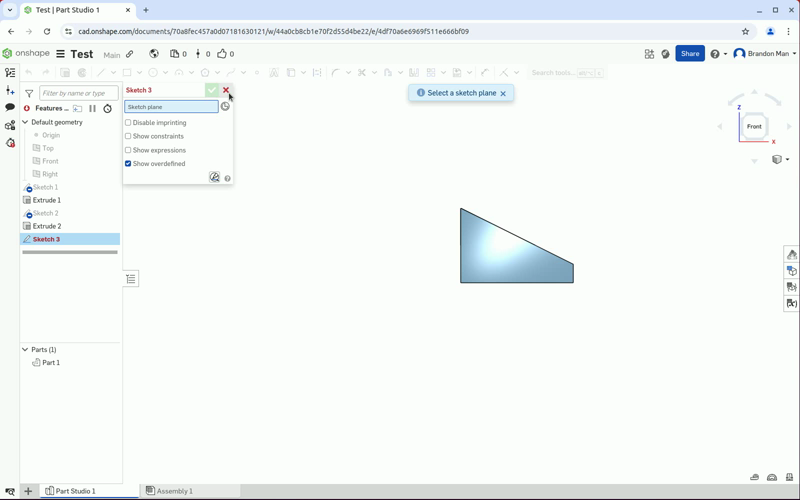
mouse_move(73, 163)
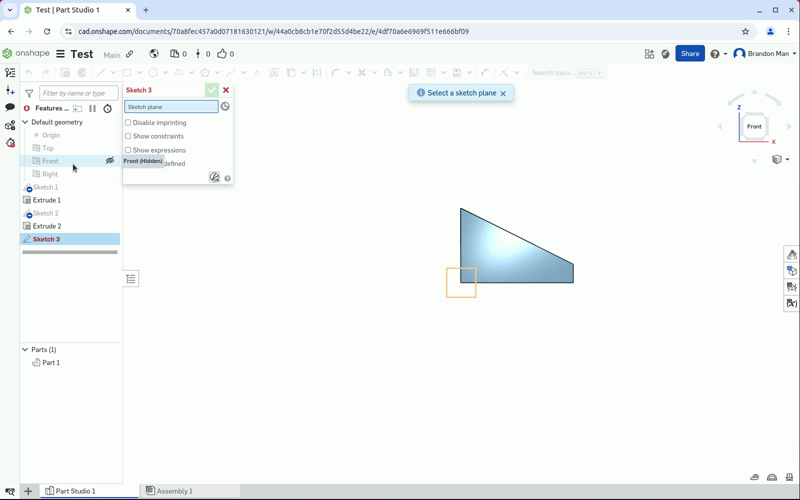
click(73, 163)
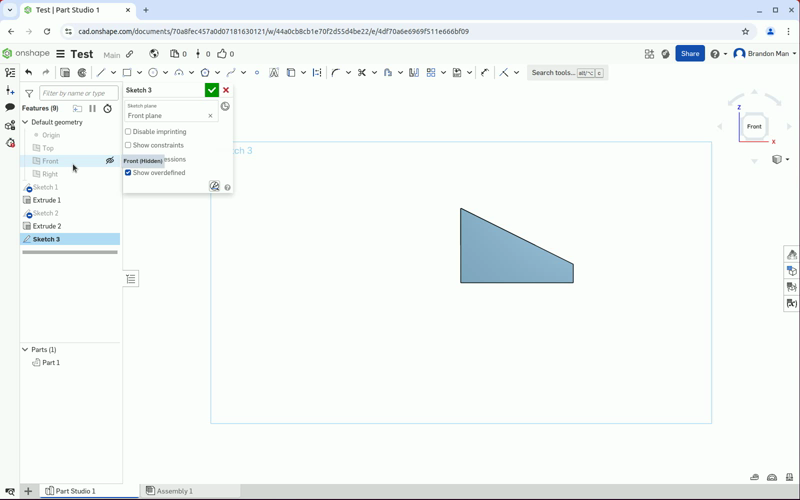
mouse_move(73, 352)
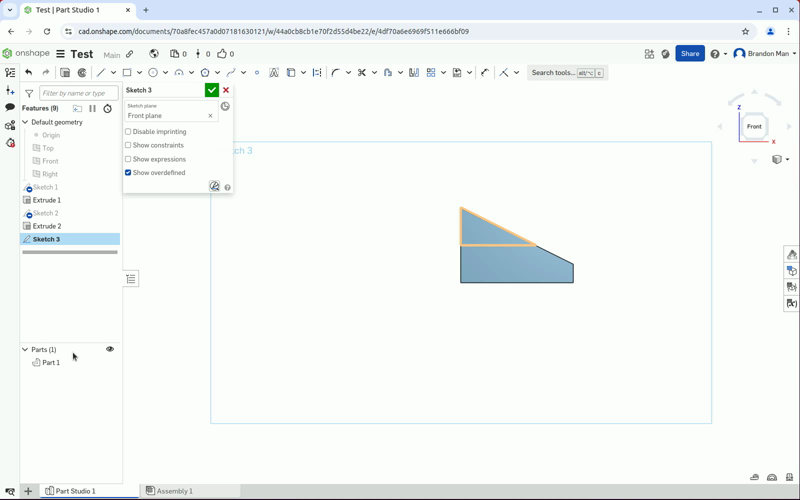
key(y)
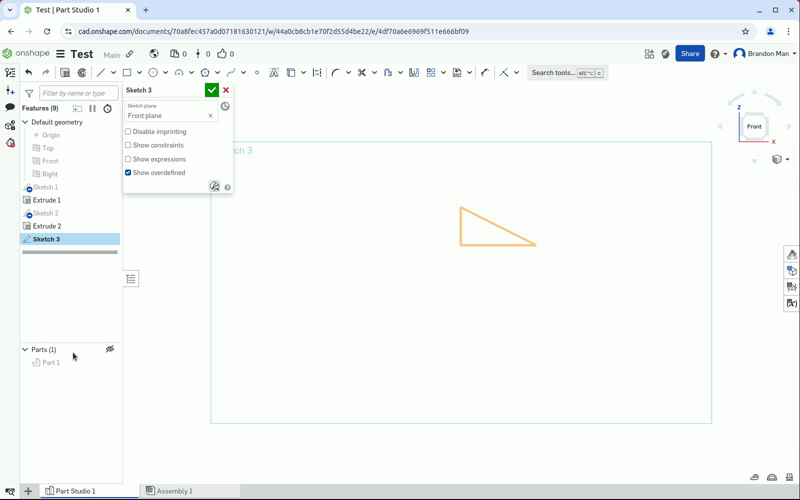
key(l)
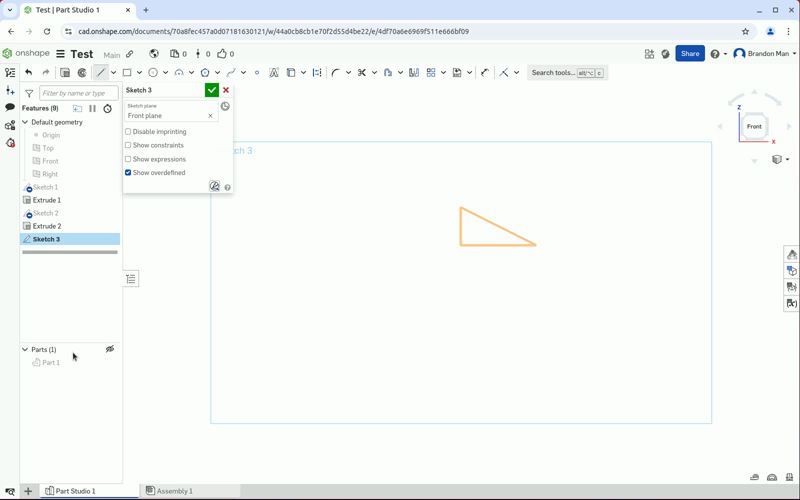
key_down(shift)
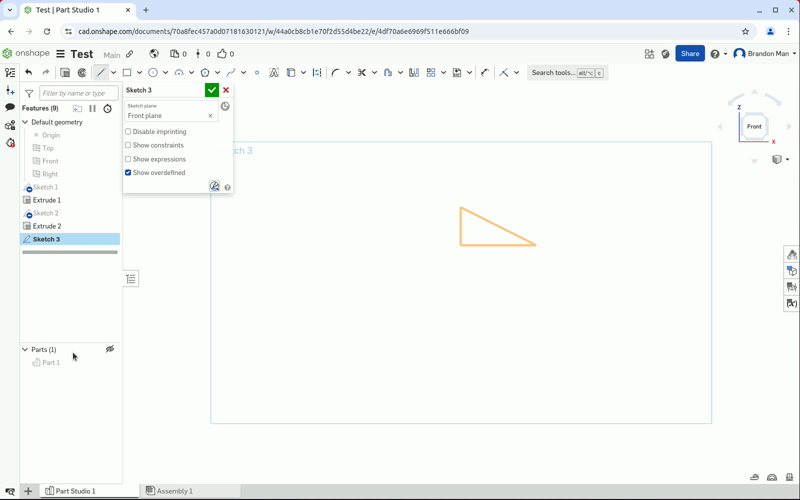
mouse_move(554, 282)
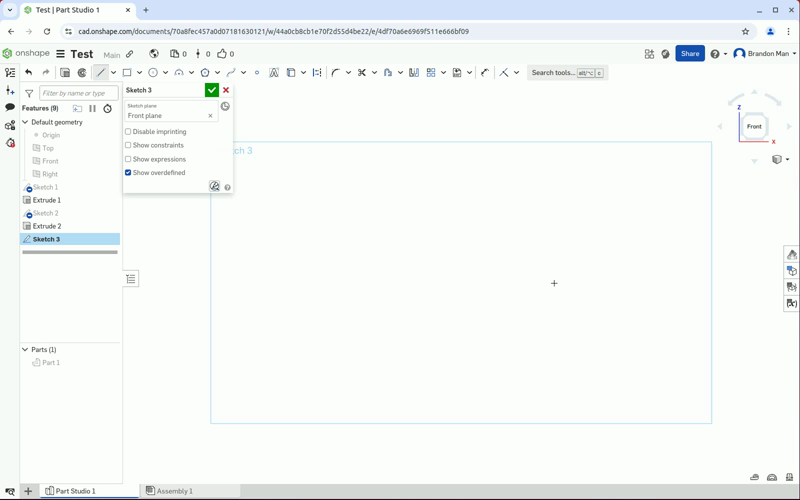
click(554, 282)
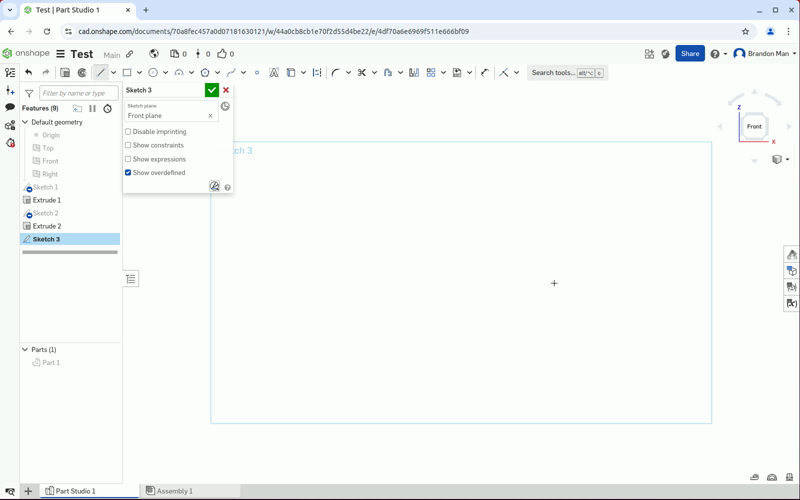
key_up(shift)
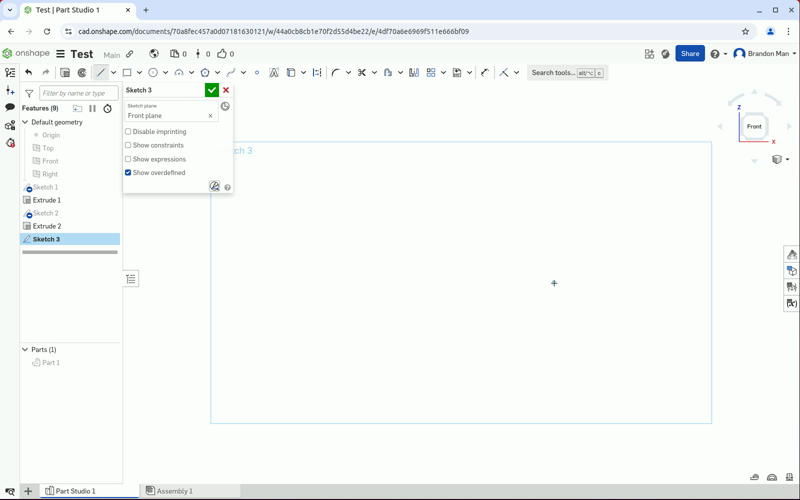
key_down(shift)
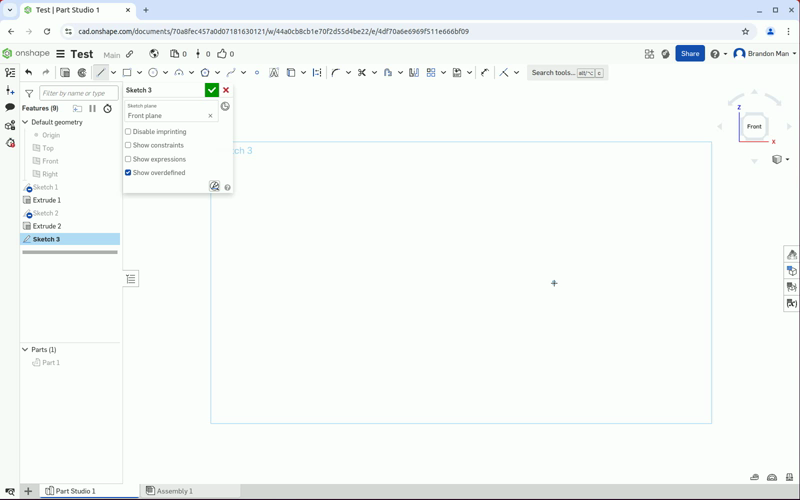
mouse_move(584, 282)
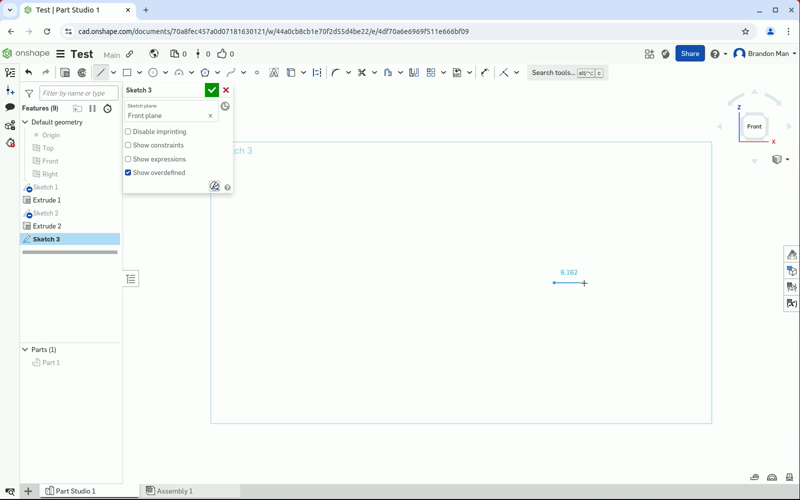
mouse_move(573, 282)
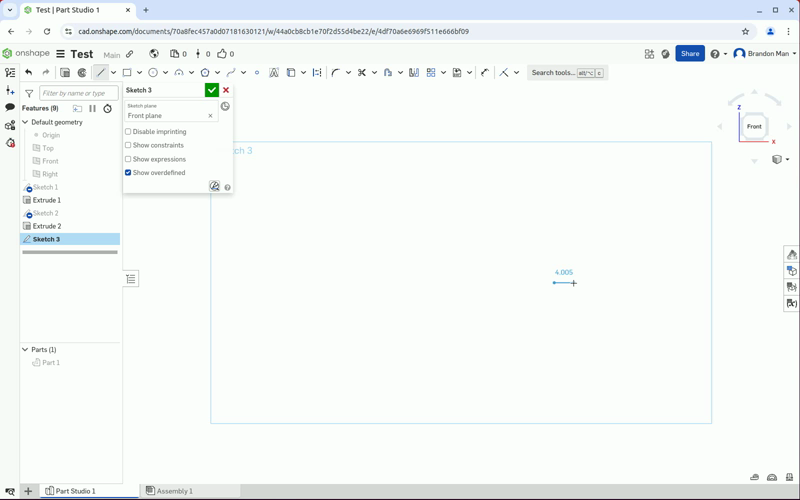
click(573, 282)
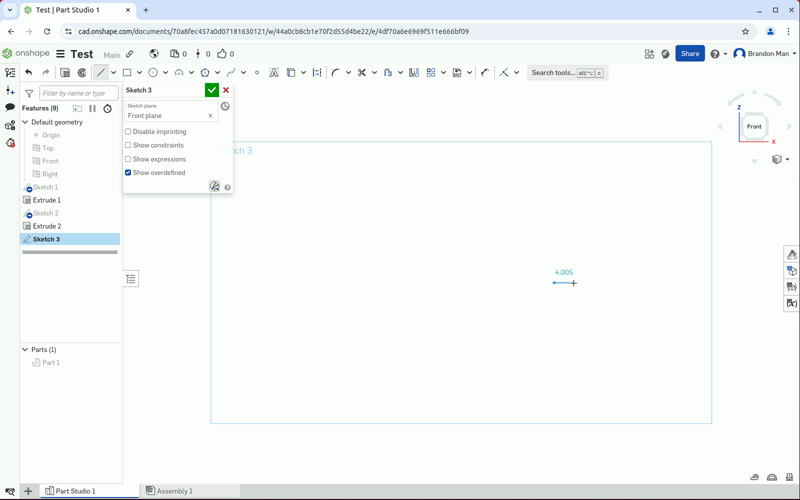
key_up(shift)
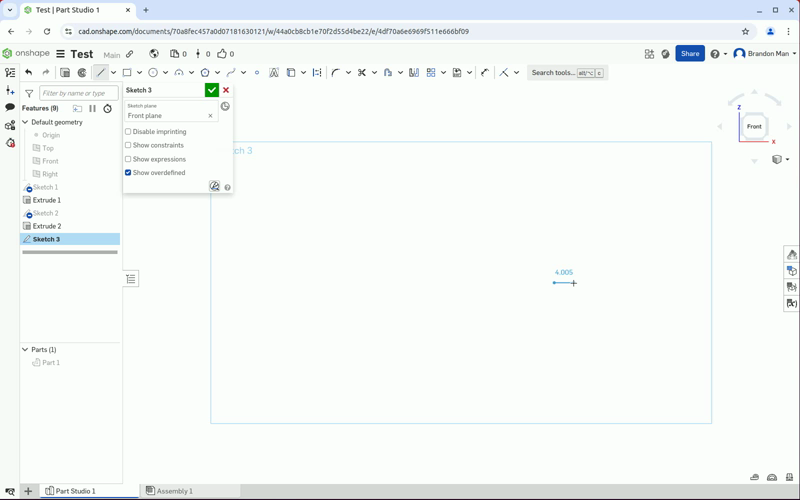
key_down(shift)
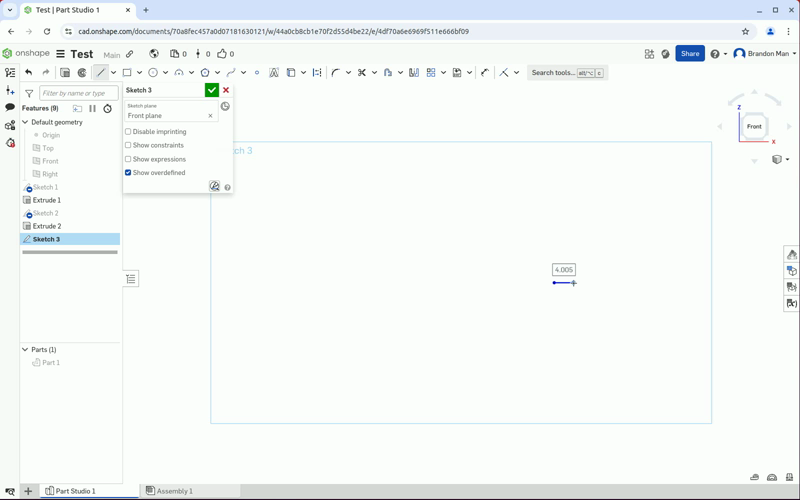
mouse_move(589, 282)
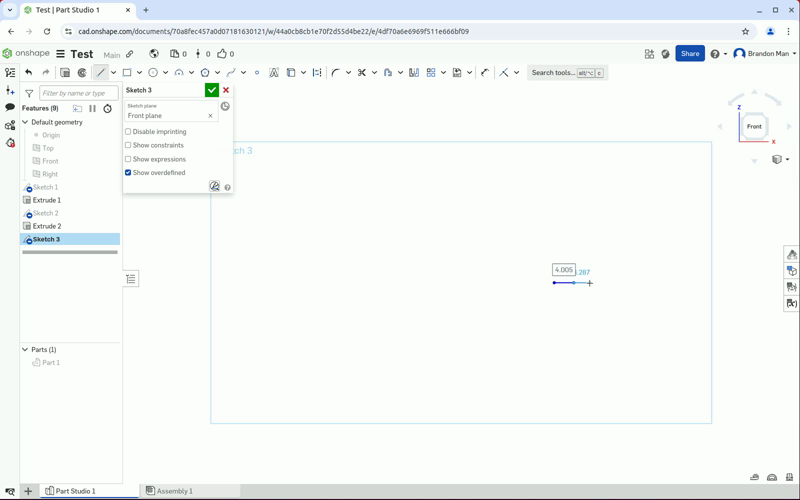
mouse_move(573, 263)
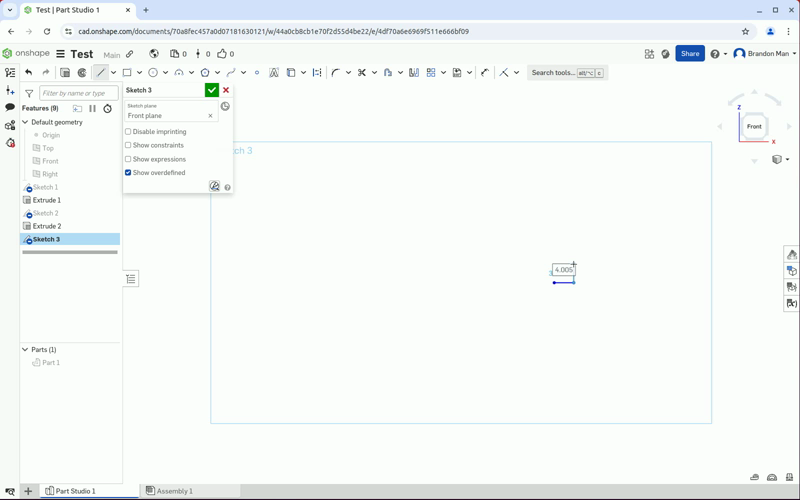
click(573, 263)
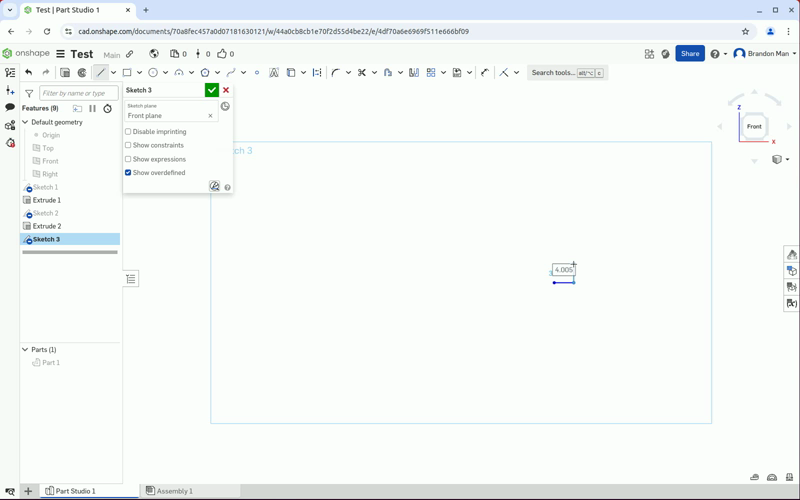
key_up(shift)
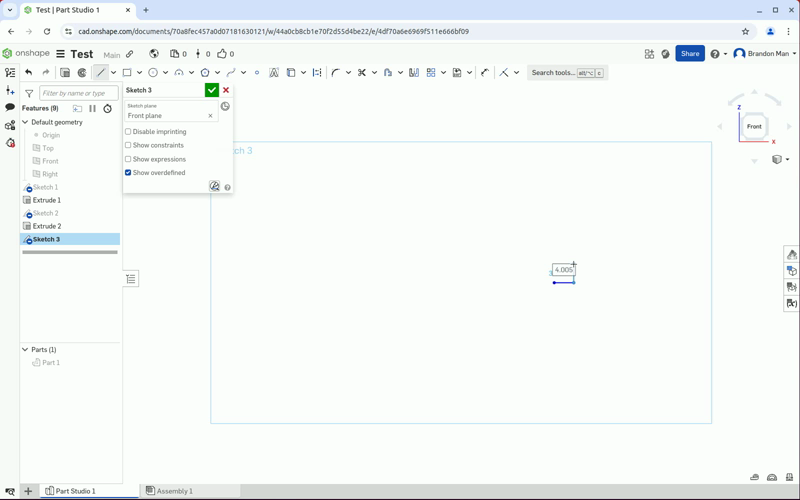
key_down(shift)
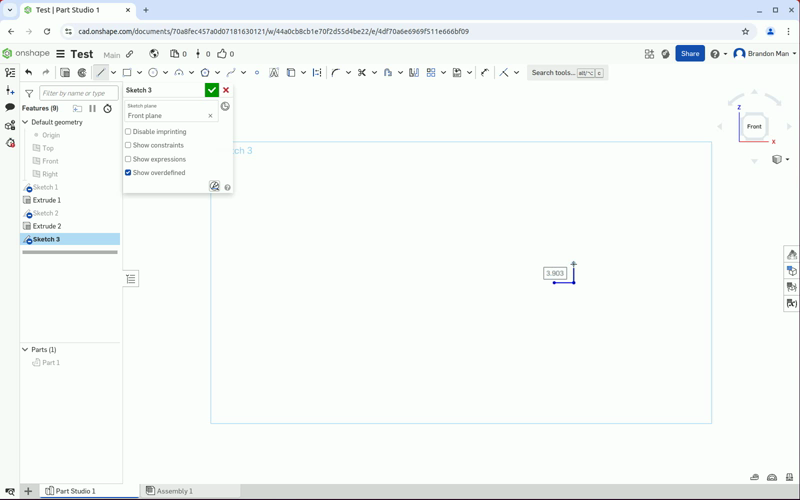
mouse_move(589, 263)
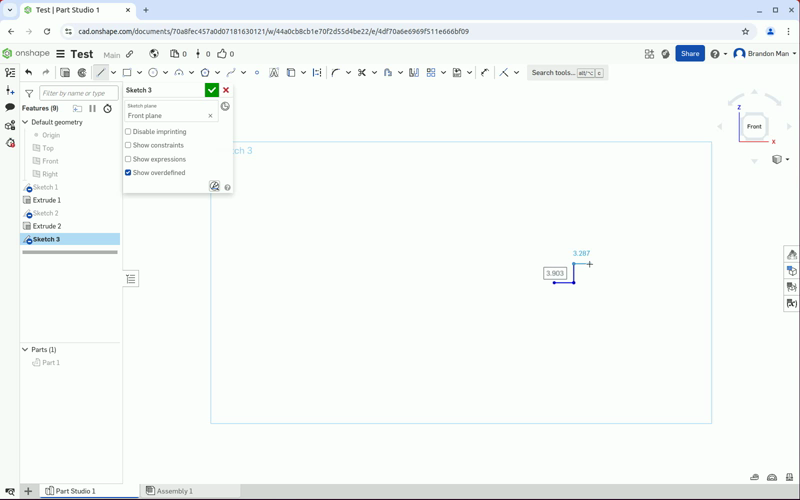
mouse_move(554, 253)
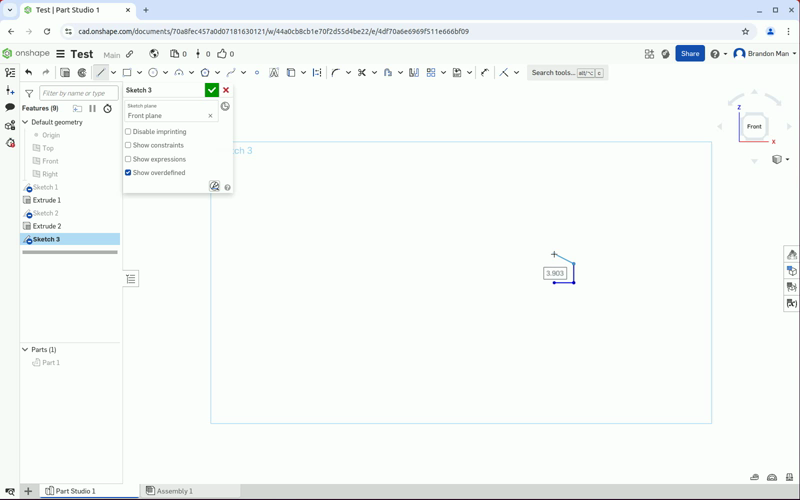
click(554, 253)
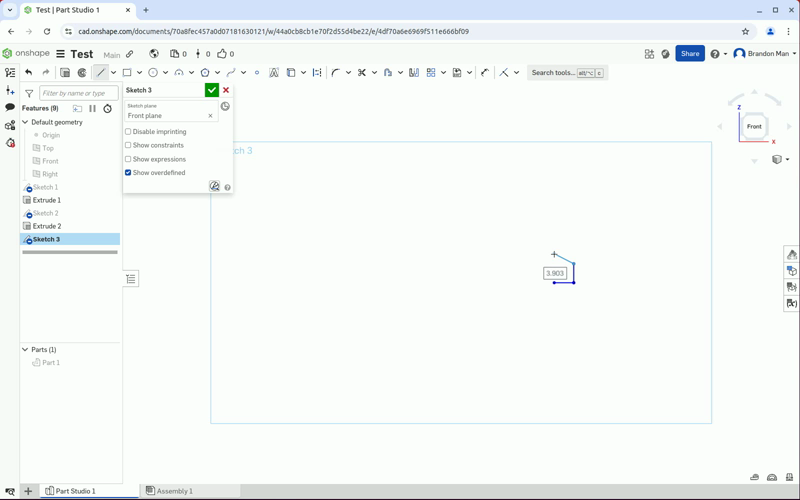
key_up(shift)
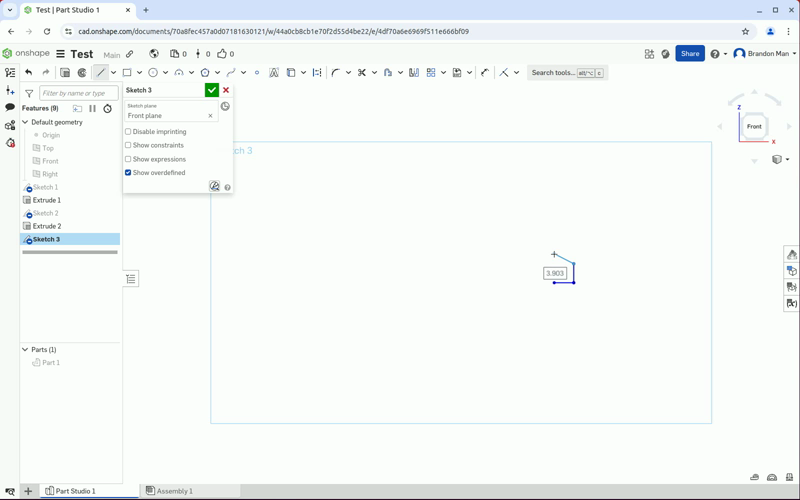
mouse_move(584, 253)
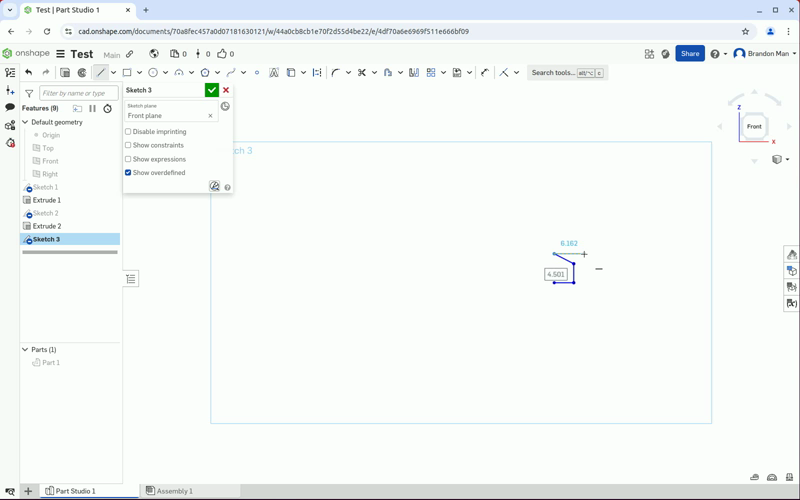
key_down(shift)
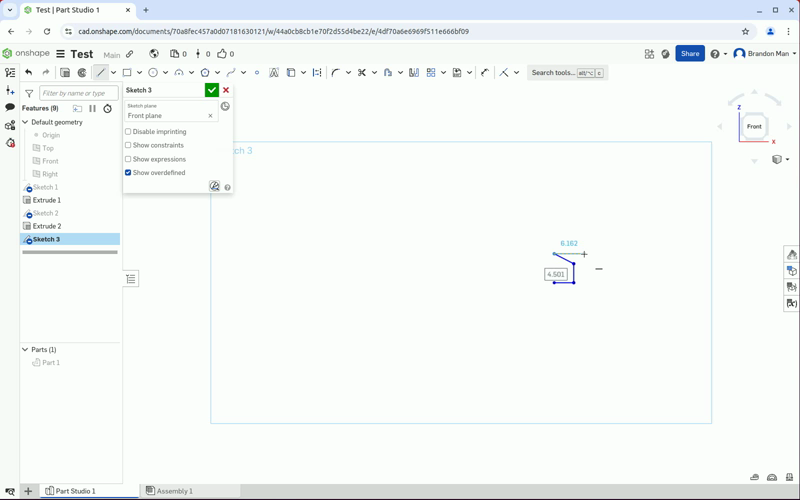
mouse_move(554, 282)
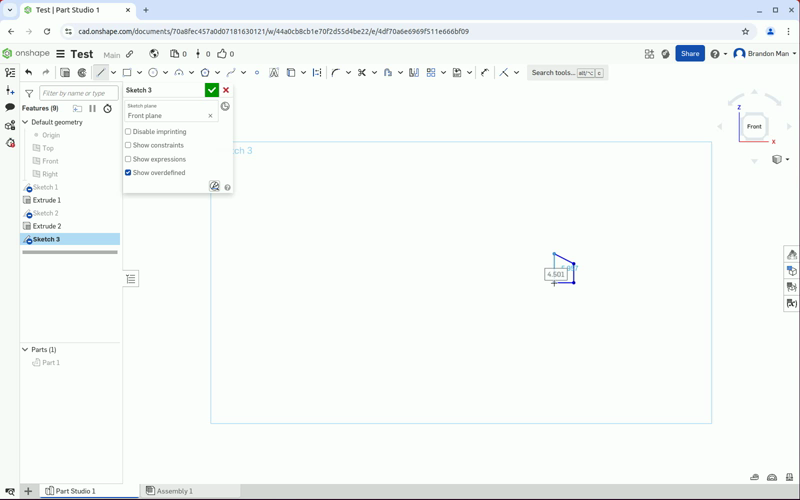
key_up(shift)
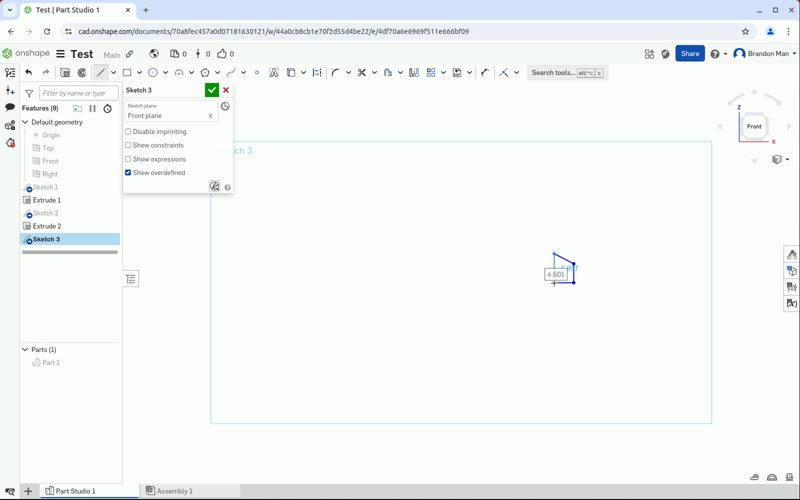
click(554, 282)
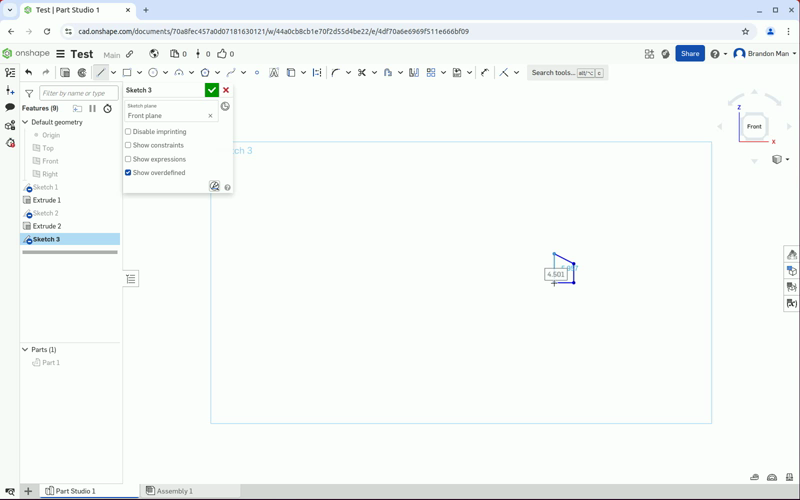
key(esc)
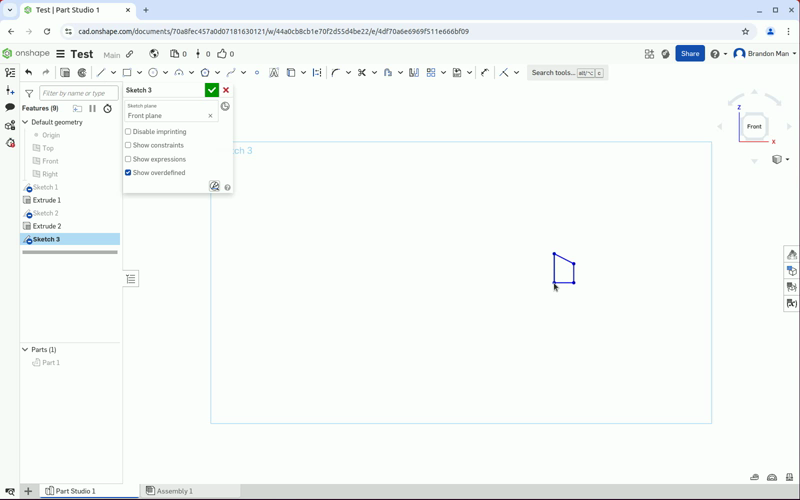
mouse_move(567, 273)
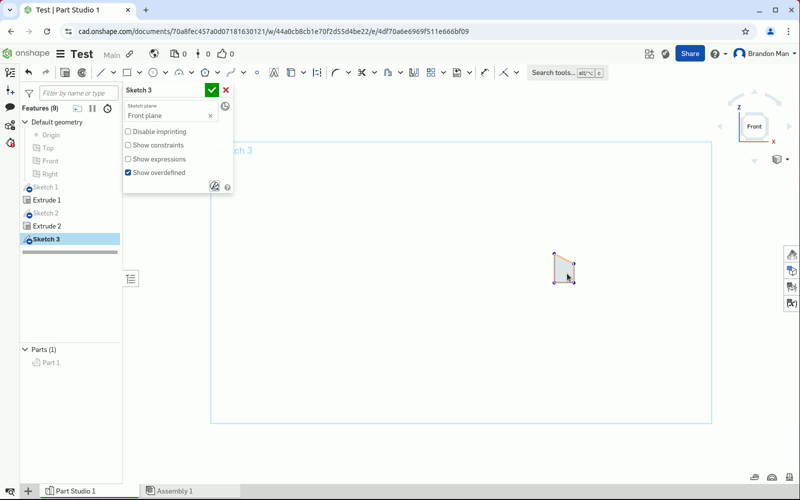
scroll(6)
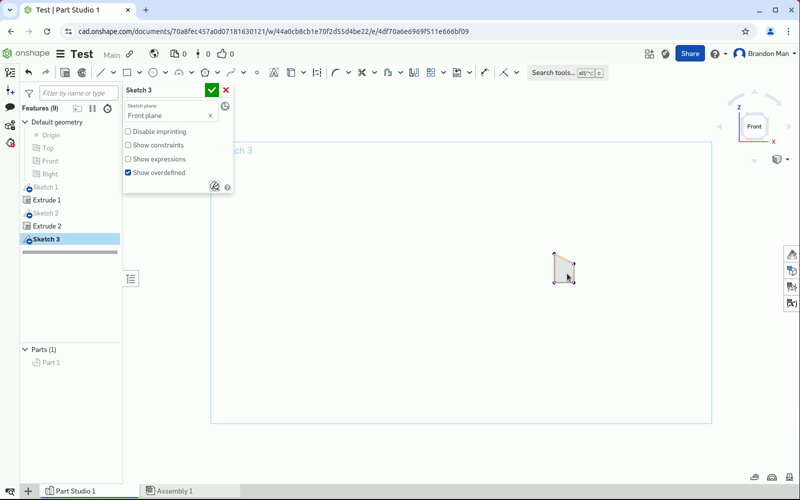
scroll(6)
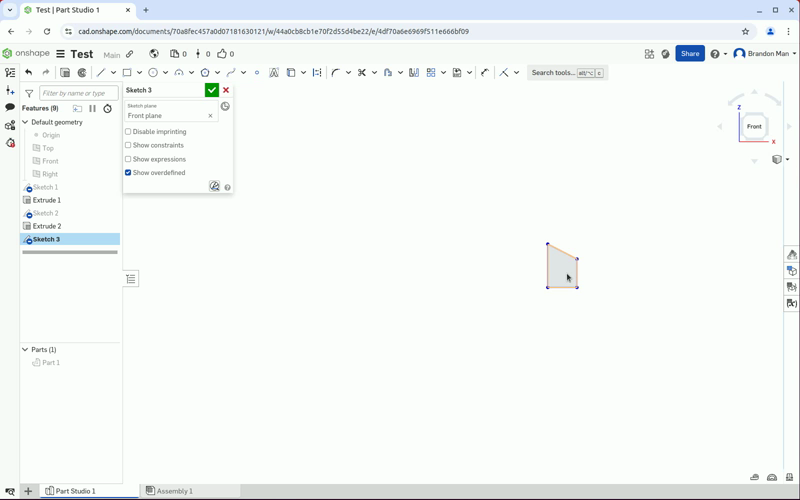
scroll(6)
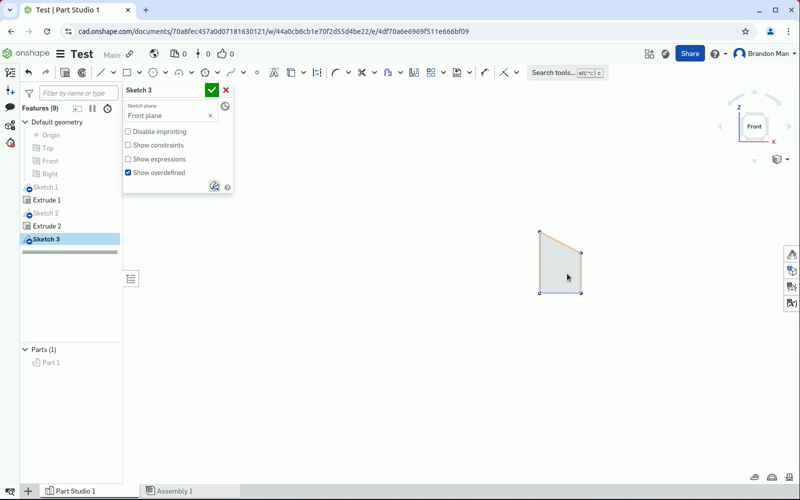
scroll(6)
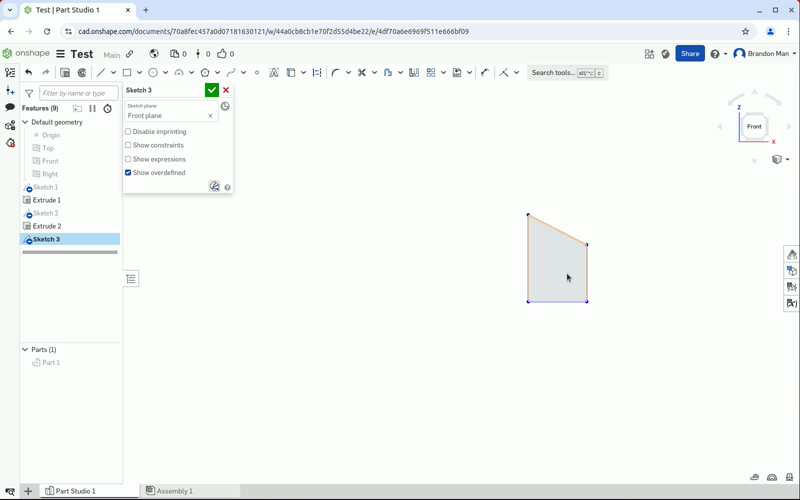
scroll(6)
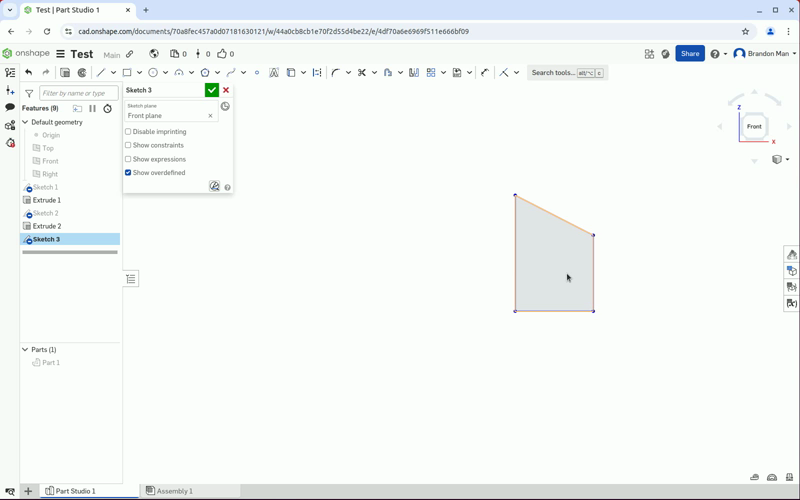
scroll(6)
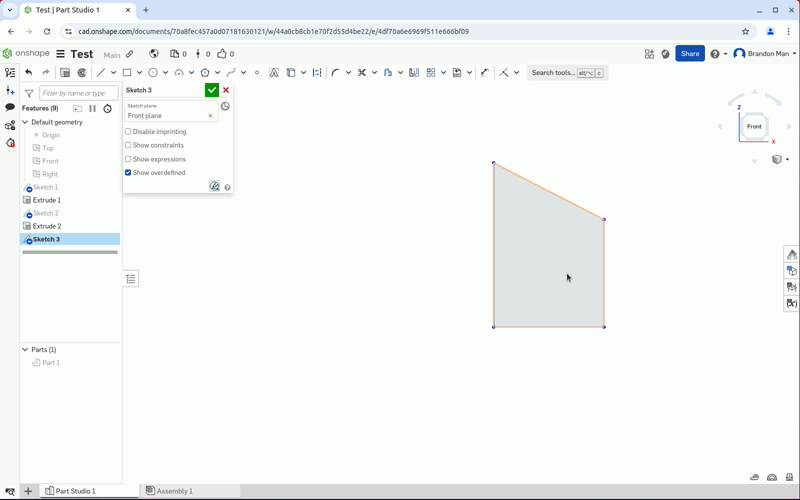
scroll(6)
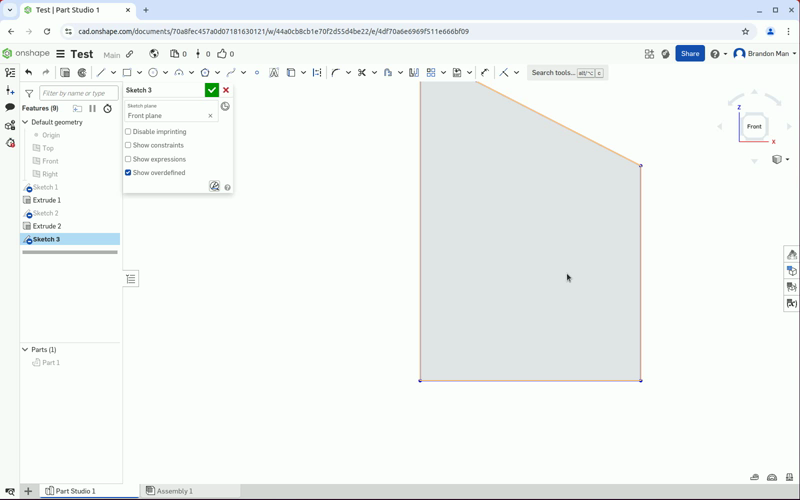
click(567, 273)
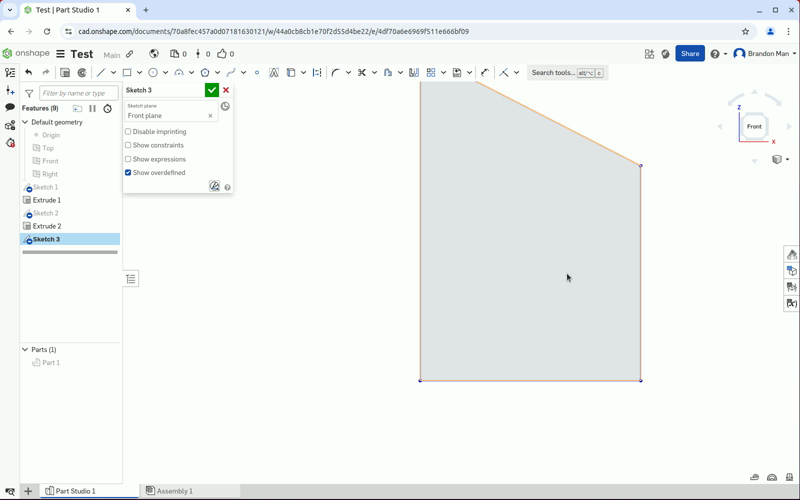
scroll(-6)
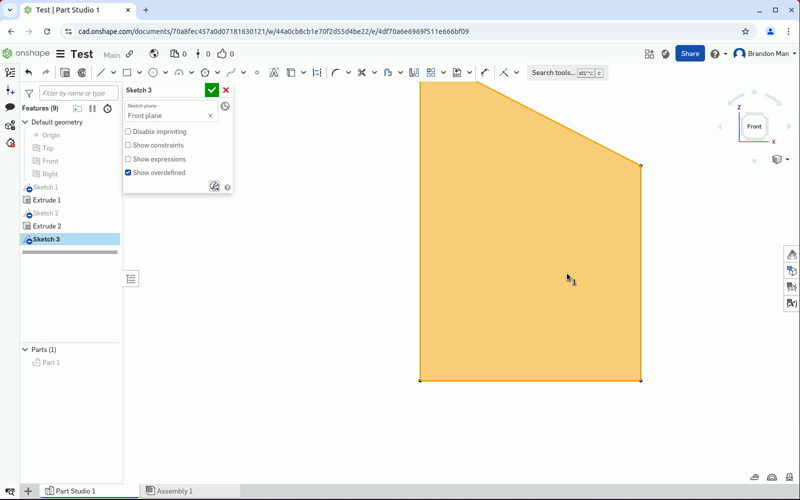
scroll(-6)
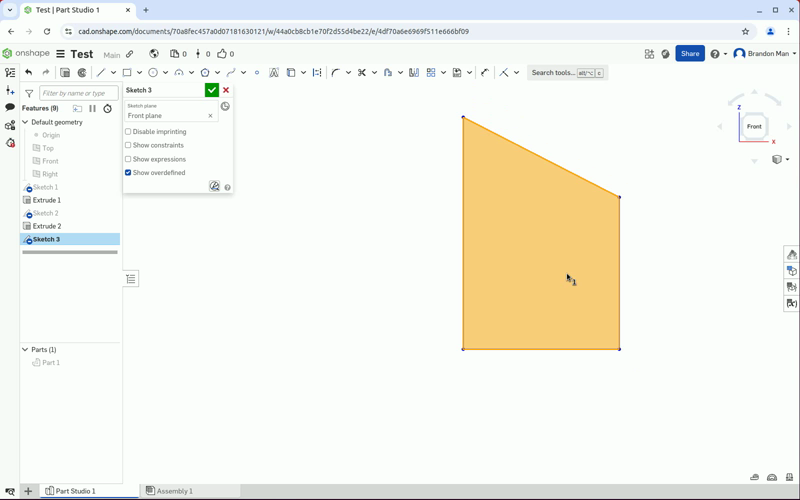
scroll(-6)
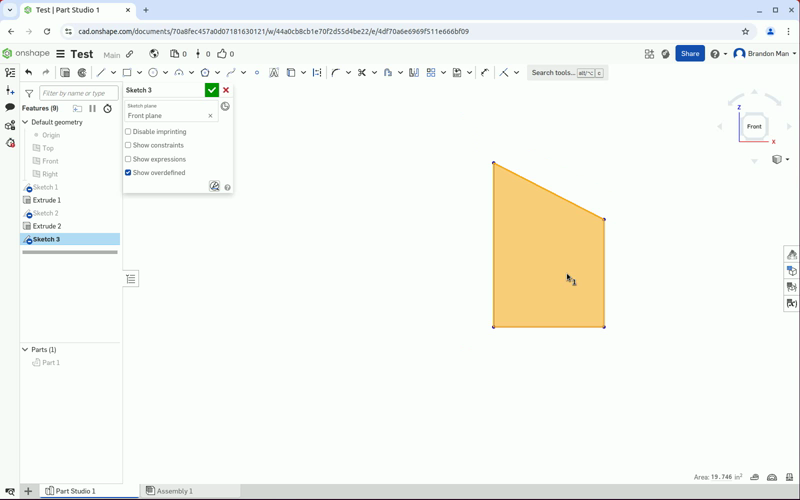
scroll(-6)
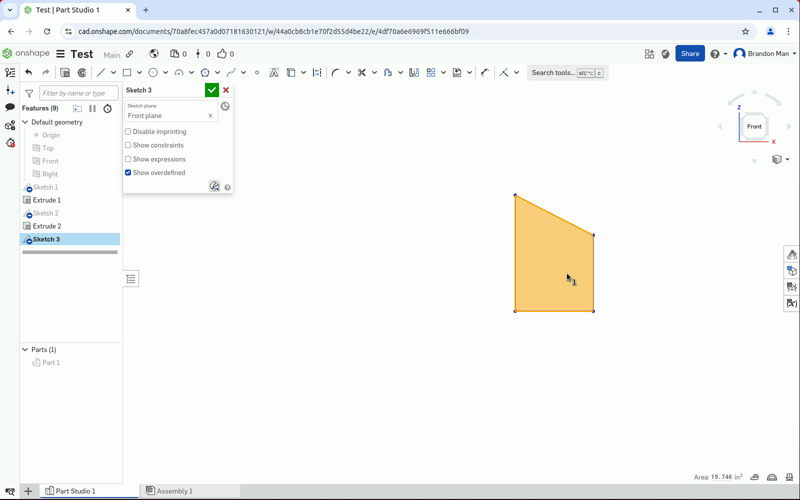
scroll(-6)
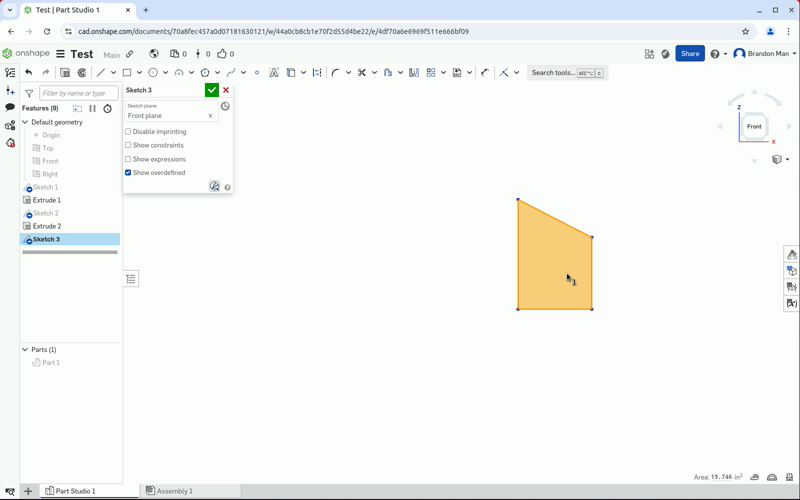
scroll(-6)
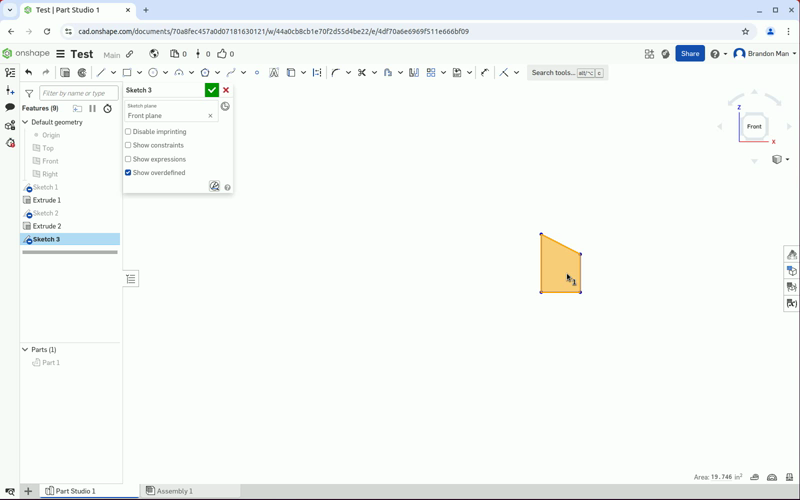
scroll(-6)
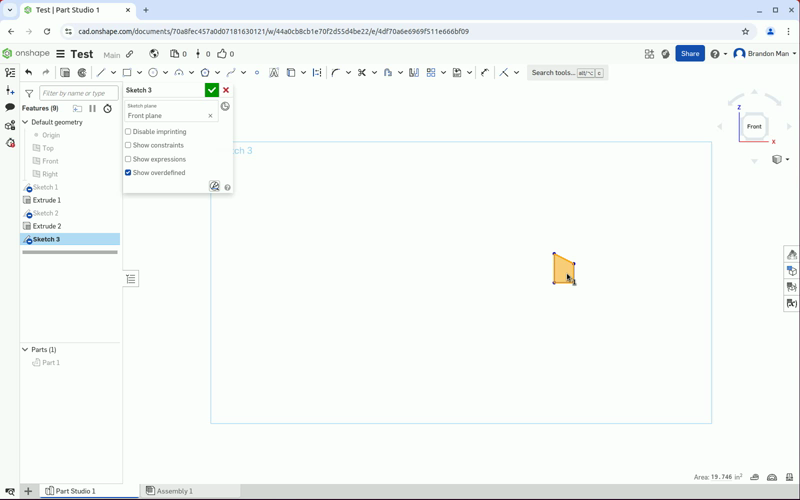
mouse_move(73, 352)
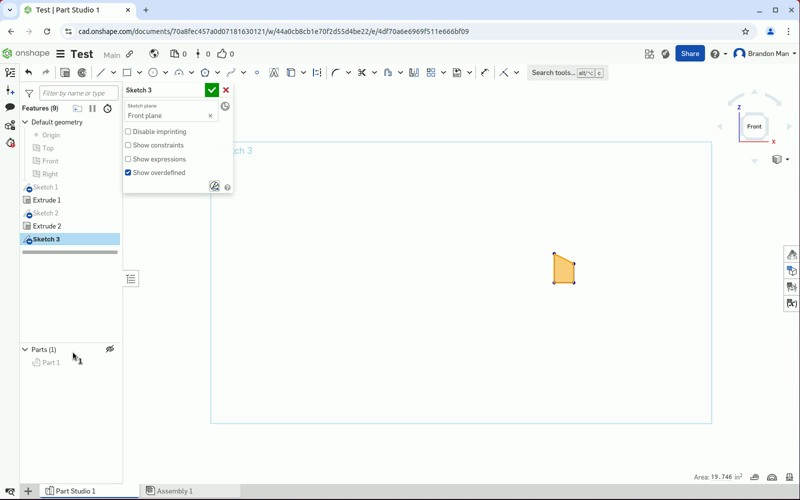
key(shift+y)
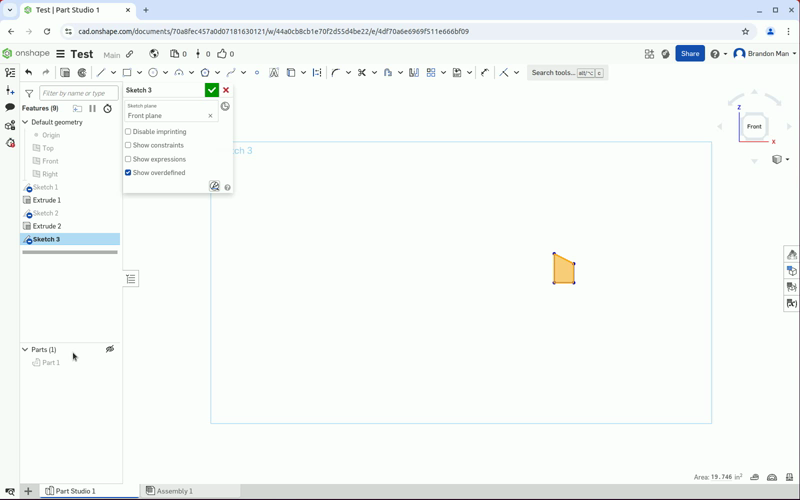
key(shift+e)
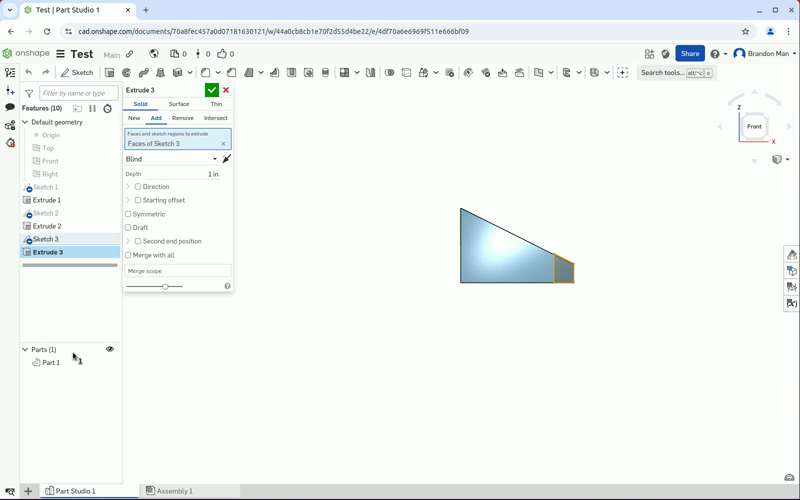
mouse_move(143, 106)
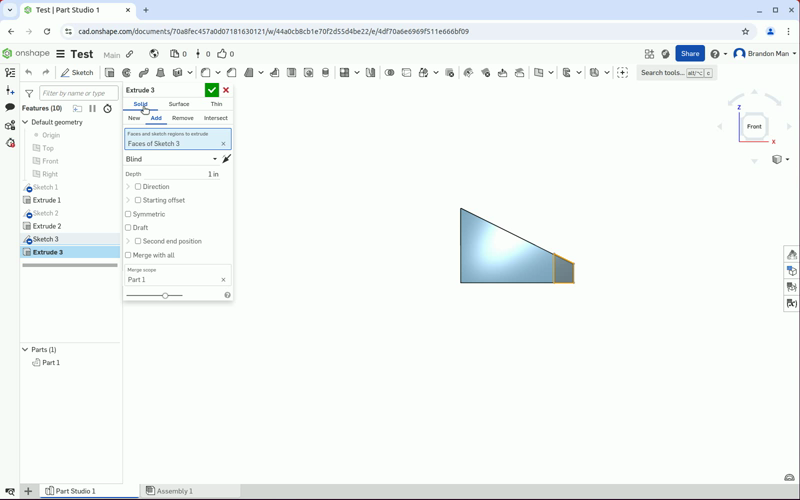
click(143, 106)
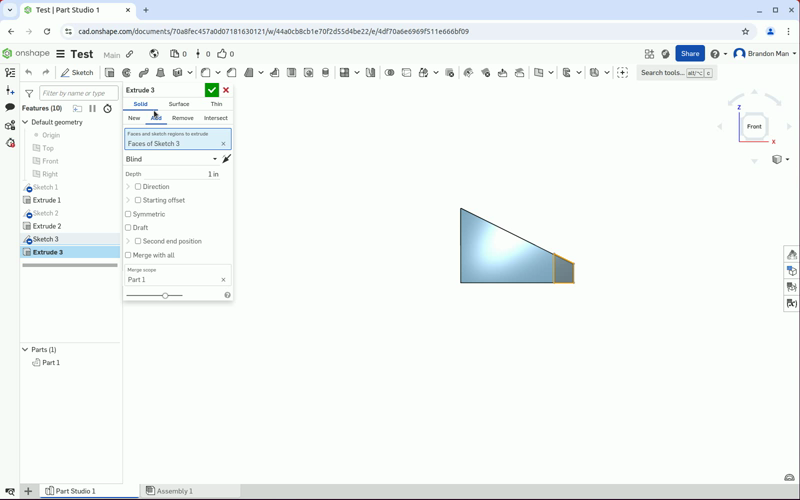
mouse_move(186, 120)
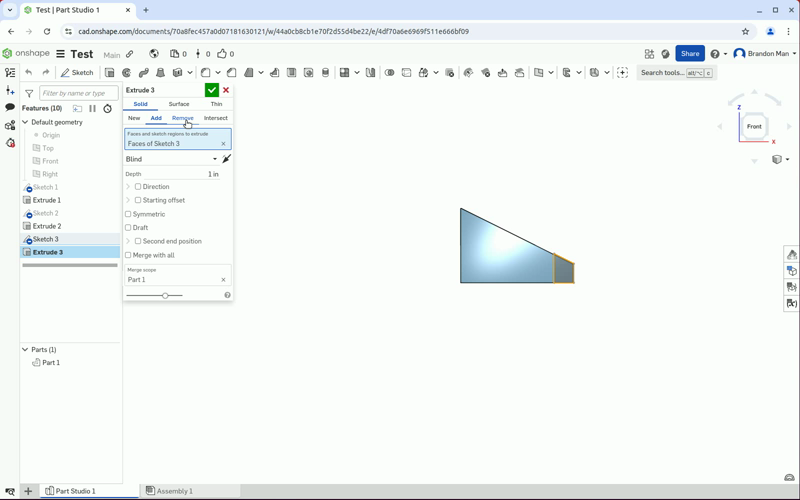
click(186, 120)
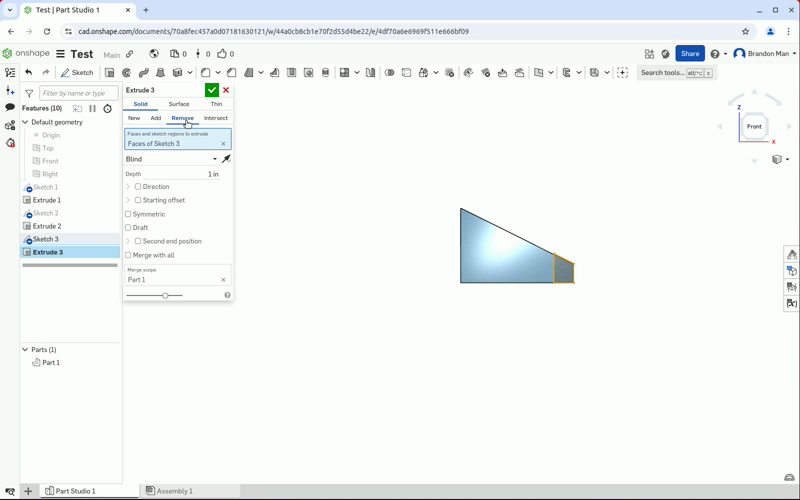
key(tab, 4)
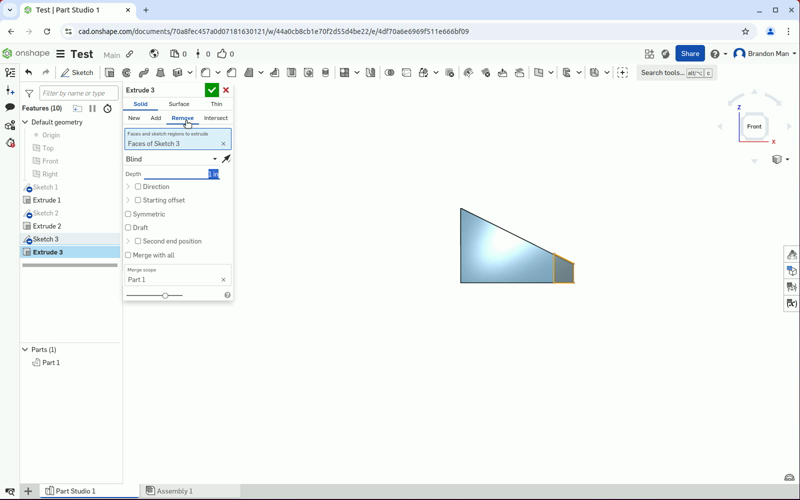
text(7.702)
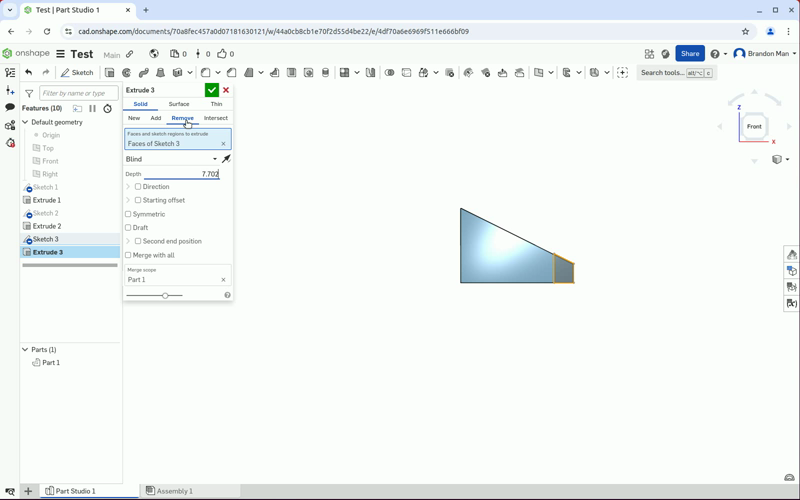
key(tab, 3)
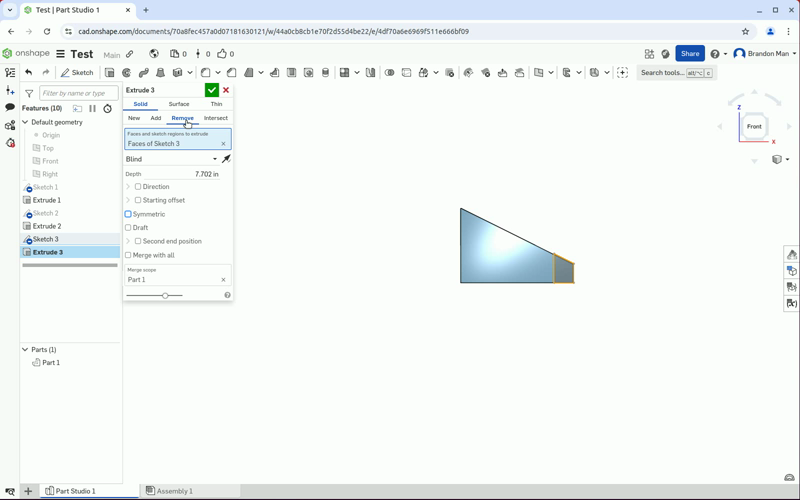
key(space)
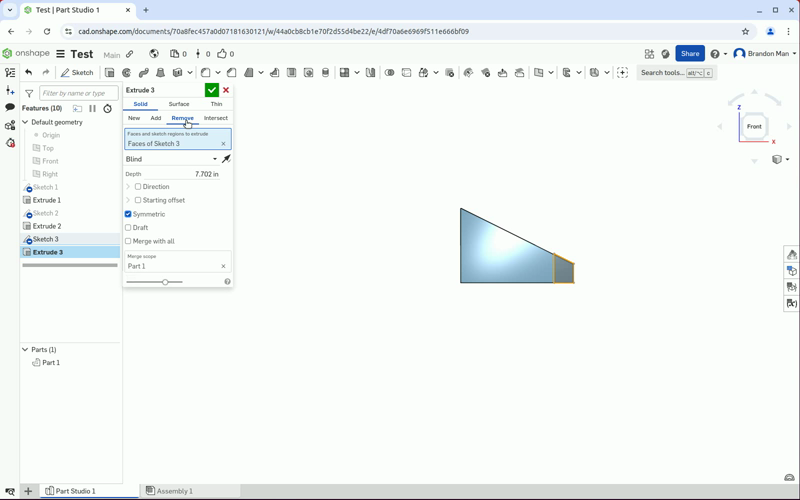
key(tab, 2)
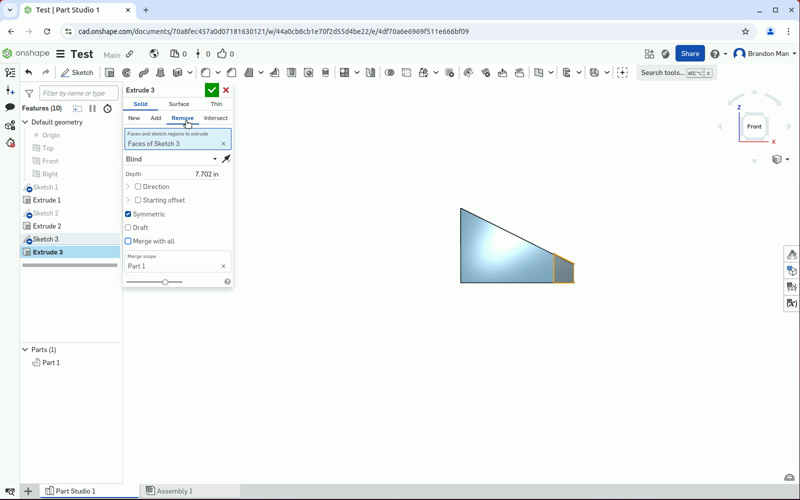
key(space)
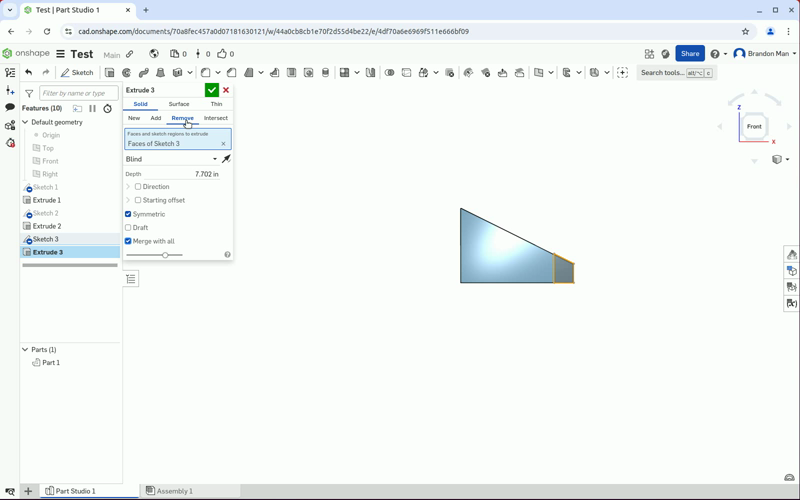
key(enter)
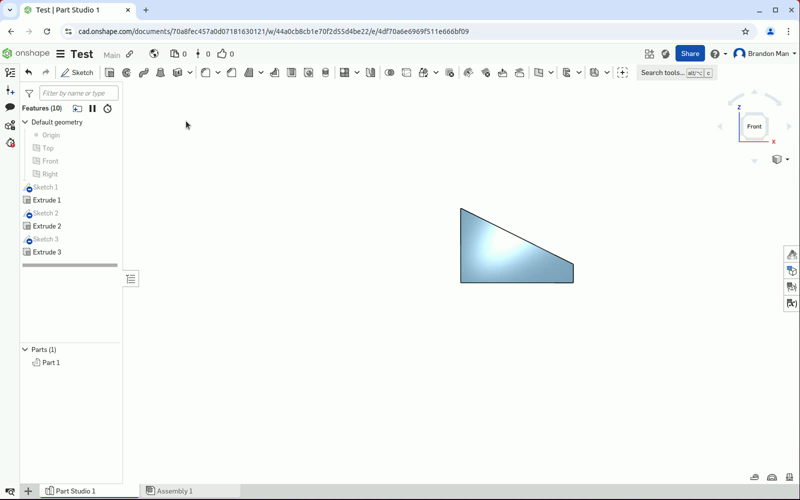
key(shift+h)
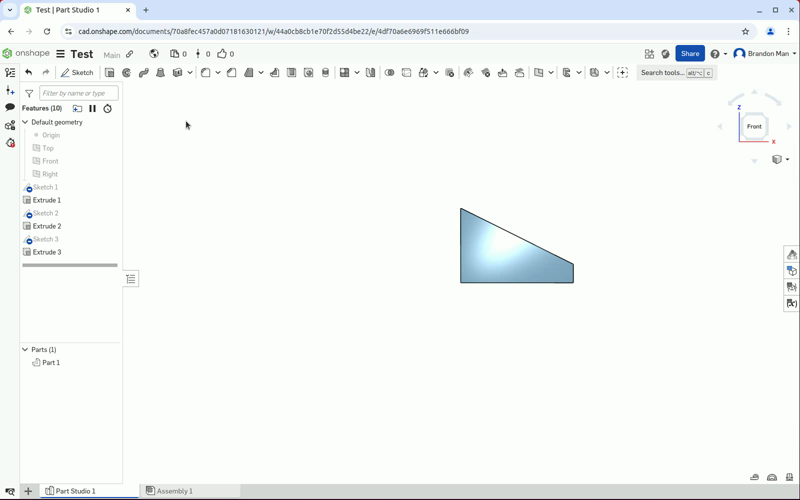
key(shift+h)
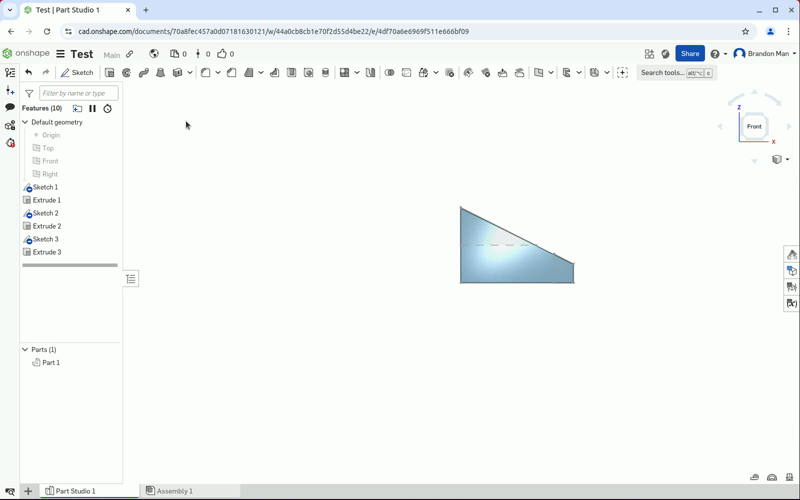
key(shift+7)
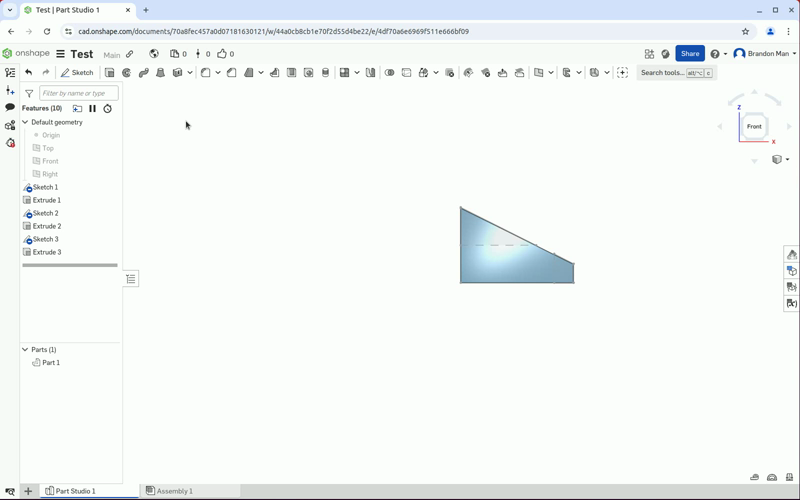
key(left, 2)
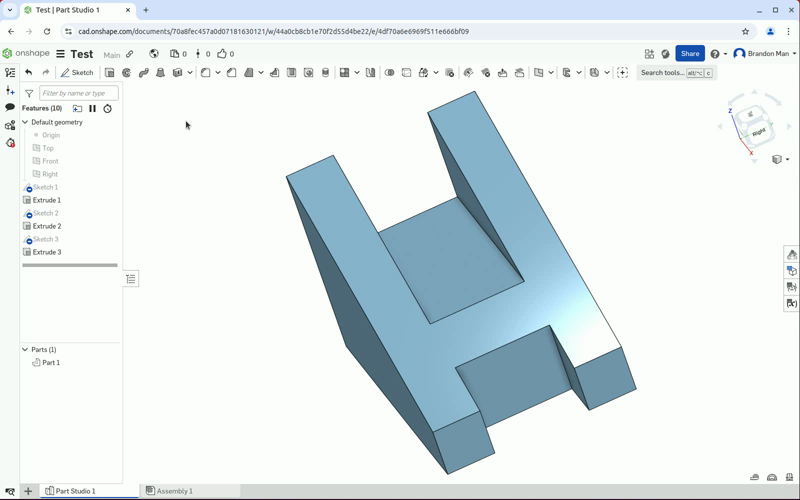
key(down, 2)
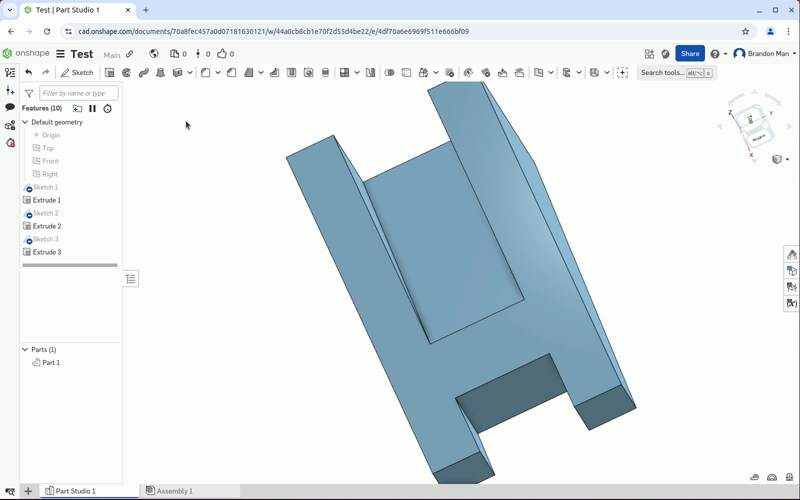
key(up, 2)
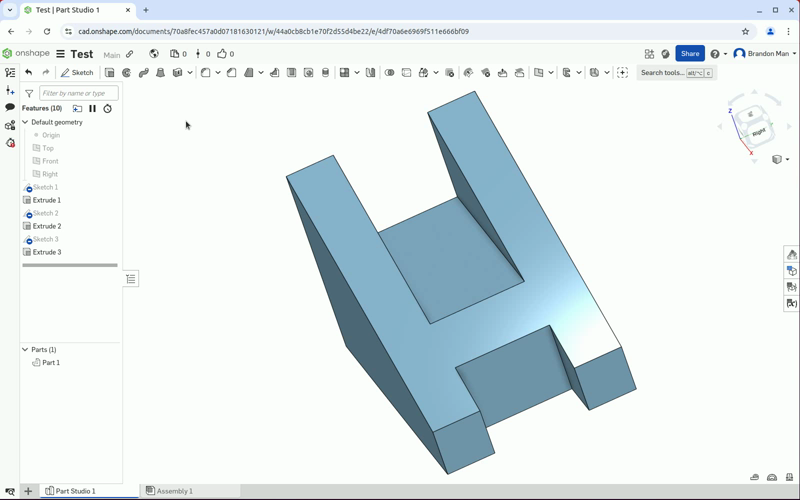
key(right, 2)
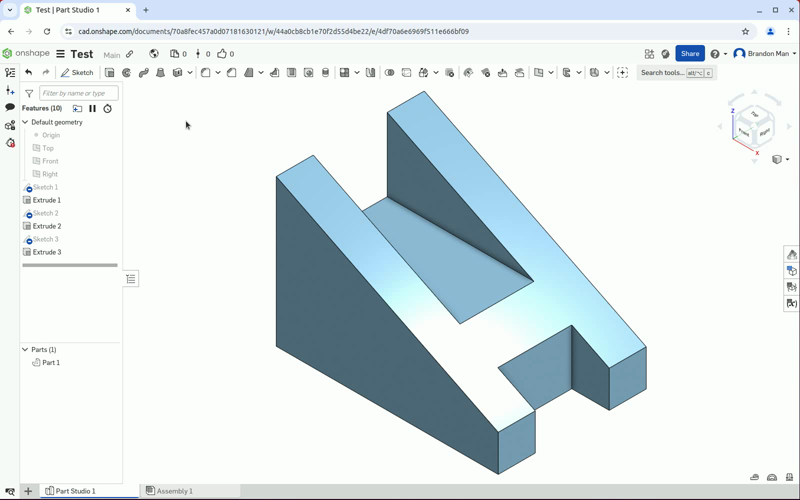
mouse_move(73, 189)
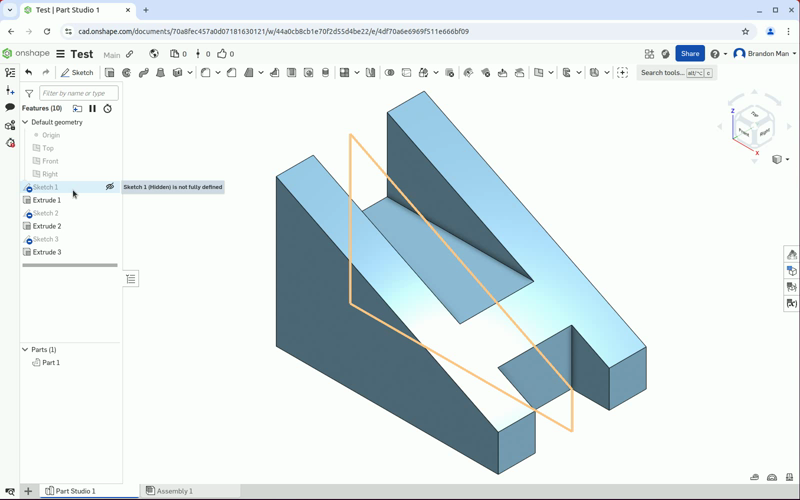
click(73, 189)